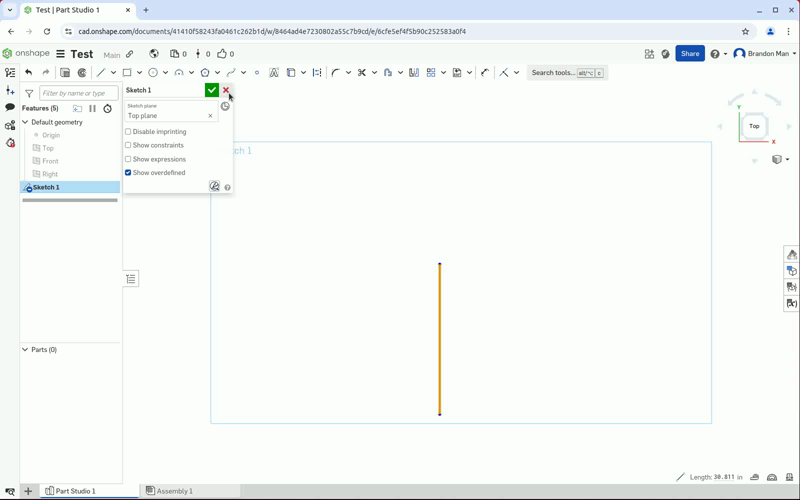
key(shift+h)
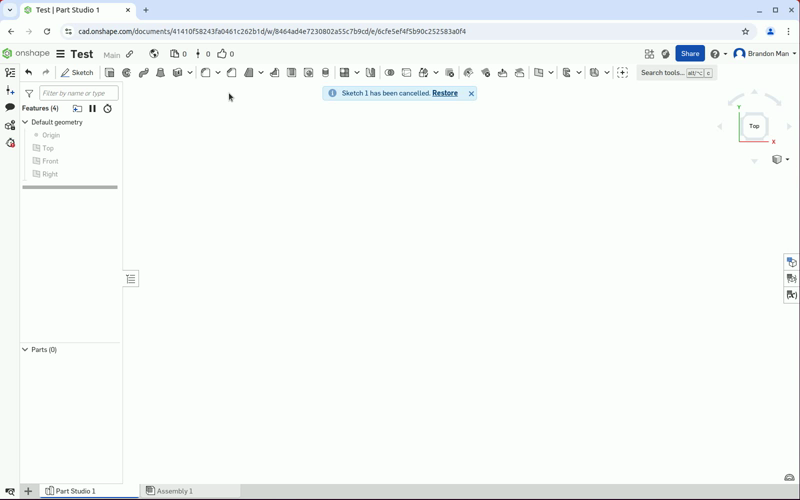
mouse_move(73, 352)
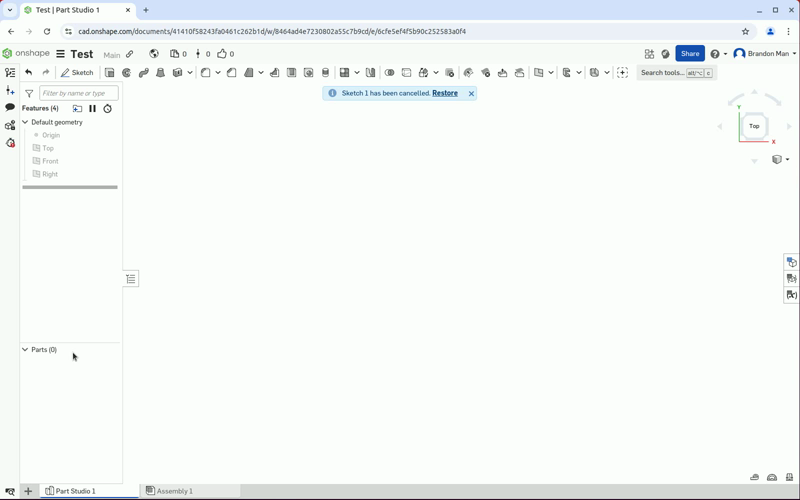
key(y)
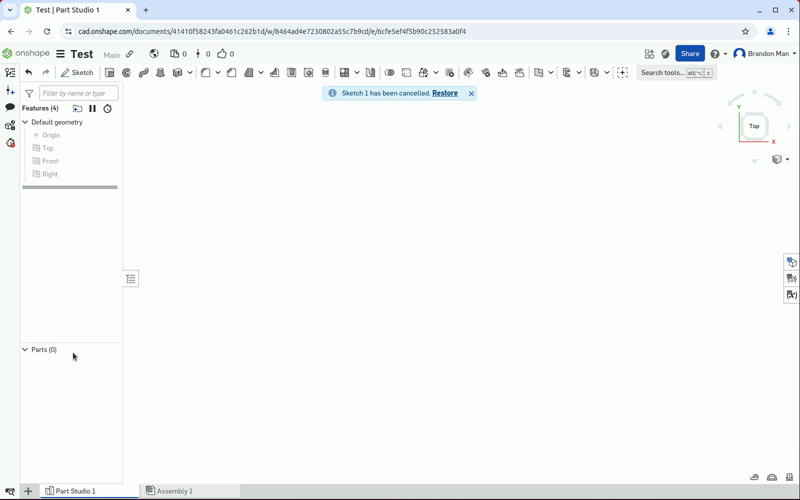
key(shift+p)
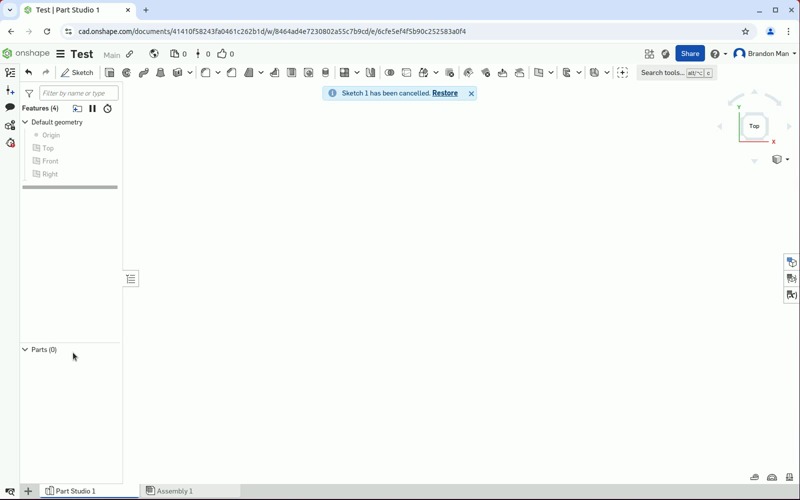
key(space)
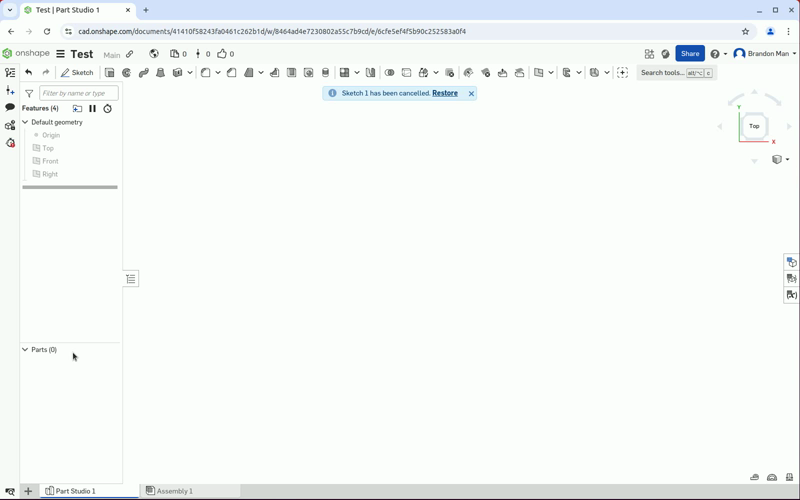
key_down(shift)
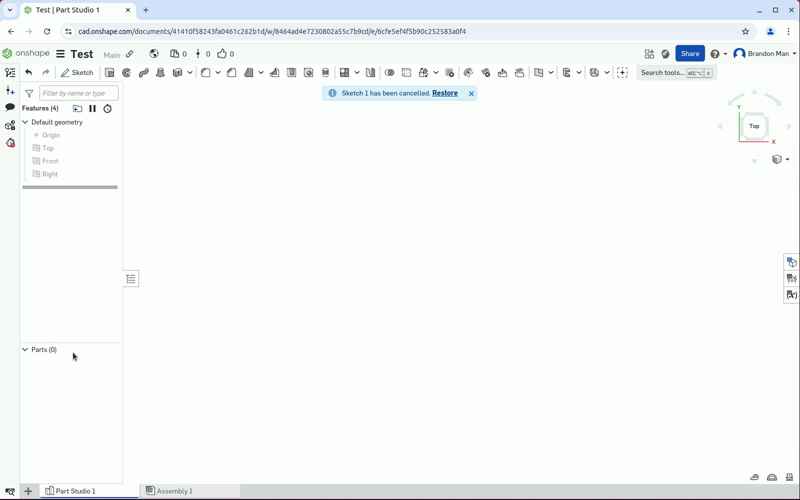
key(up)
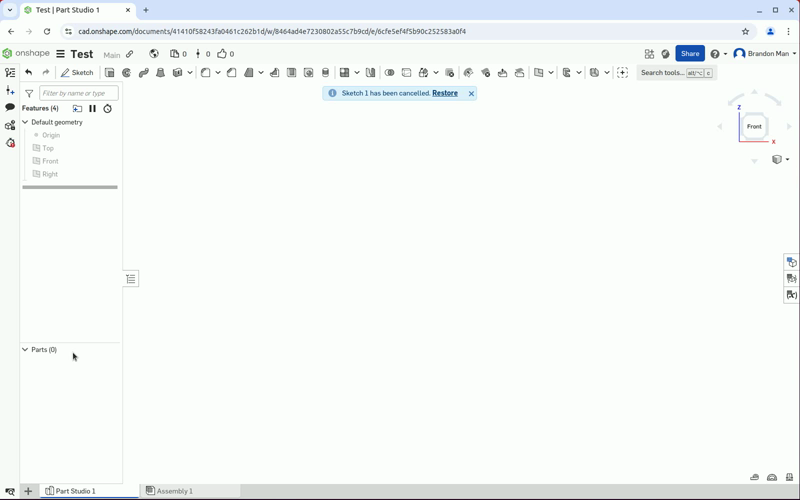
key_up(shift)
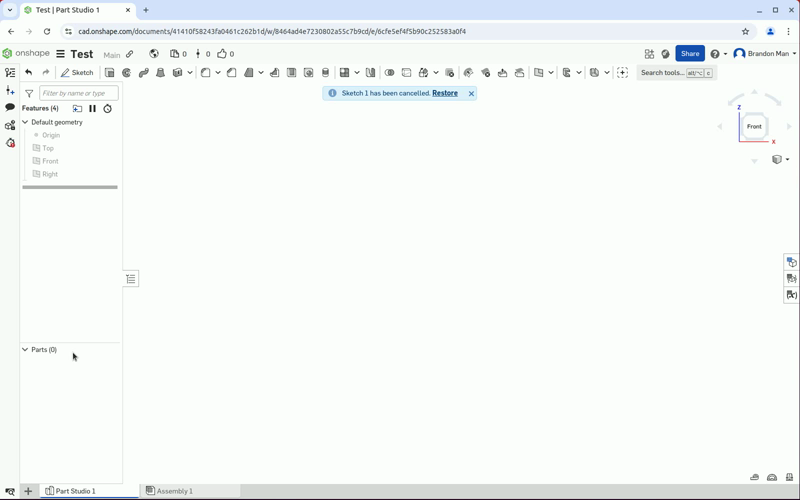
key(space)
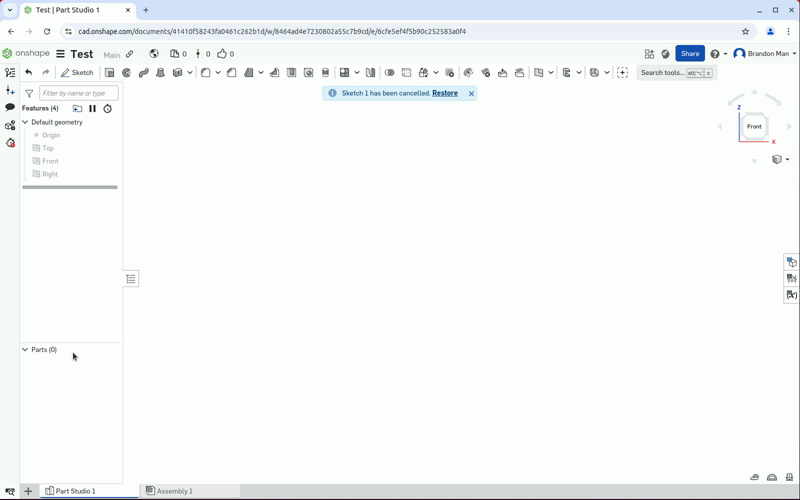
key_down(shift)
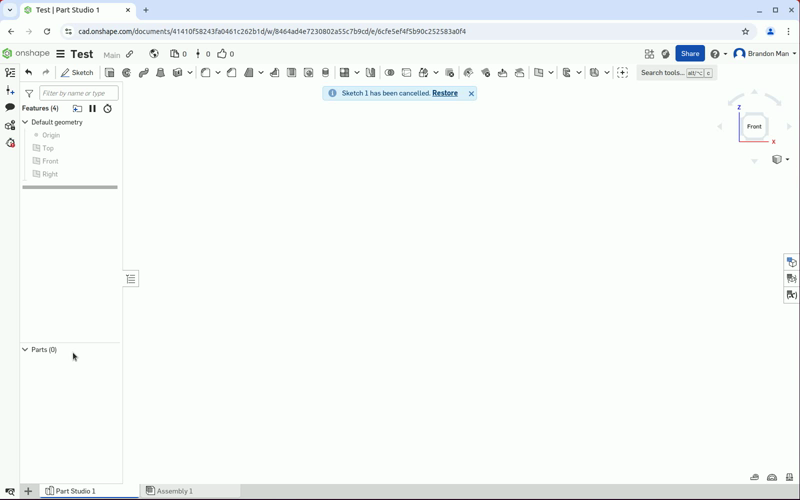
key(left)
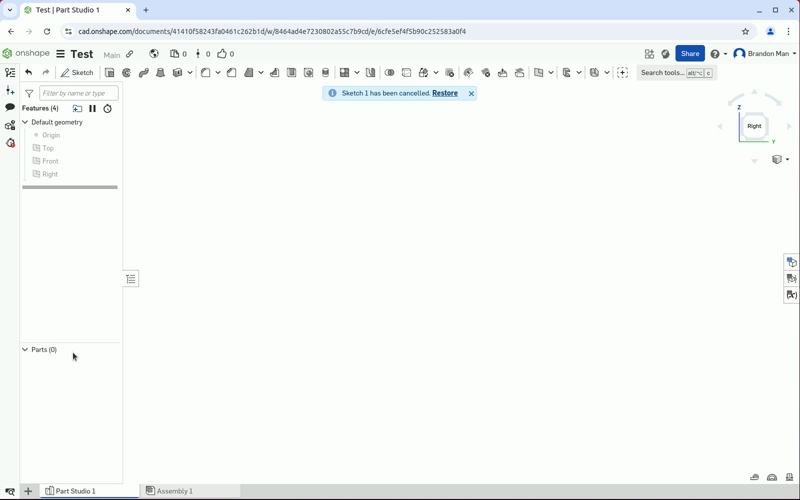
key_up(shift)
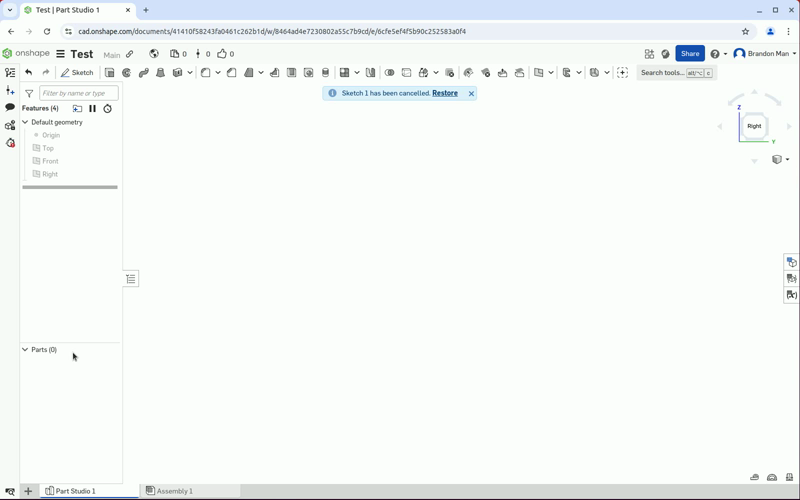
mouse_move(73, 352)
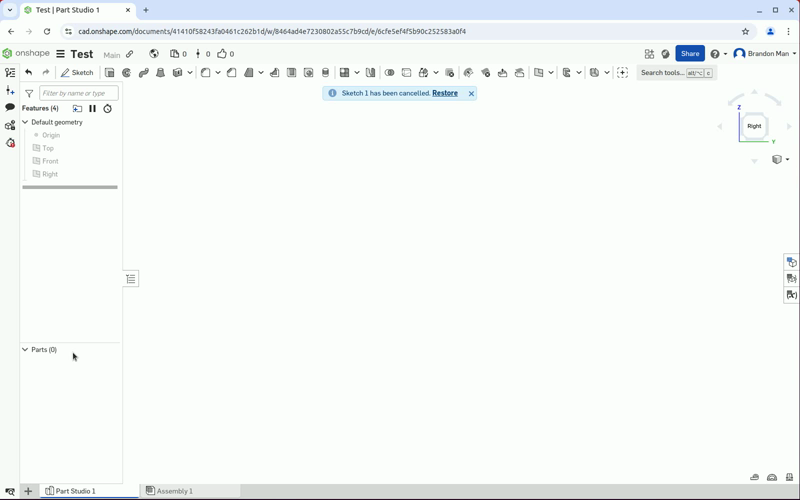
key(shift+y)
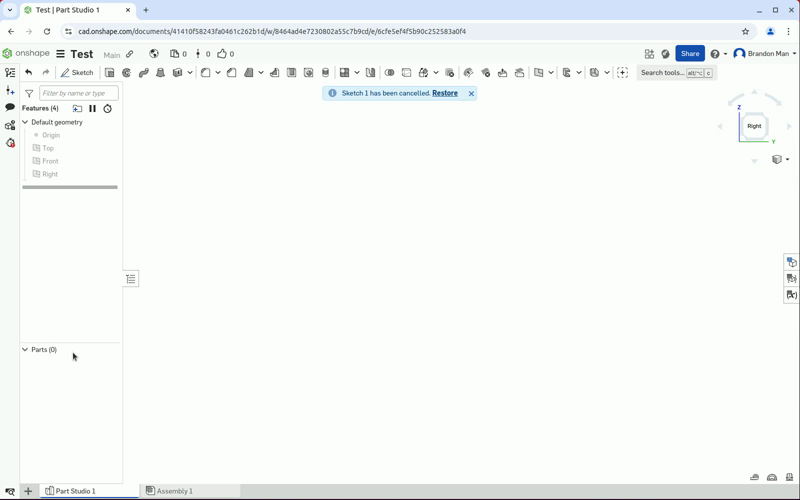
key(shift+s)
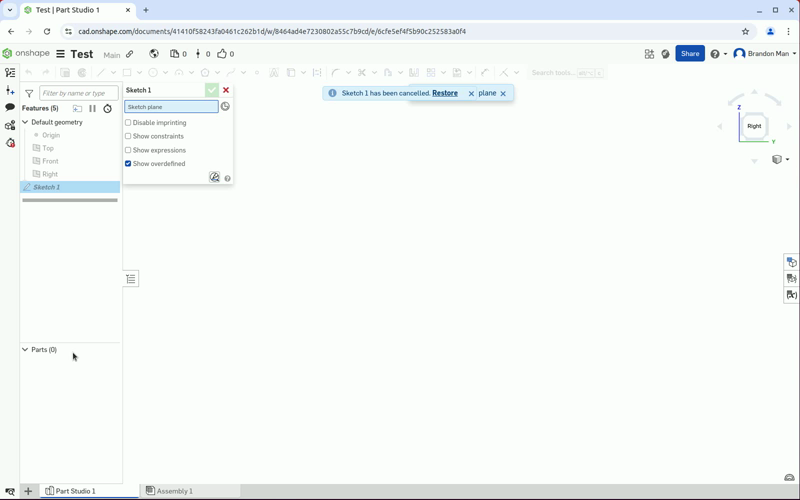
mouse_move(73, 176)
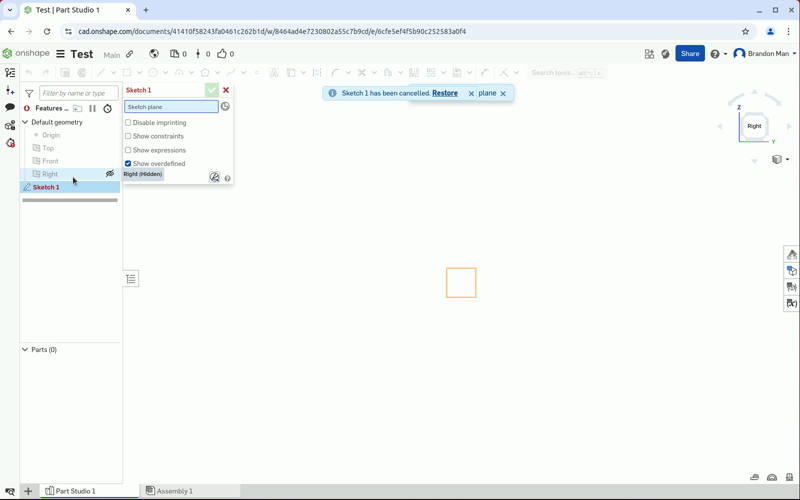
click(73, 176)
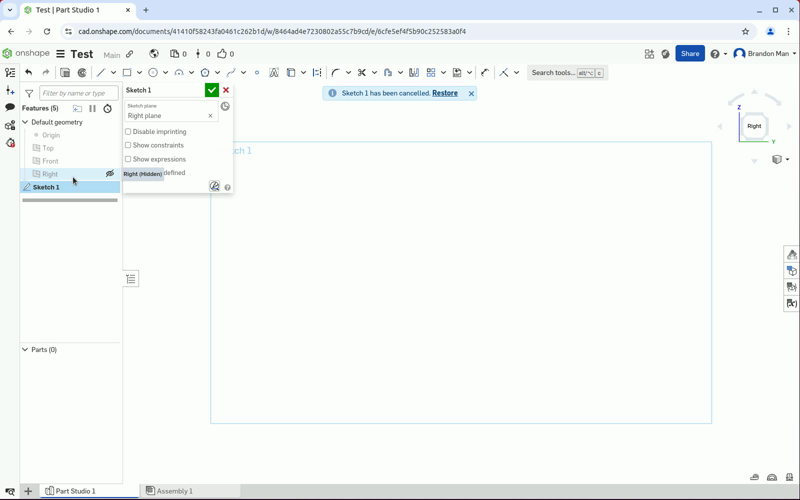
mouse_move(73, 352)
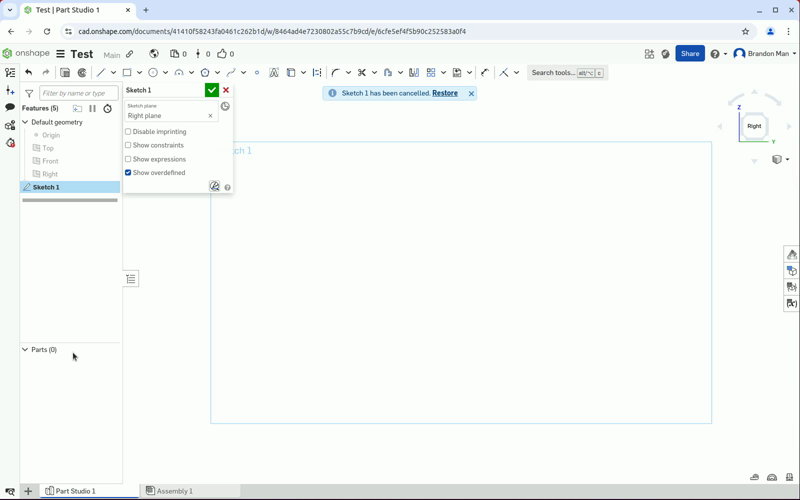
key(y)
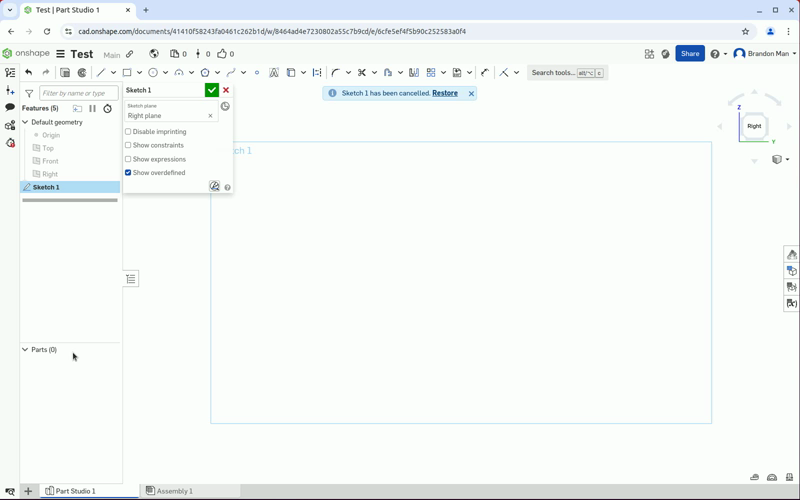
key(c)
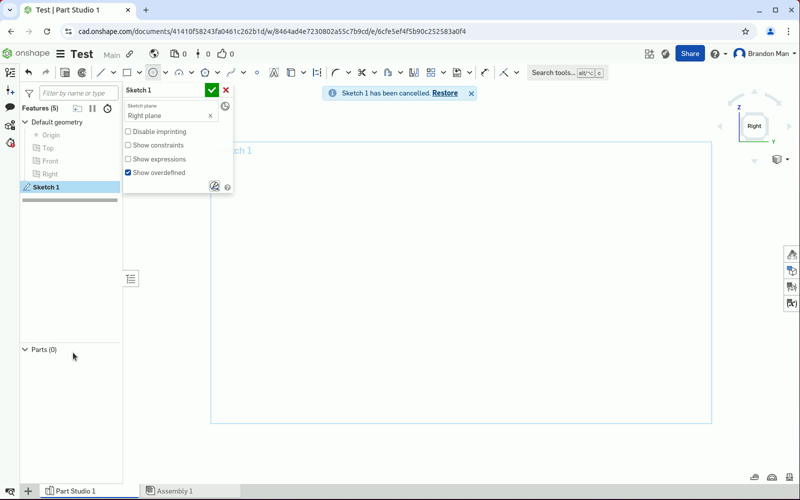
key_down(shift)
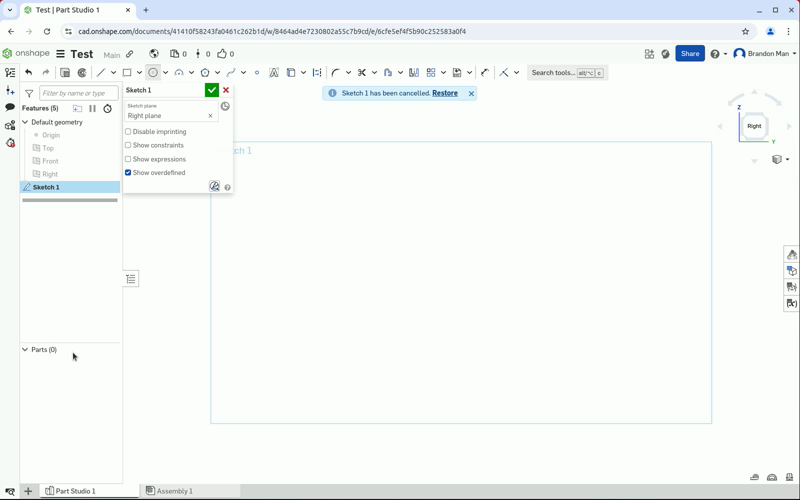
mouse_move(502, 266)
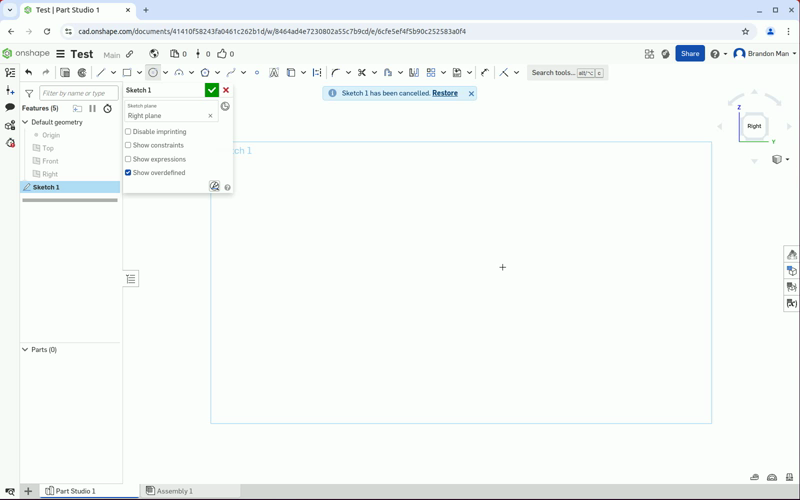
click(502, 266)
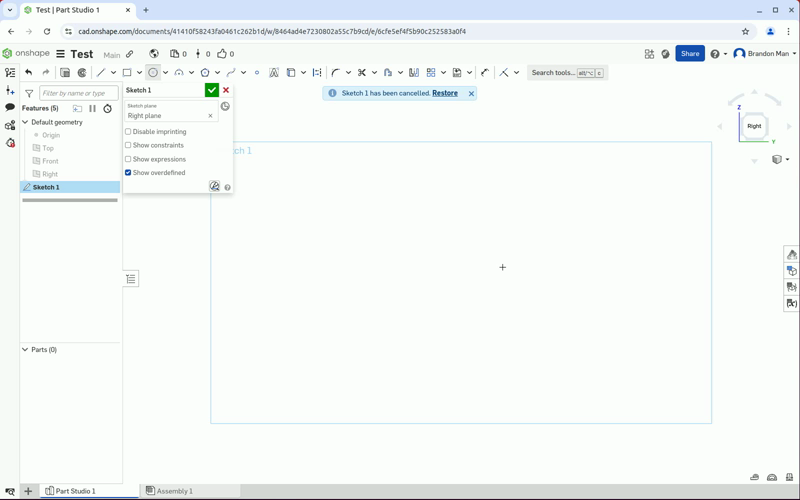
key_up(shift)
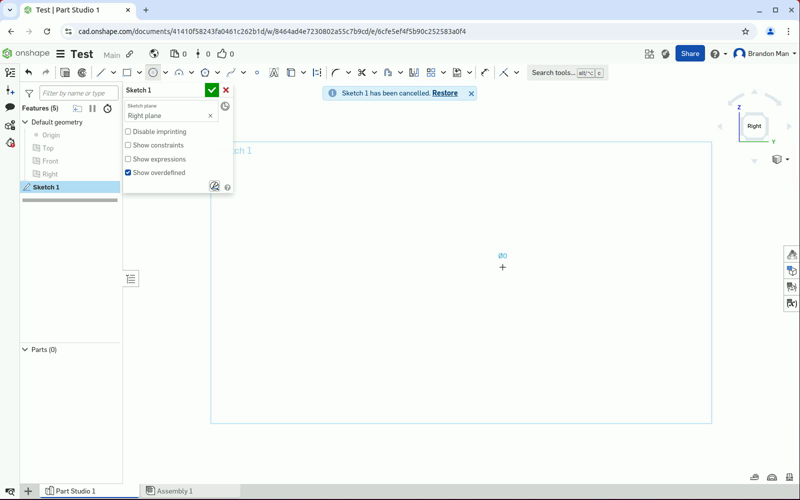
mouse_move(515, 266)
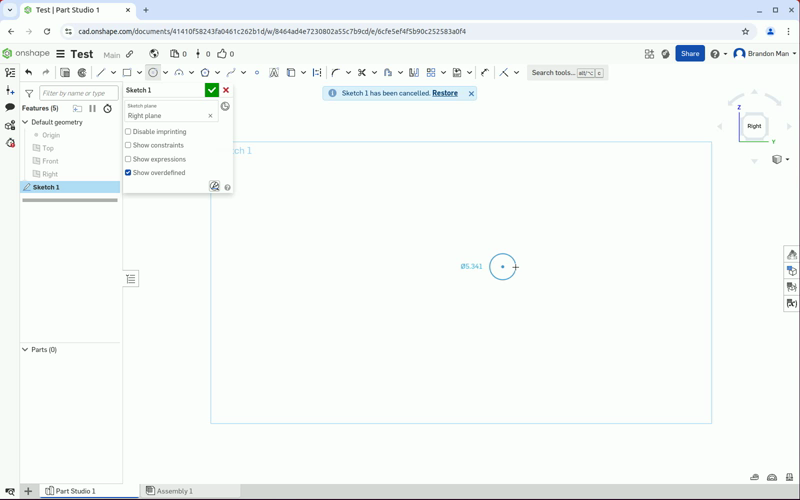
click(515, 266)
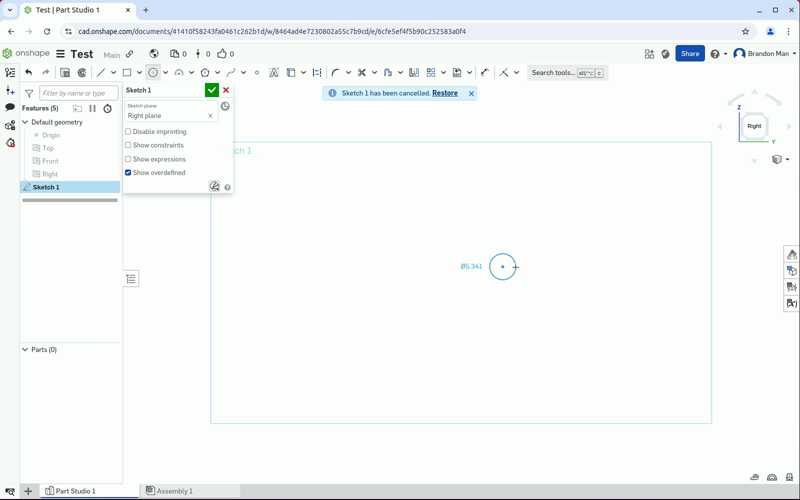
key(esc)
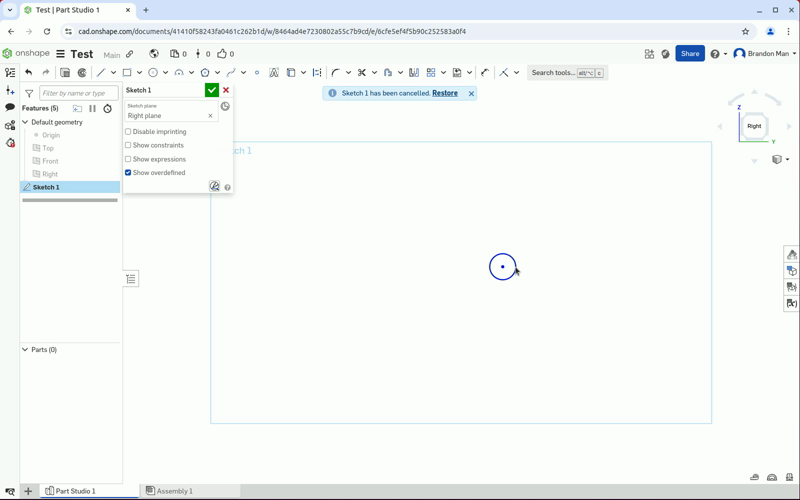
mouse_move(495, 275)
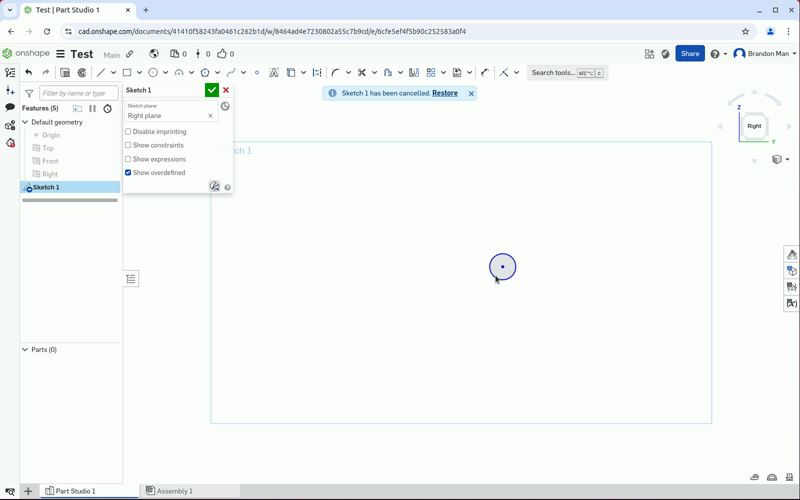
scroll(6)
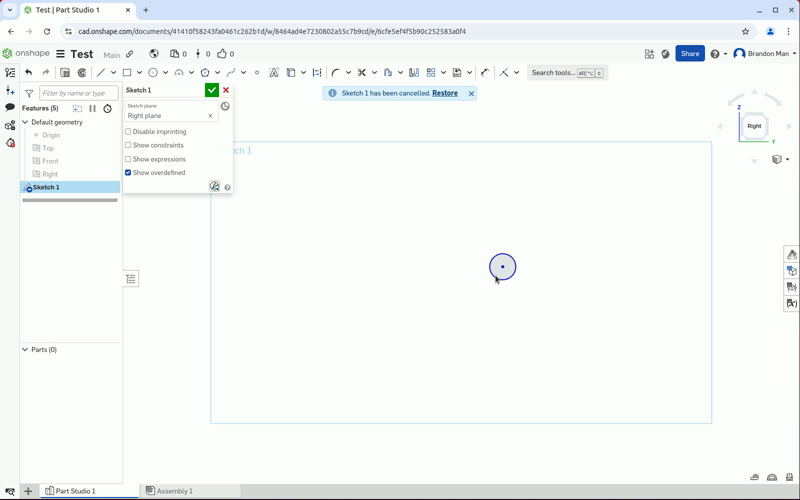
scroll(6)
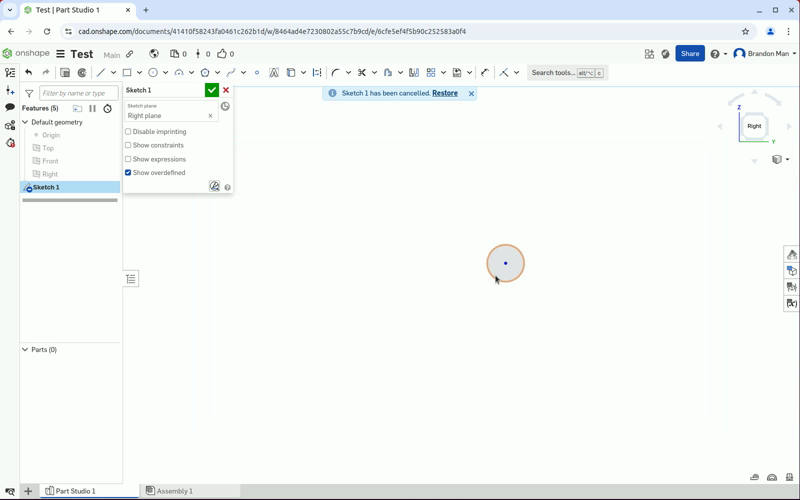
scroll(6)
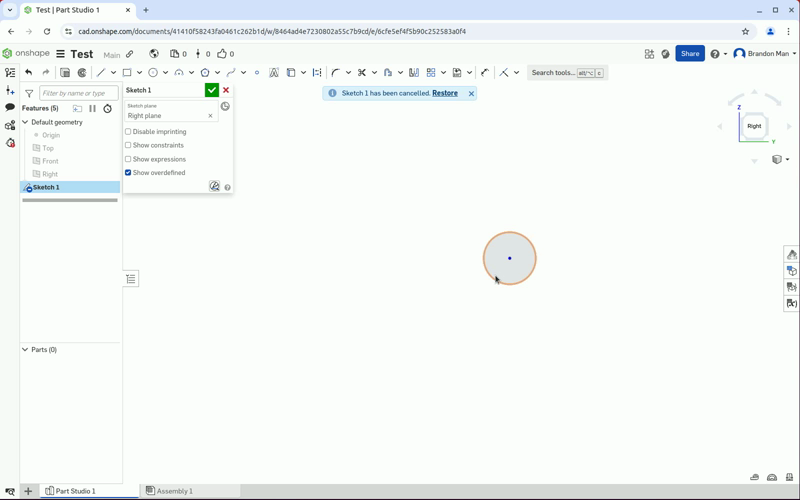
scroll(6)
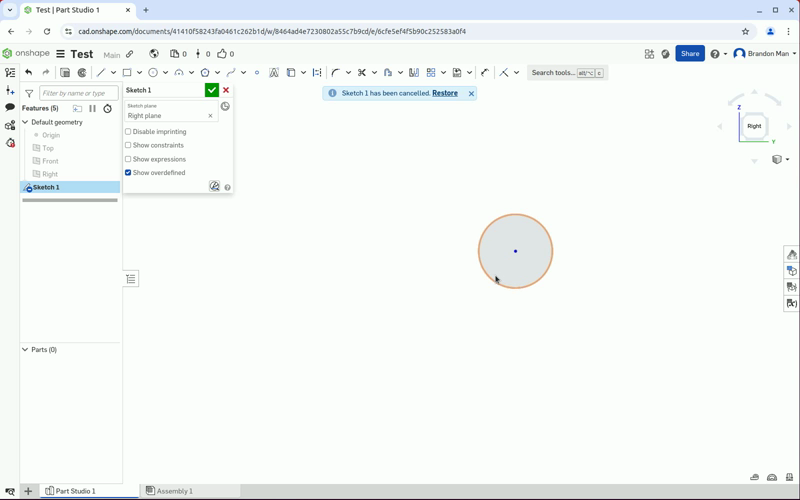
scroll(6)
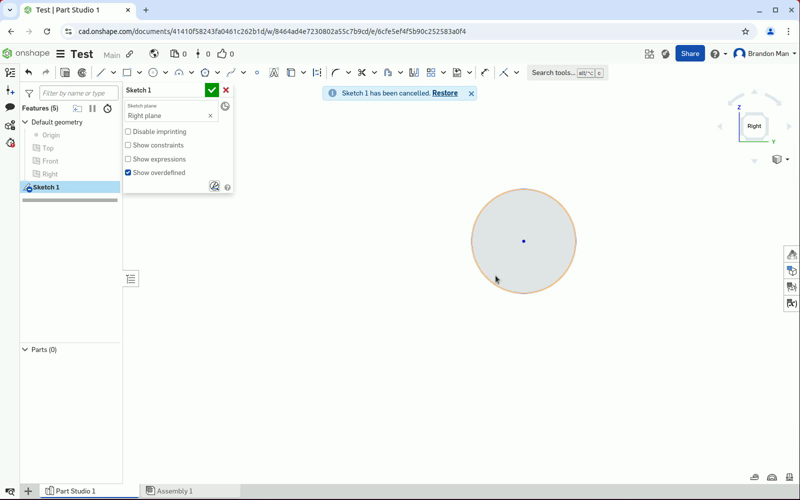
scroll(6)
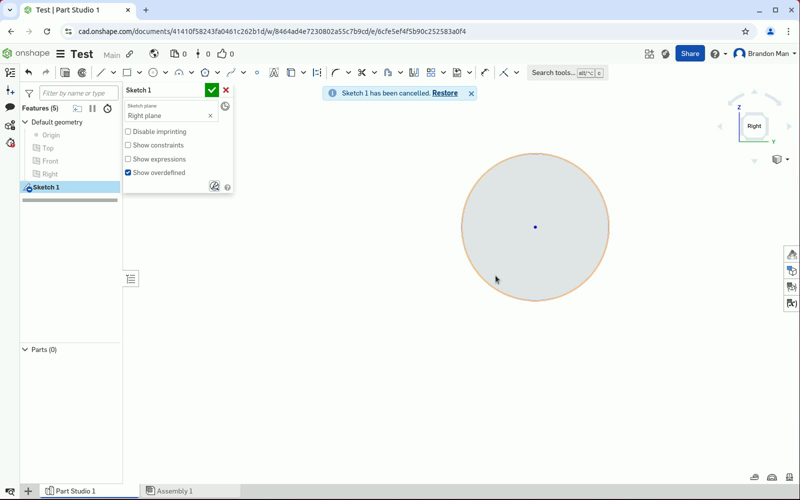
scroll(6)
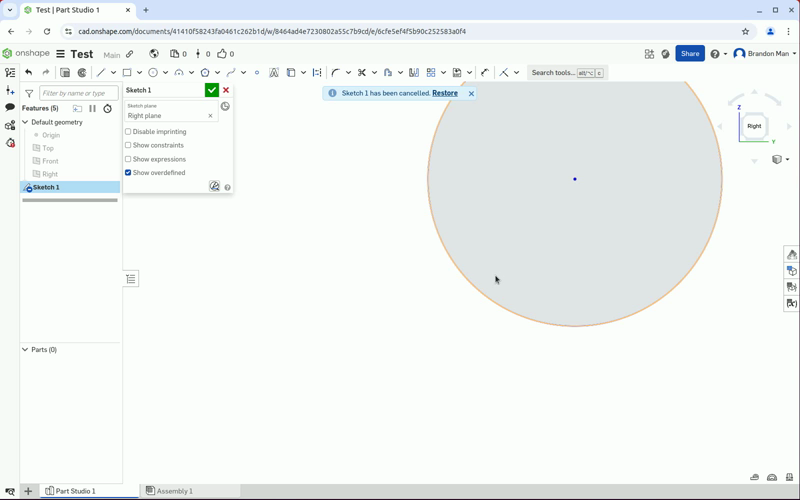
click(495, 275)
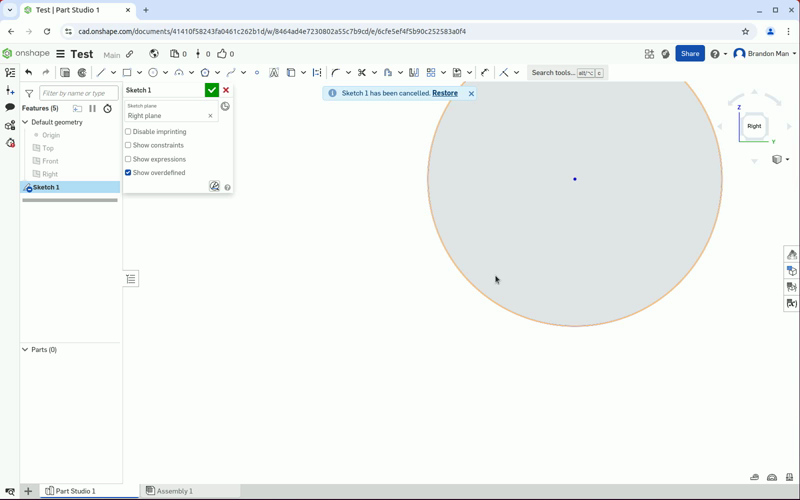
scroll(-6)
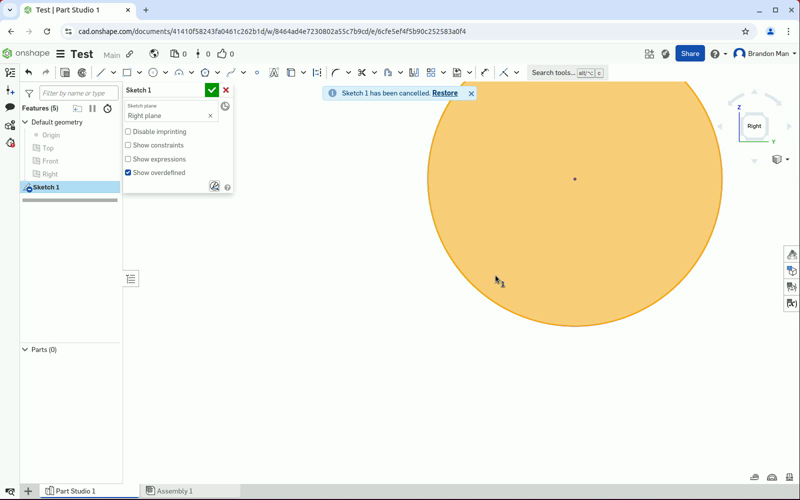
scroll(-6)
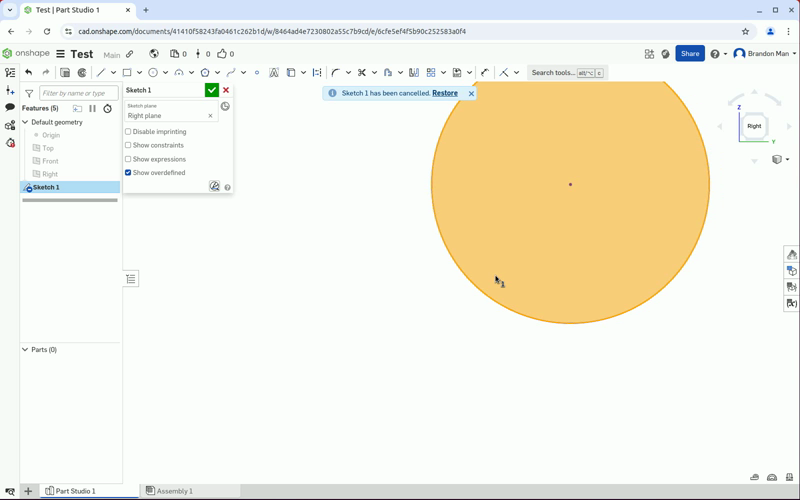
scroll(-6)
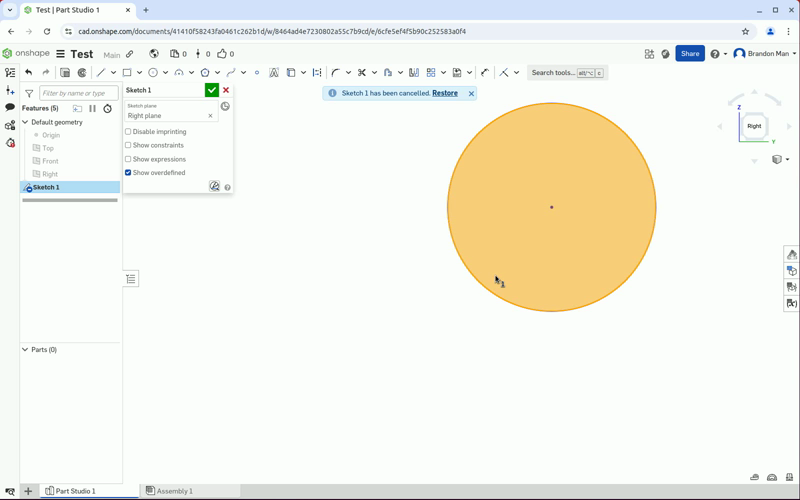
scroll(-6)
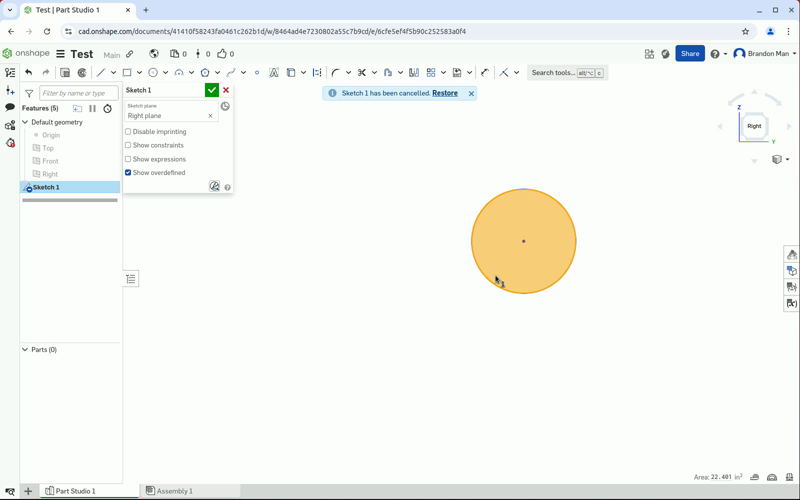
scroll(-6)
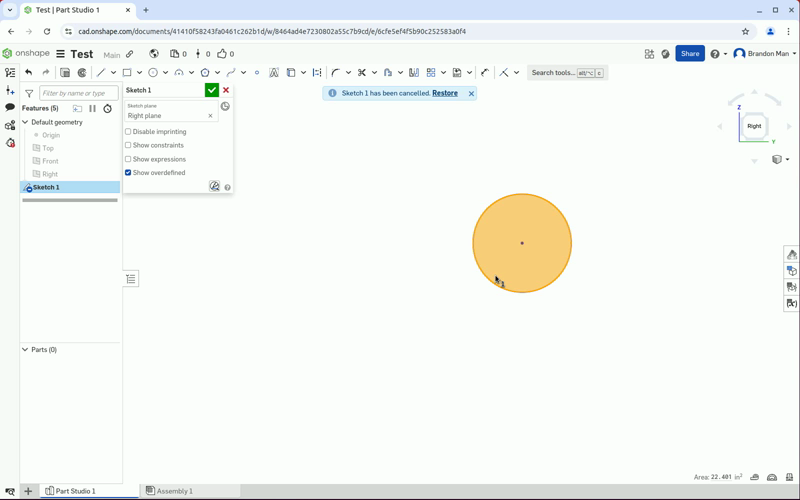
scroll(-6)
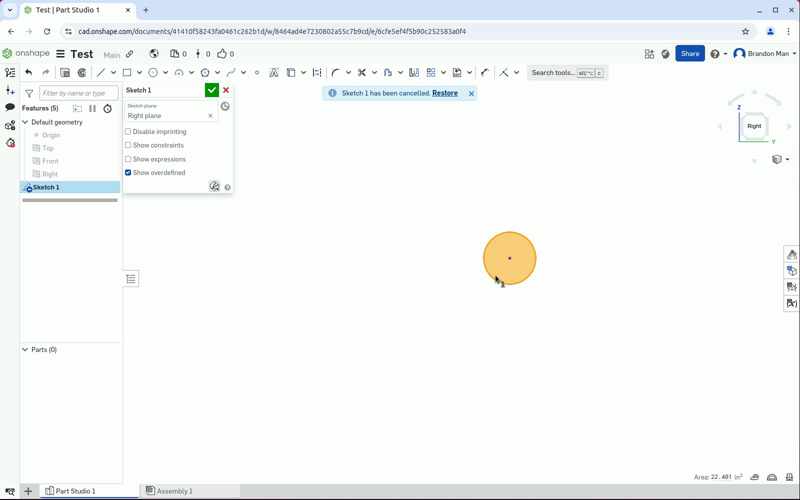
scroll(-6)
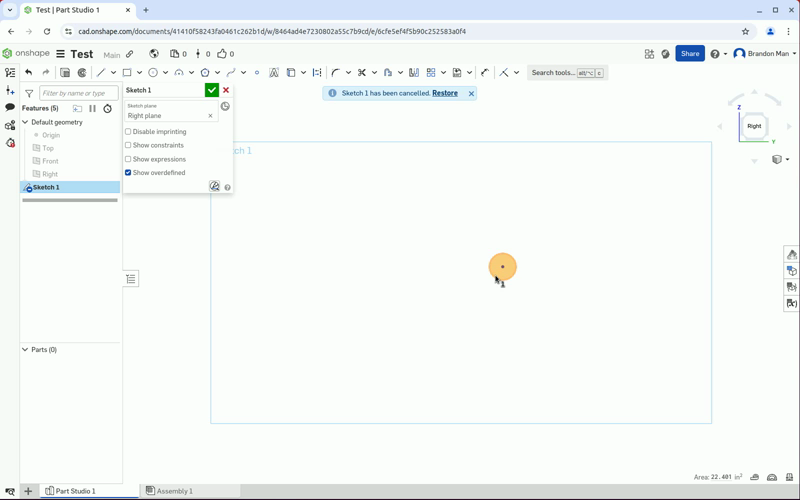
mouse_move(73, 352)
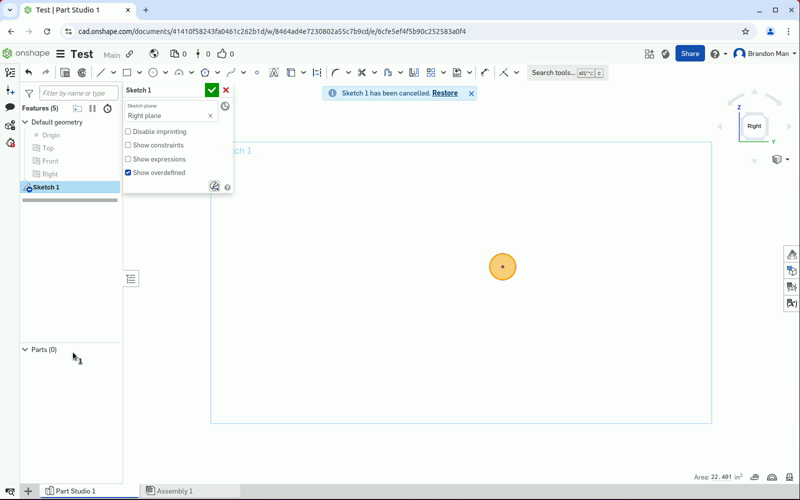
key(shift+y)
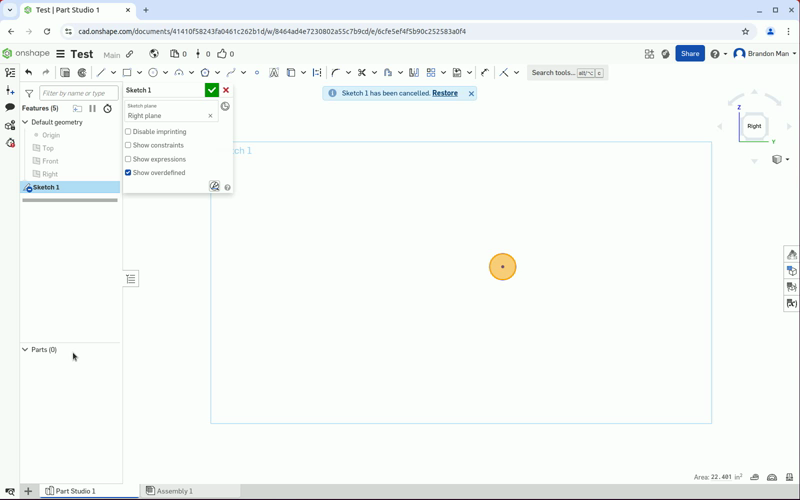
key(shift+e)
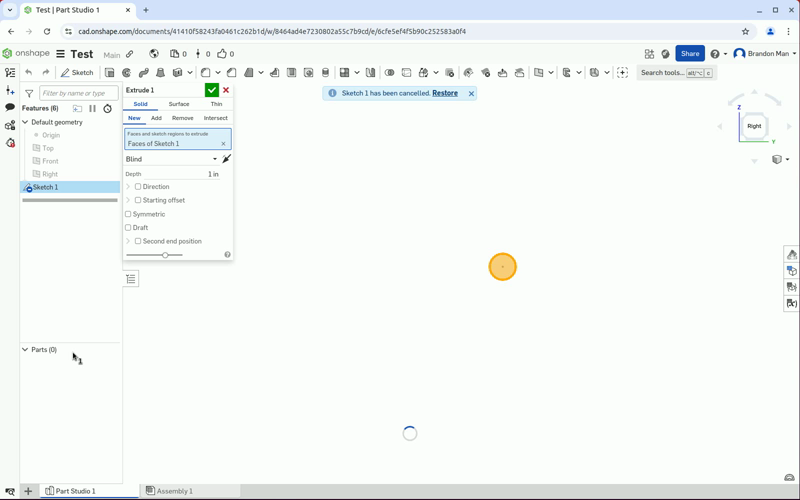
mouse_move(143, 106)
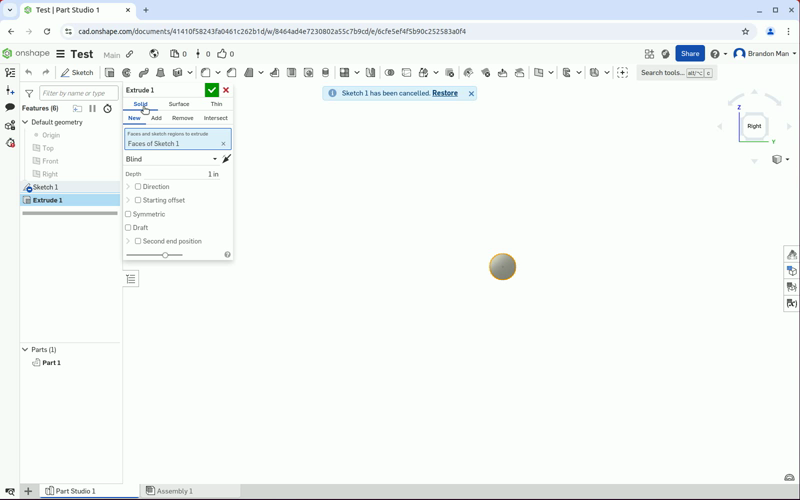
click(143, 106)
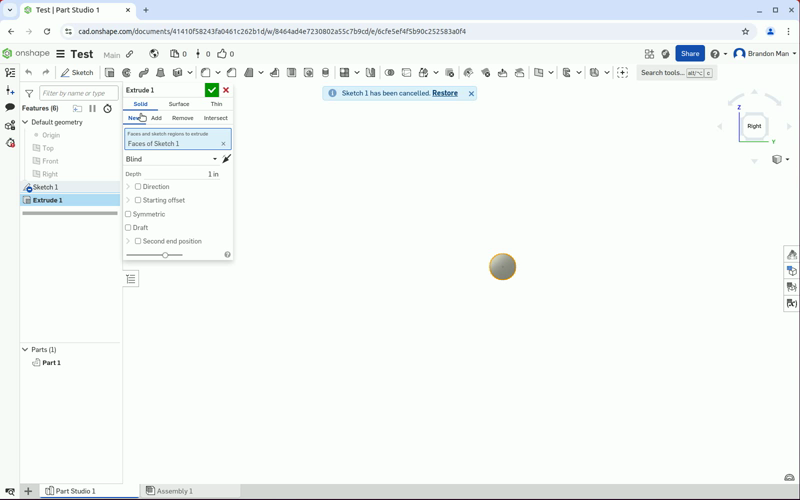
mouse_move(137, 120)
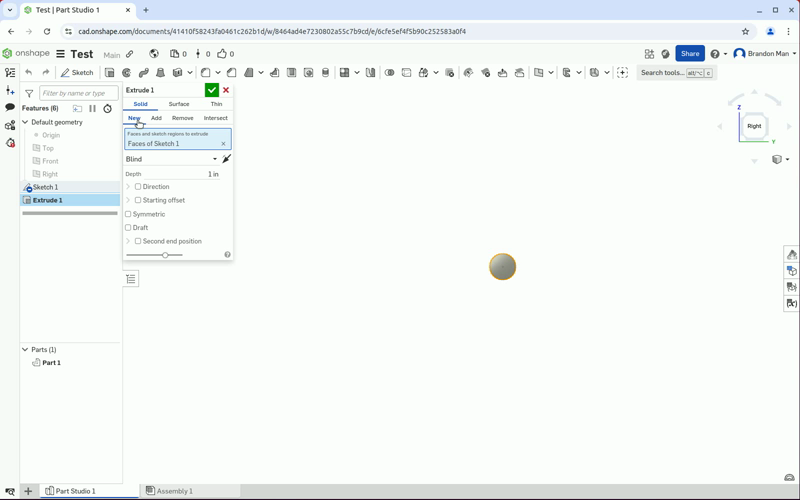
click(137, 120)
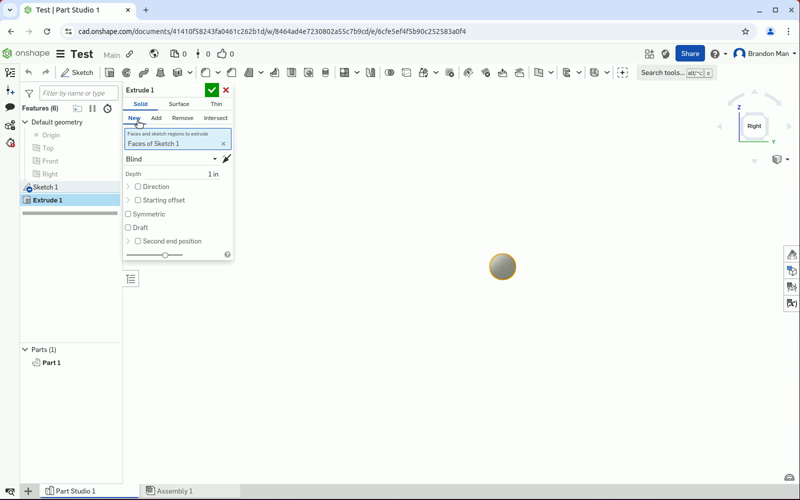
key(tab, 4)
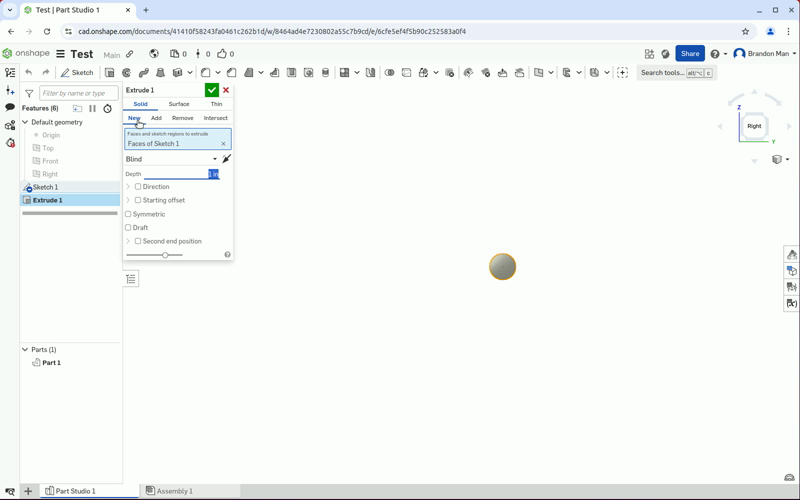
text(15.405)
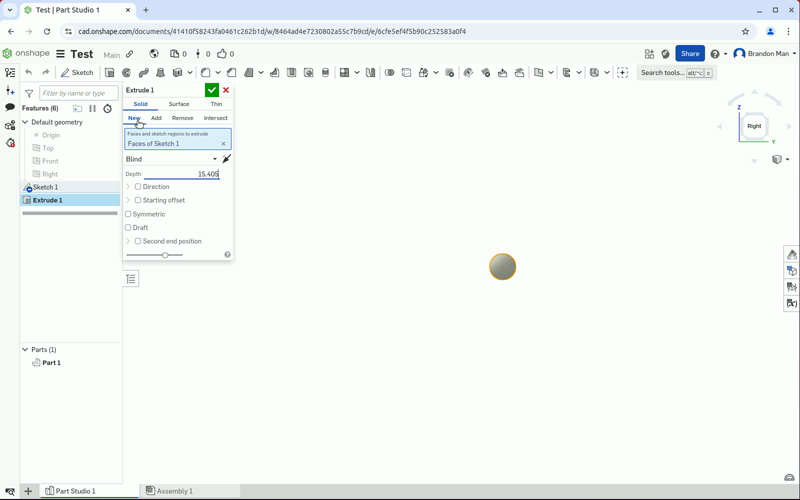
key(enter)
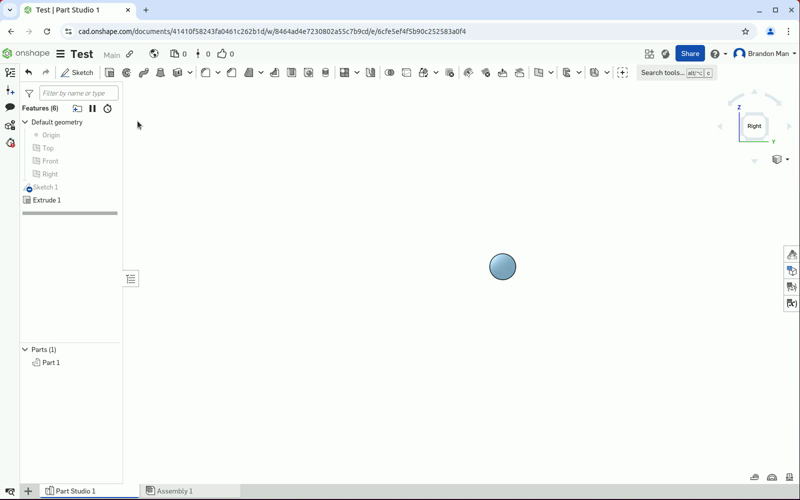
key(shift+h)
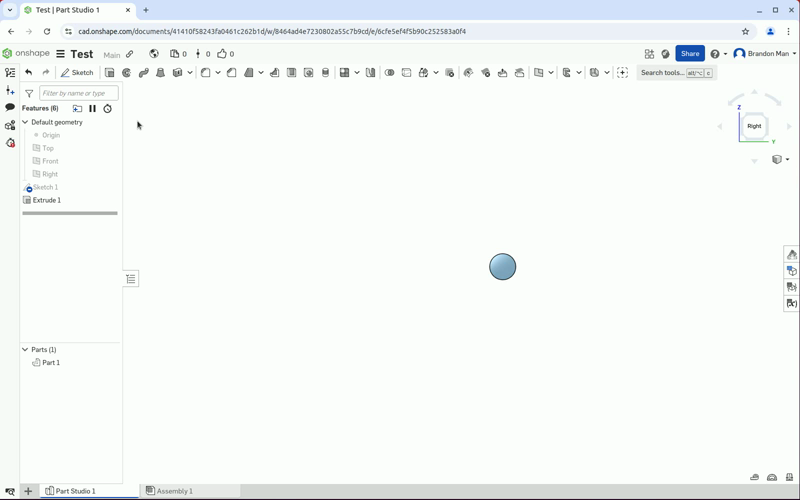
key(shift+h)
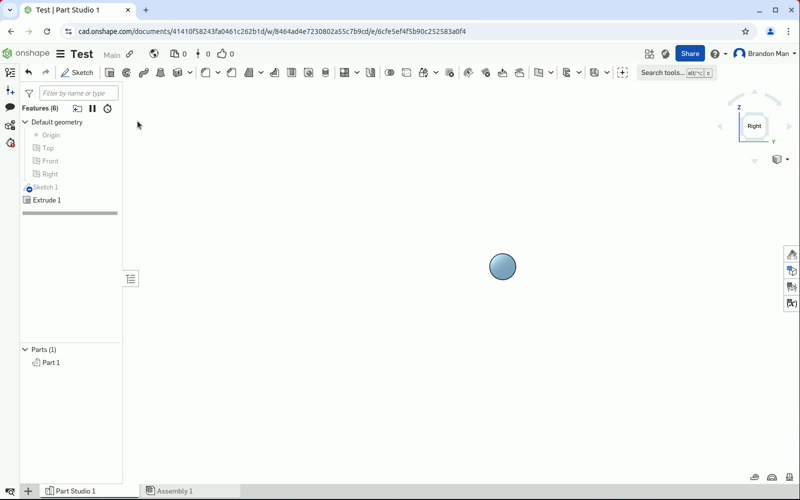
mouse_move(73, 189)
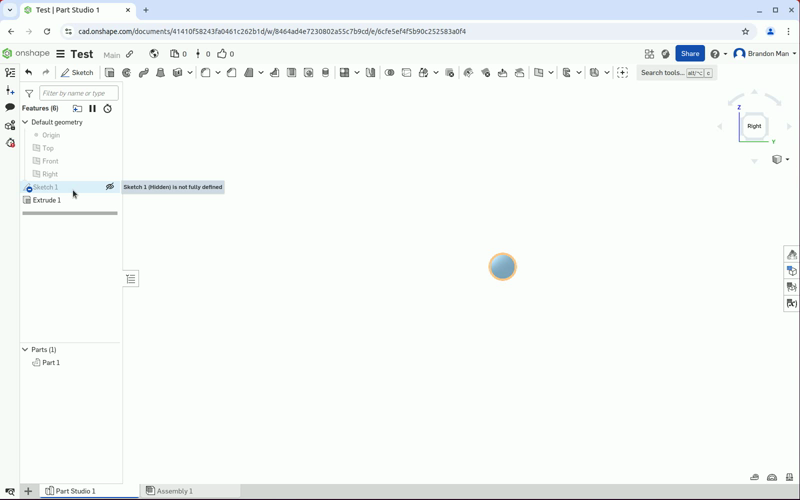
click(73, 189)
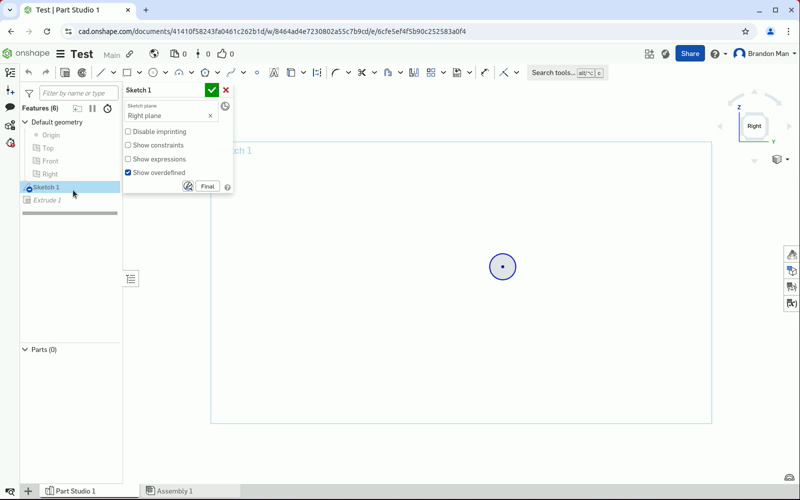
mouse_move(229, 92)
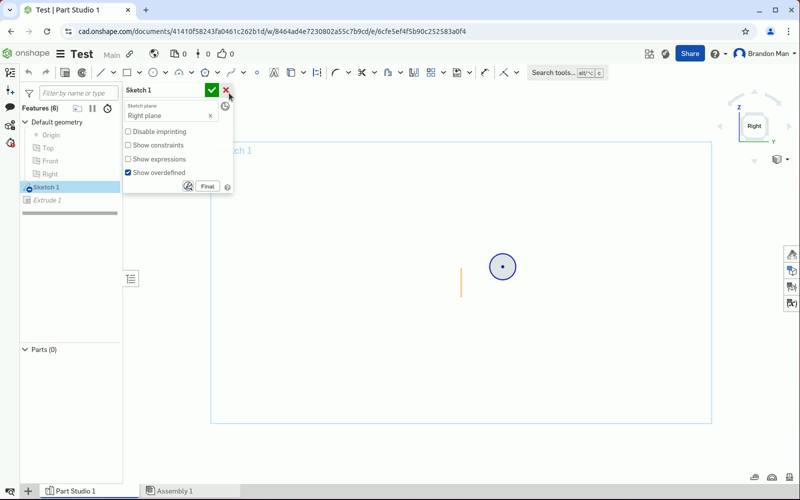
click(229, 92)
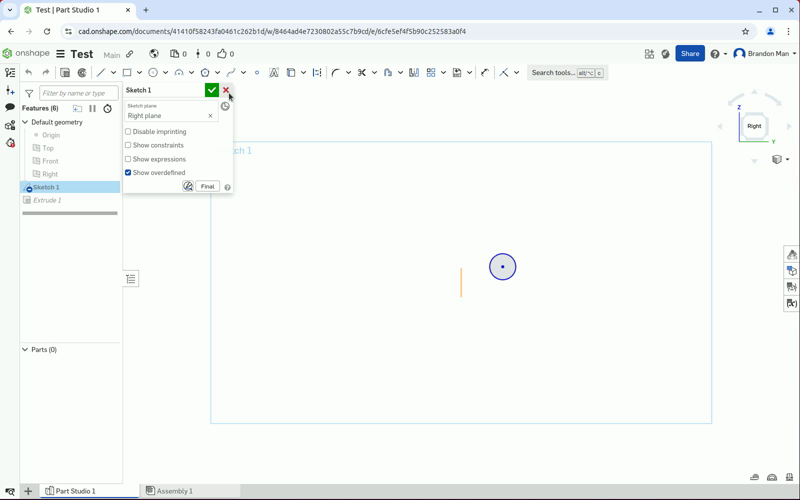
key(shift+s)
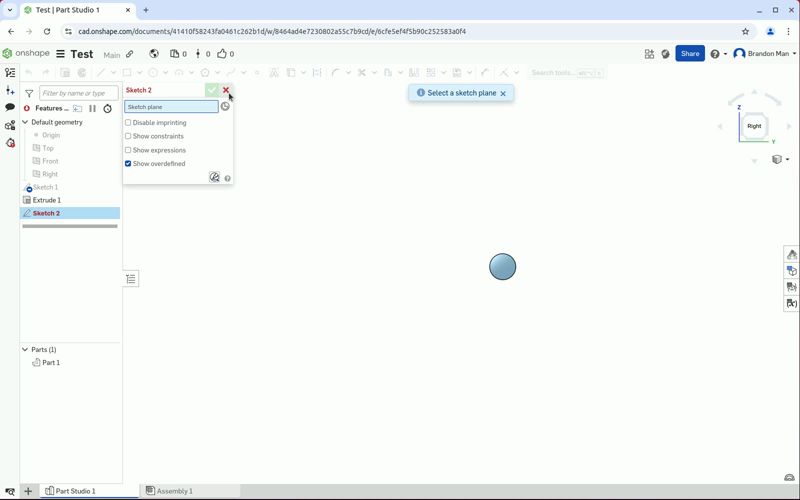
mouse_move(73, 176)
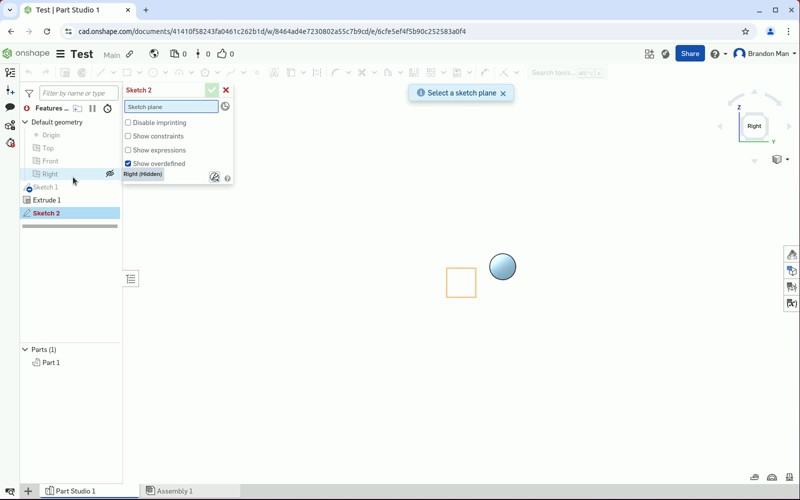
click(73, 176)
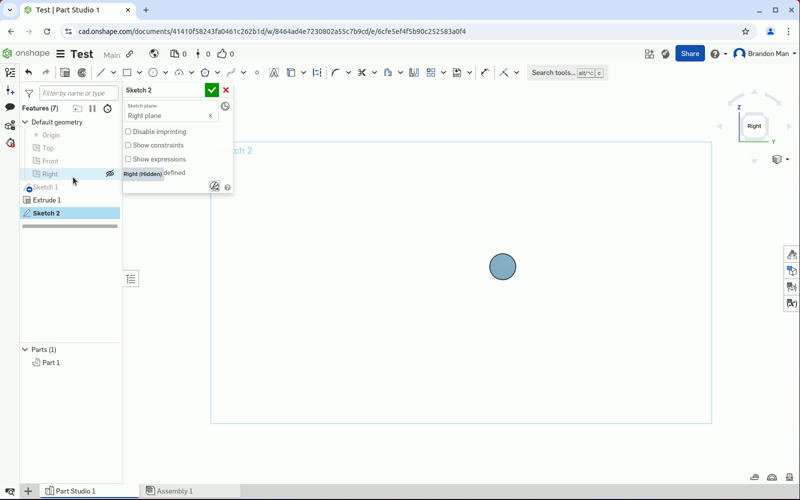
mouse_move(73, 352)
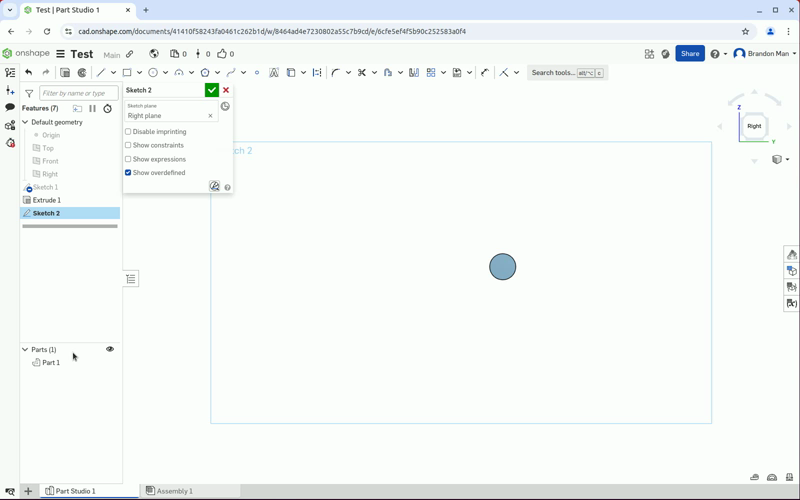
key(y)
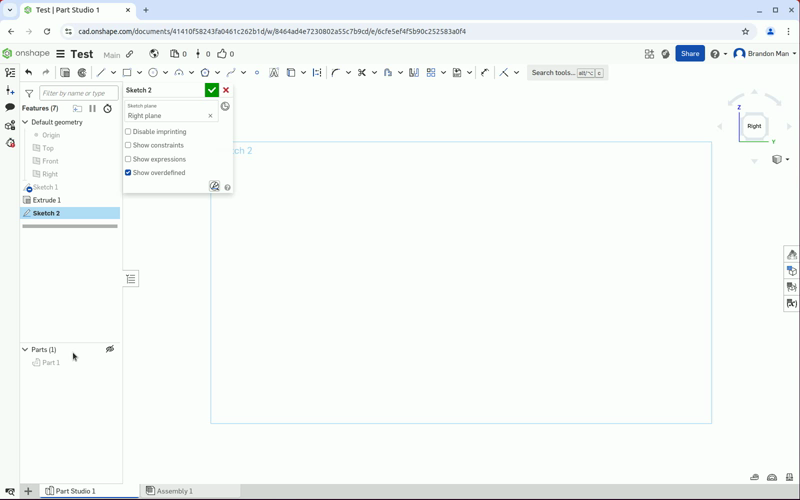
key(l)
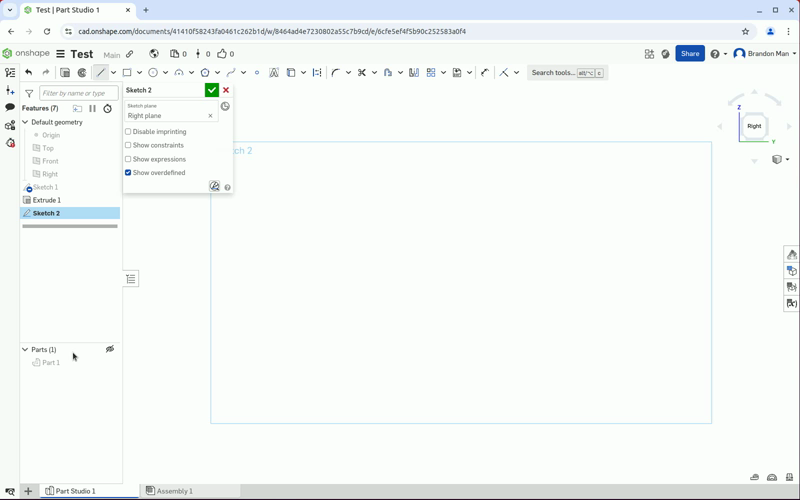
key_down(shift)
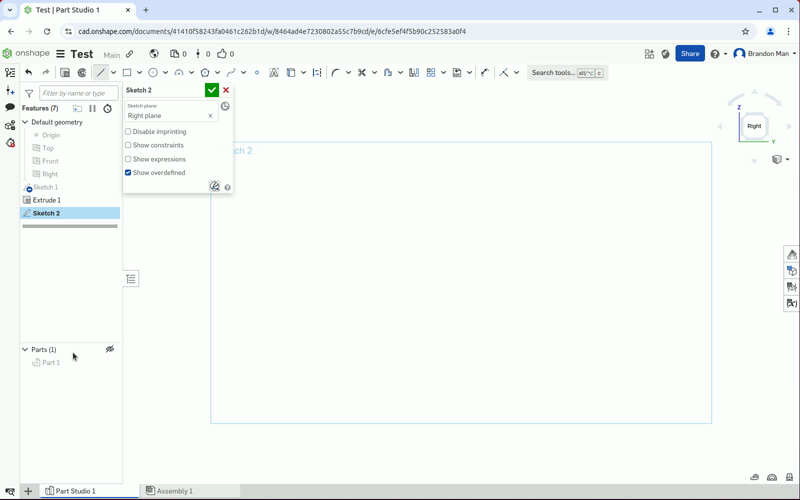
mouse_move(460, 319)
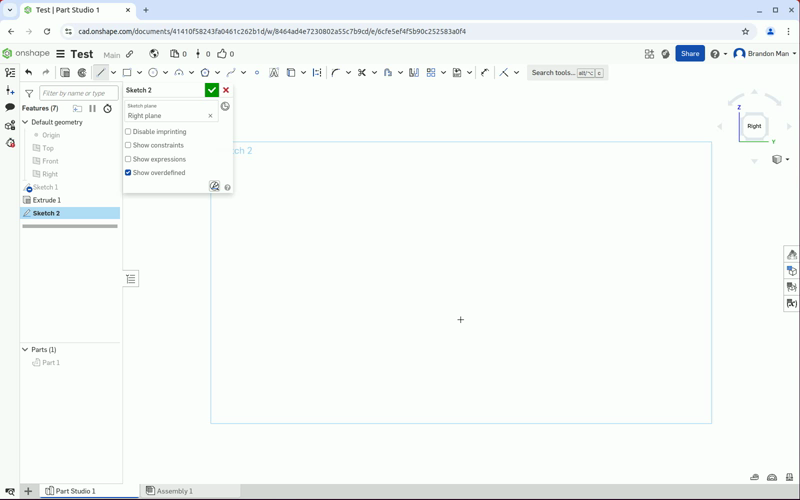
click(460, 319)
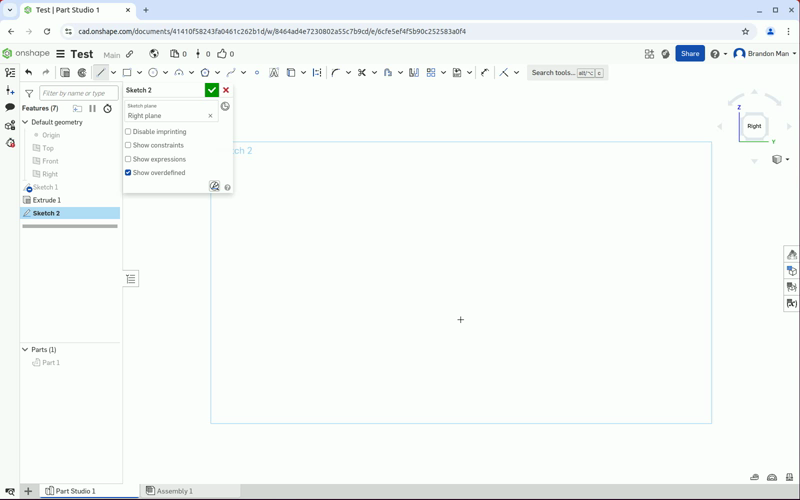
key_up(shift)
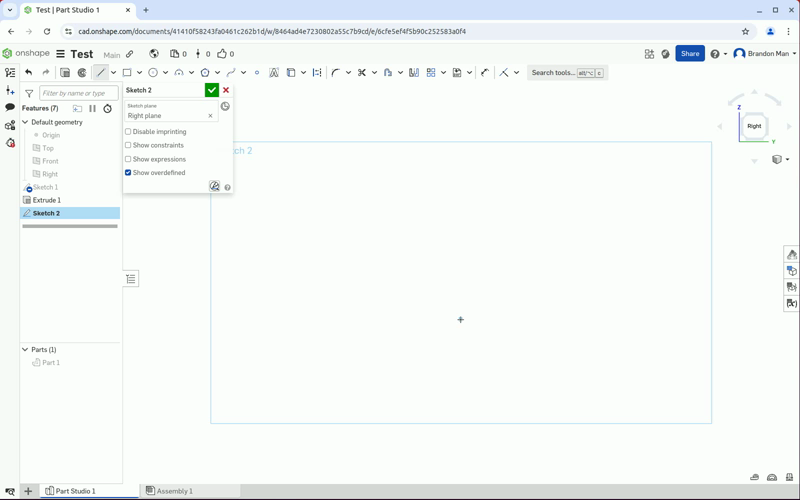
key_down(shift)
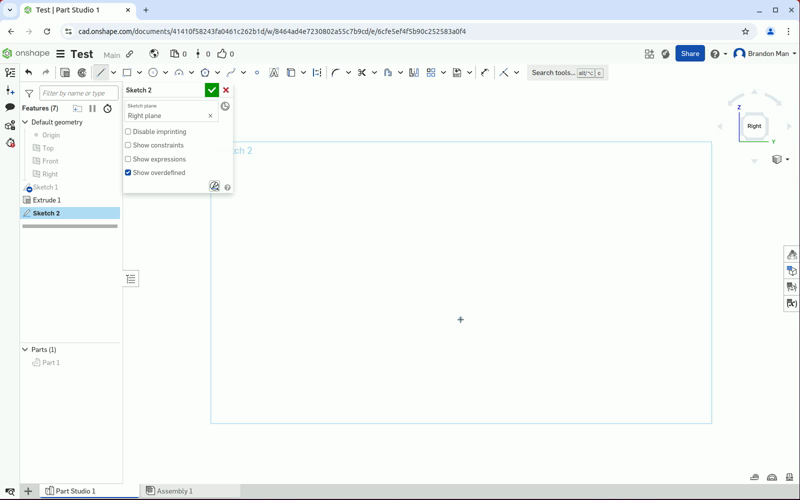
mouse_move(573, 319)
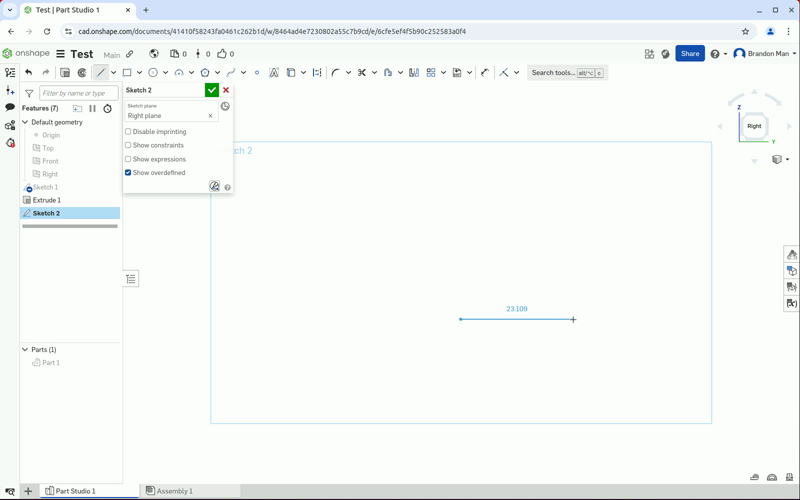
click(573, 319)
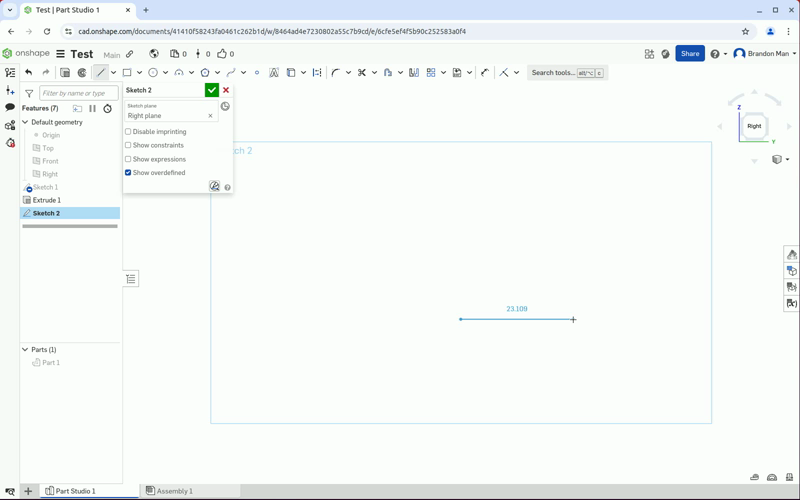
key_up(shift)
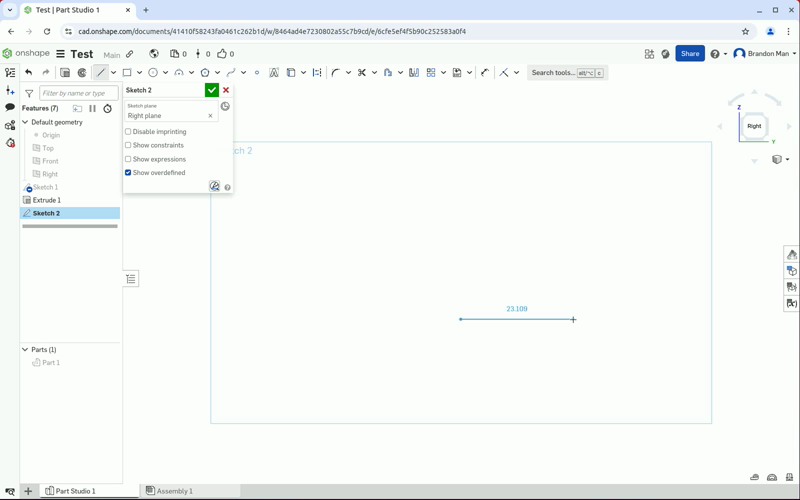
key_down(shift)
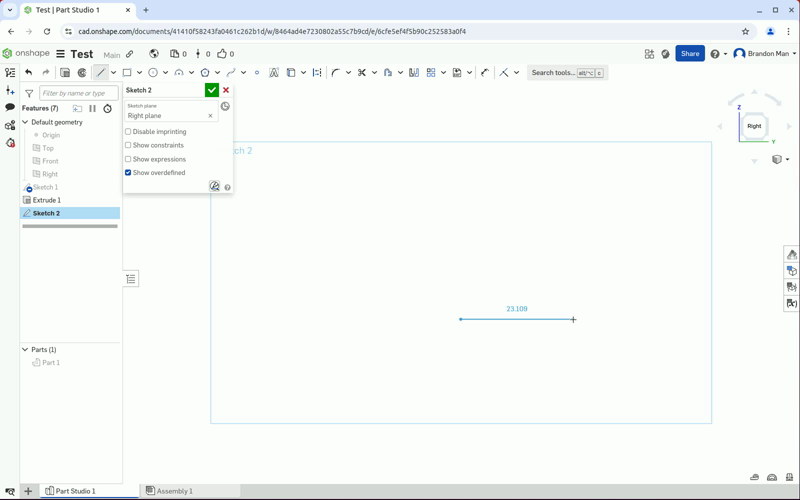
mouse_move(589, 319)
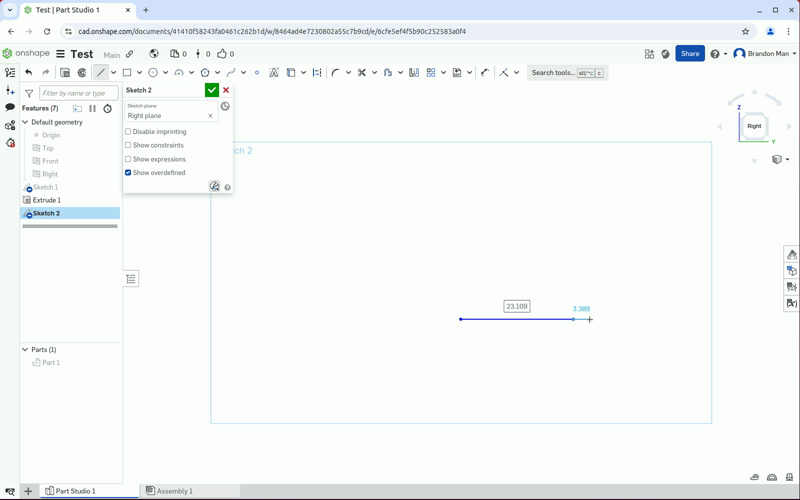
mouse_move(573, 282)
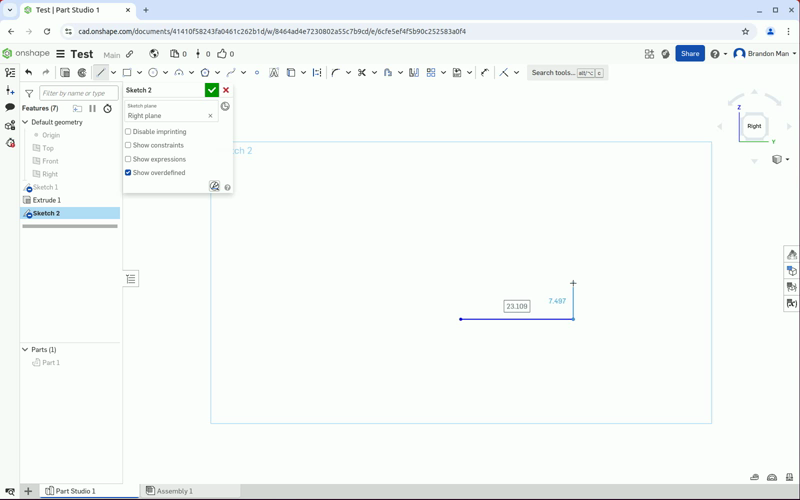
click(573, 282)
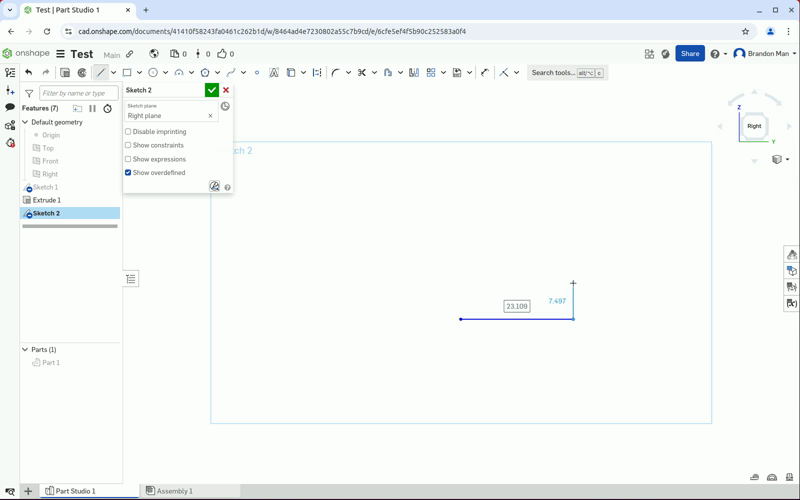
key_up(shift)
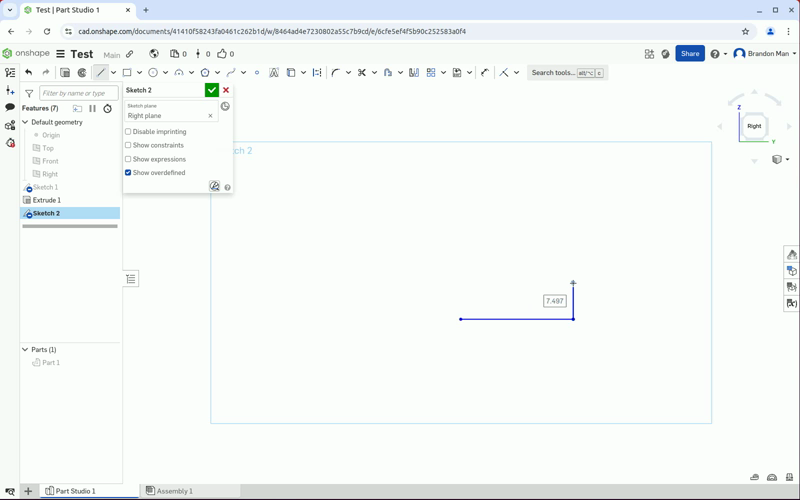
key_down(shift)
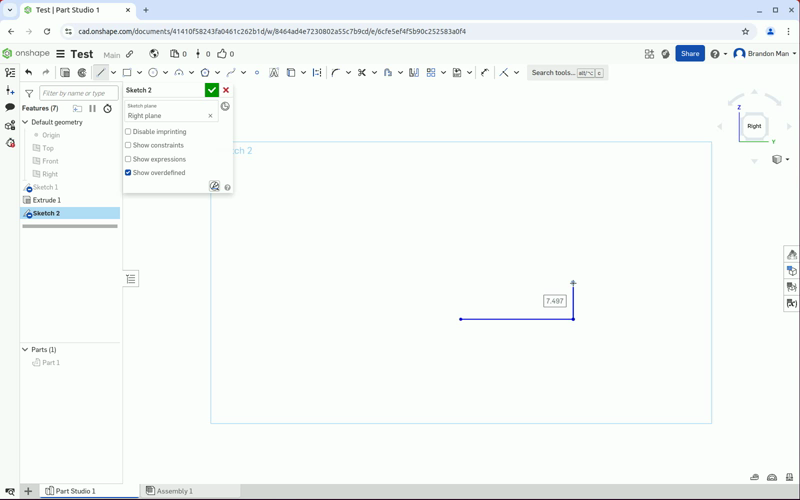
mouse_move(460, 282)
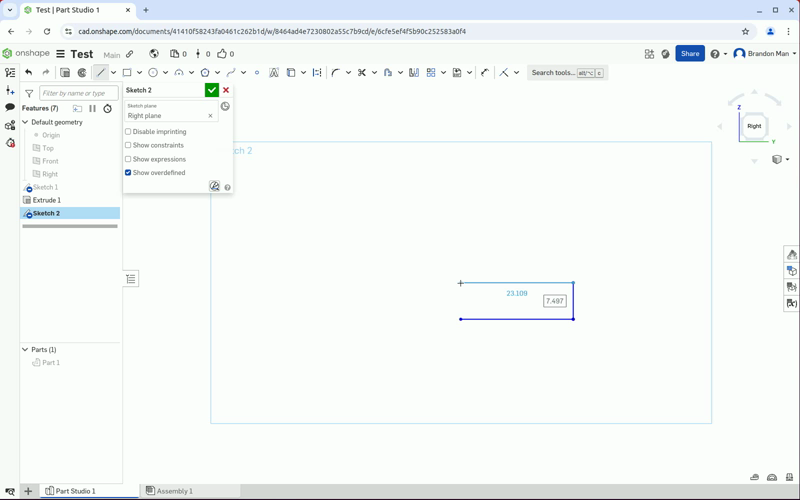
click(460, 282)
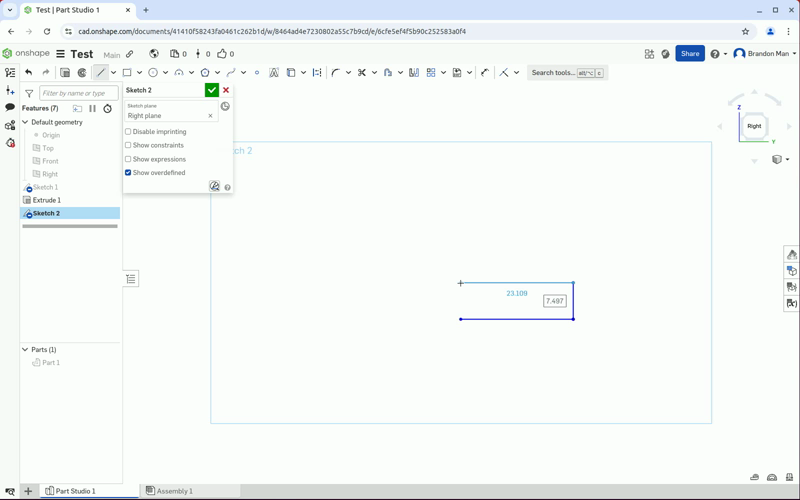
key_up(shift)
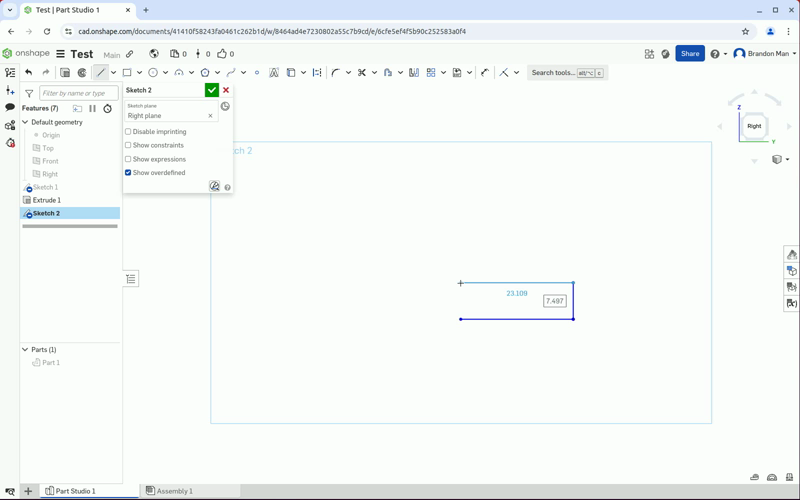
mouse_move(490, 282)
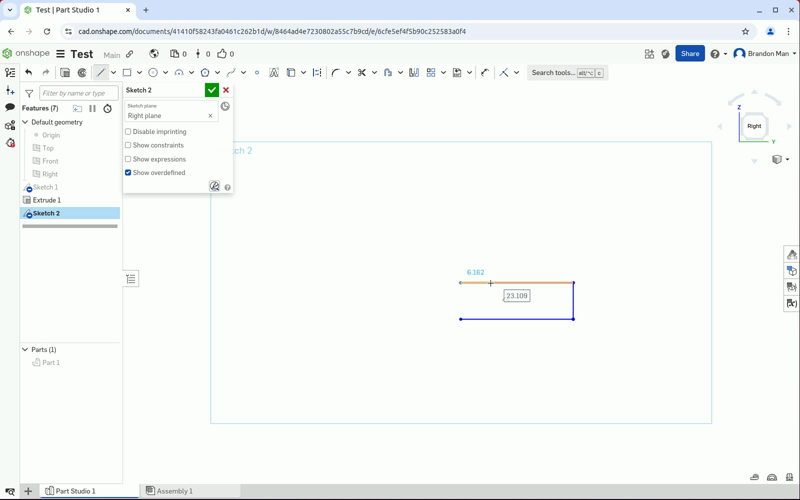
key_down(shift)
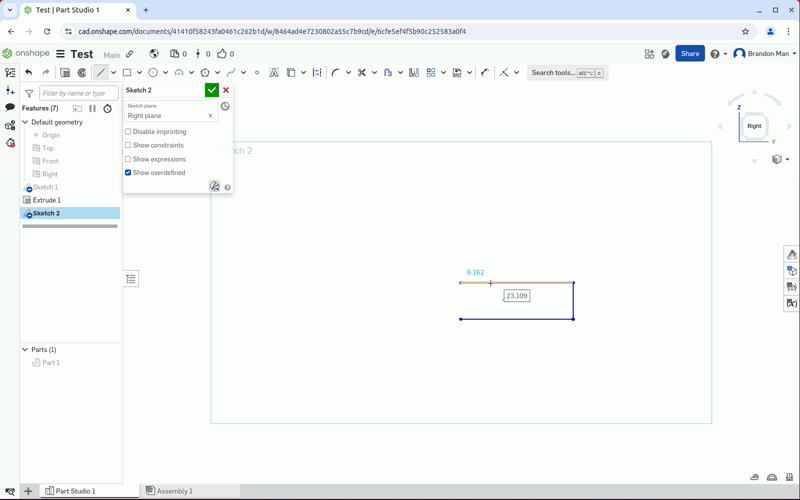
mouse_move(460, 319)
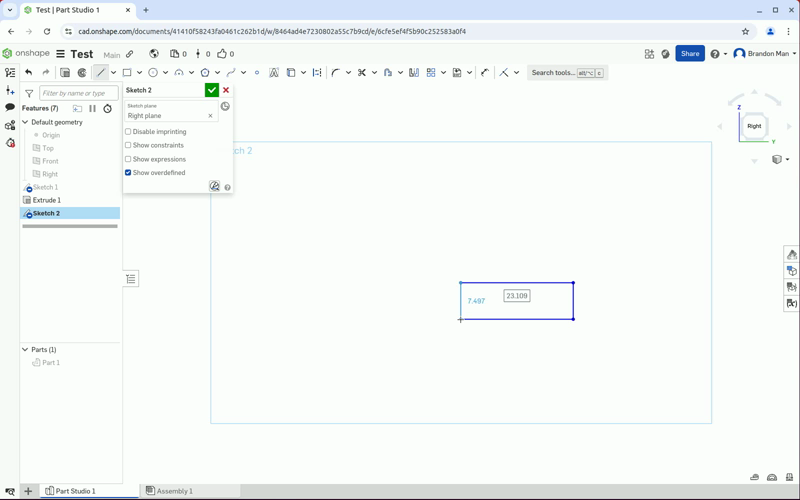
key_up(shift)
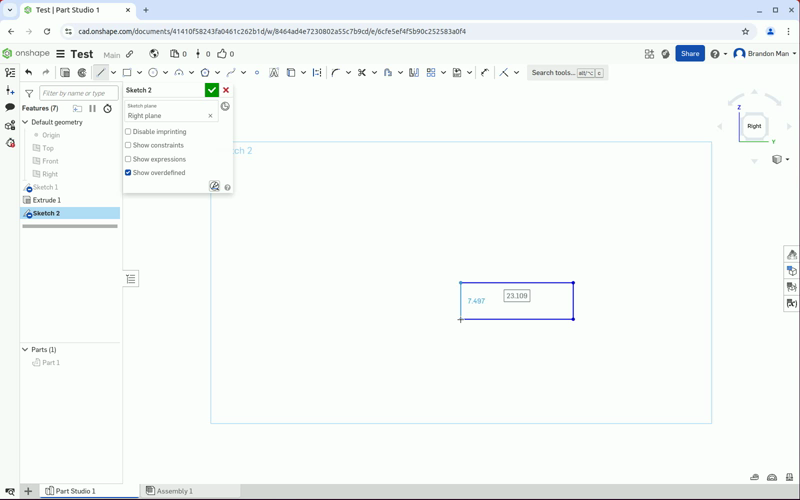
click(460, 319)
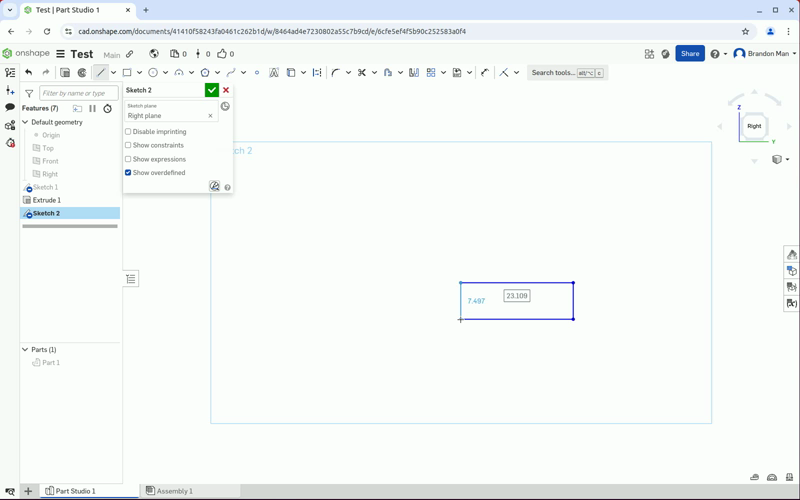
key(esc)
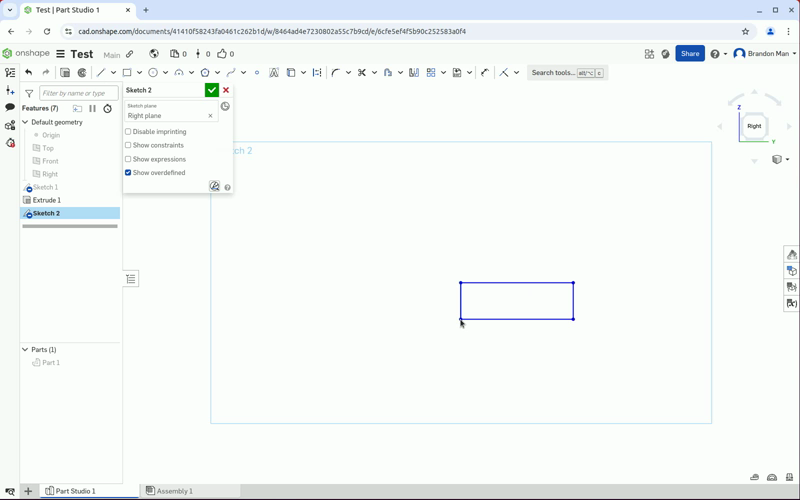
key(l)
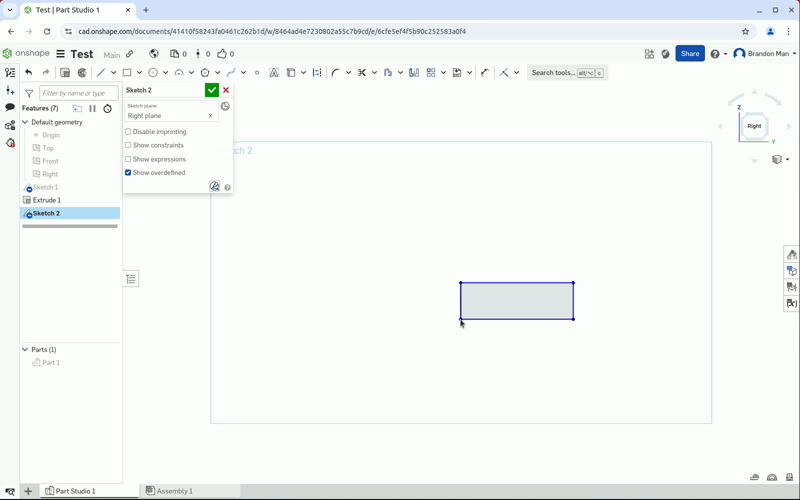
key_down(shift)
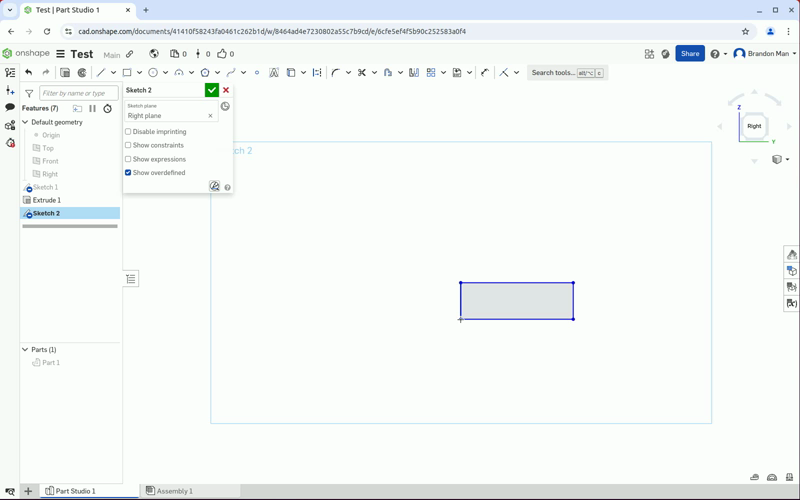
mouse_move(473, 308)
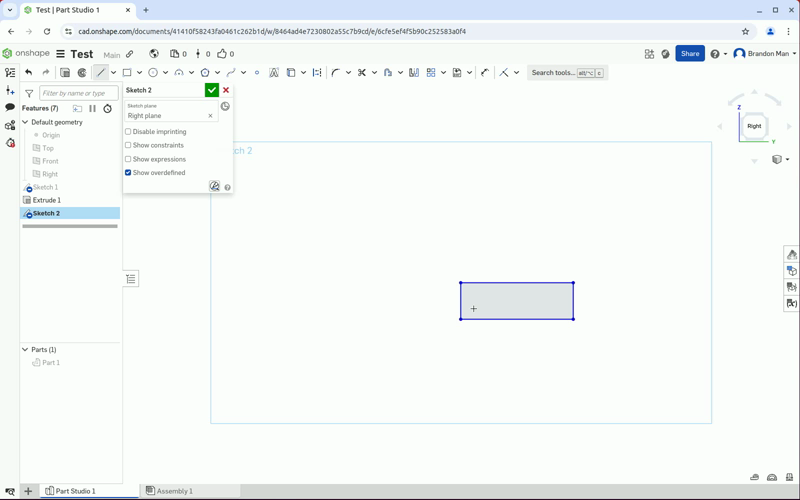
click(473, 308)
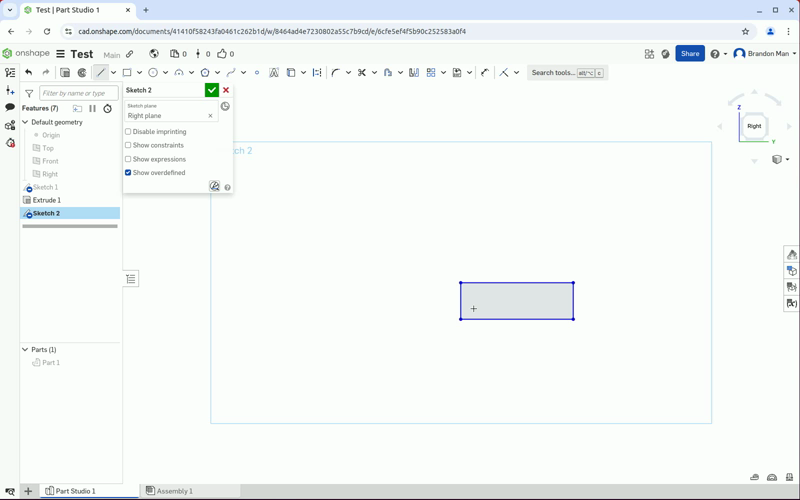
key_up(shift)
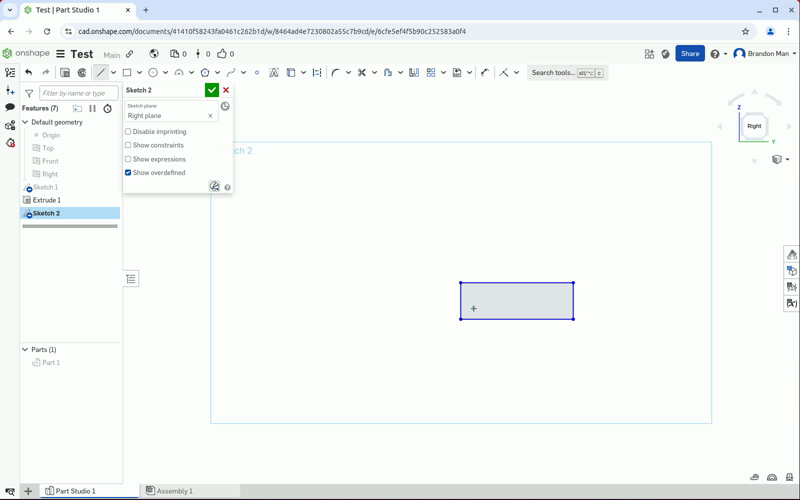
key_down(shift)
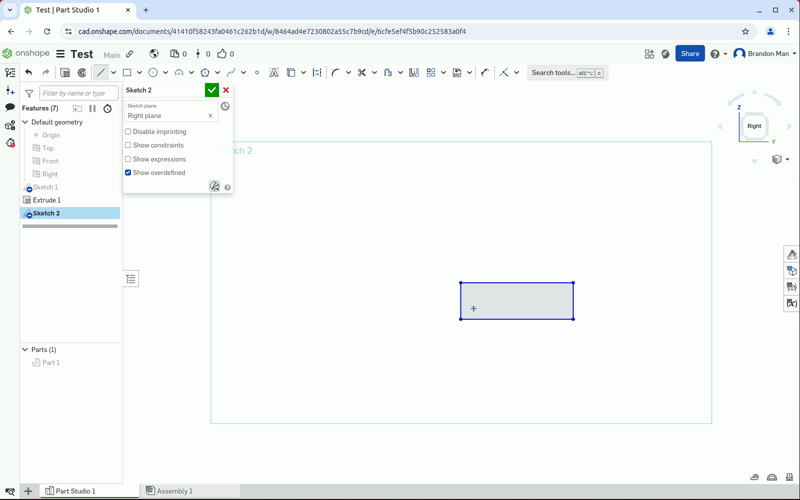
mouse_move(563, 308)
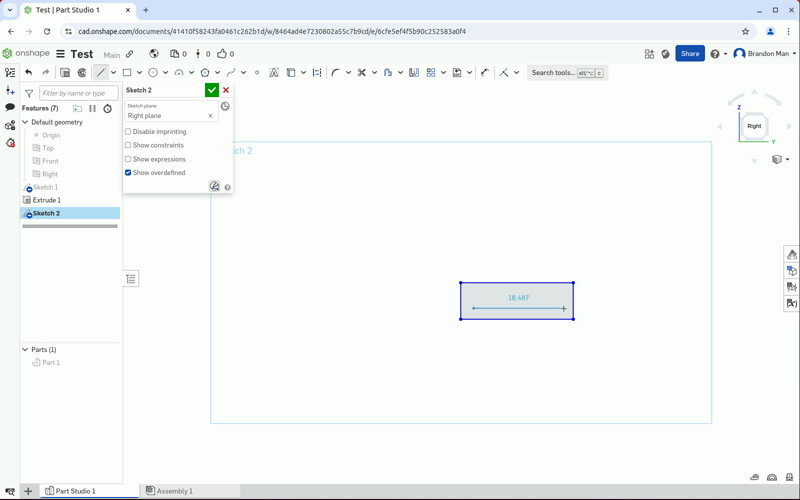
click(563, 308)
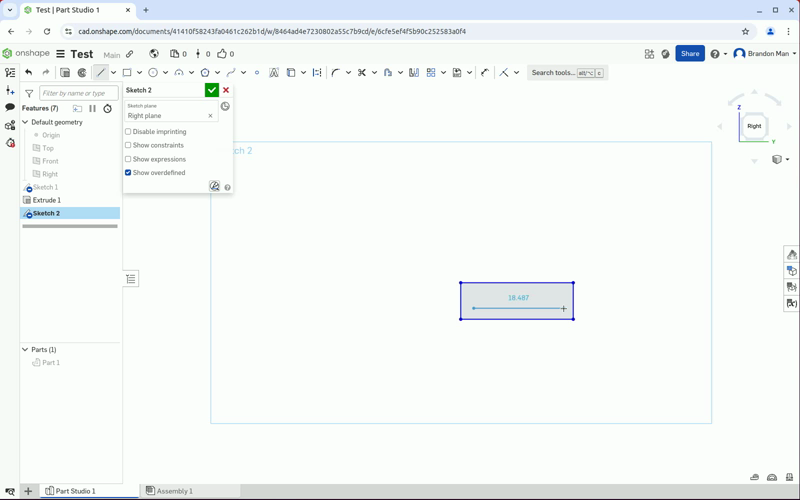
key_up(shift)
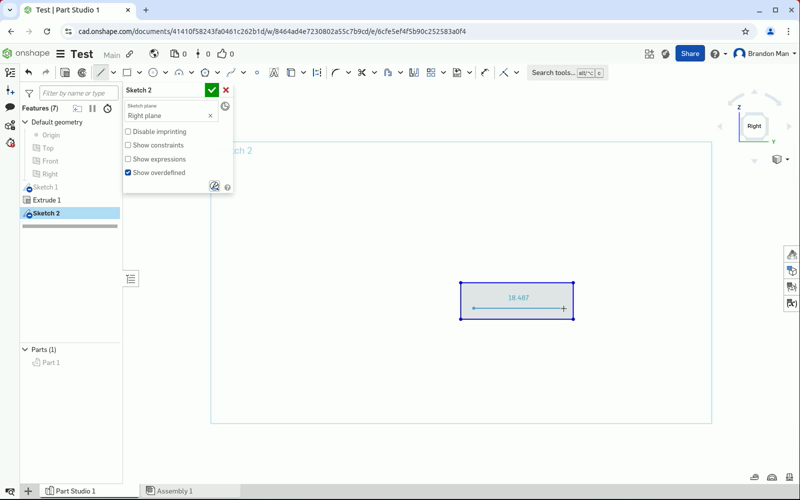
key_down(shift)
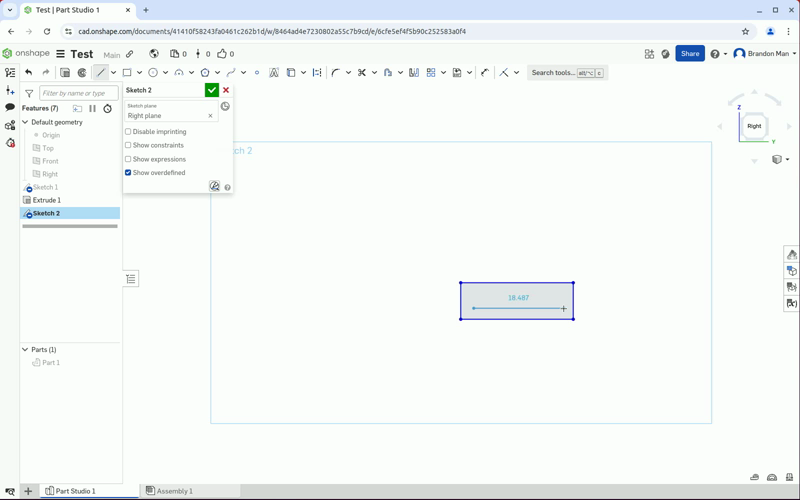
mouse_move(589, 308)
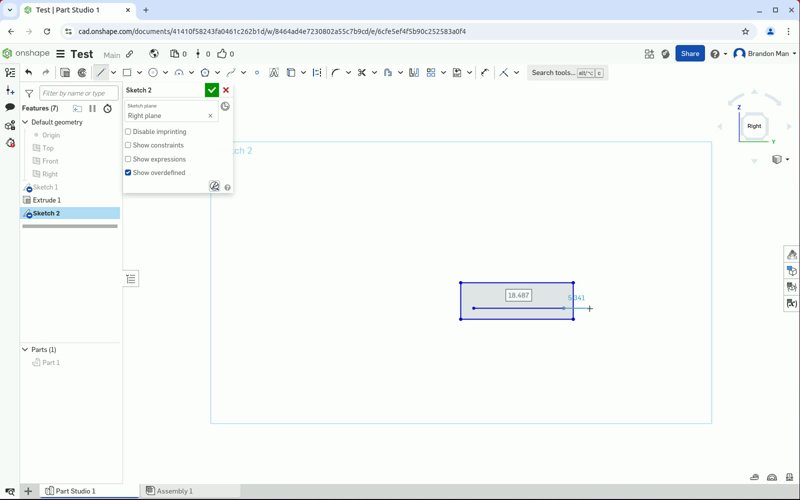
mouse_move(563, 293)
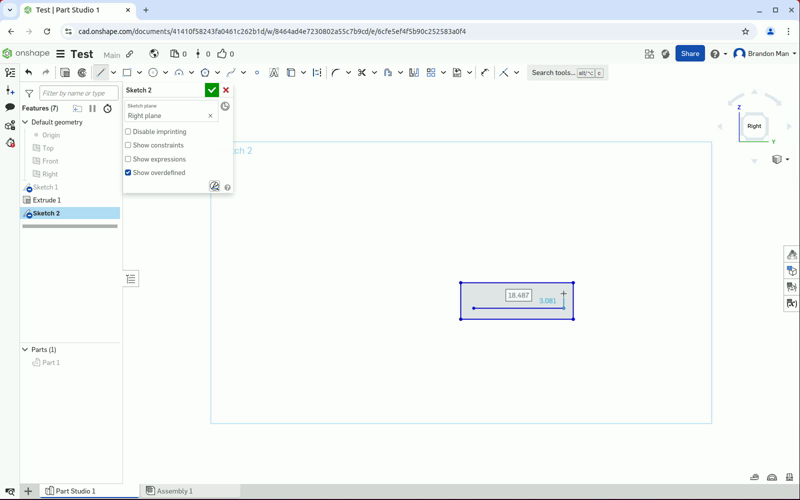
click(563, 293)
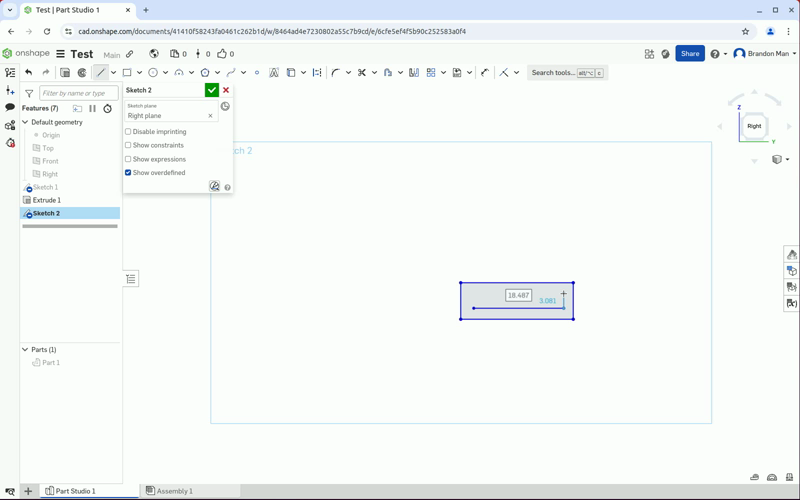
key_up(shift)
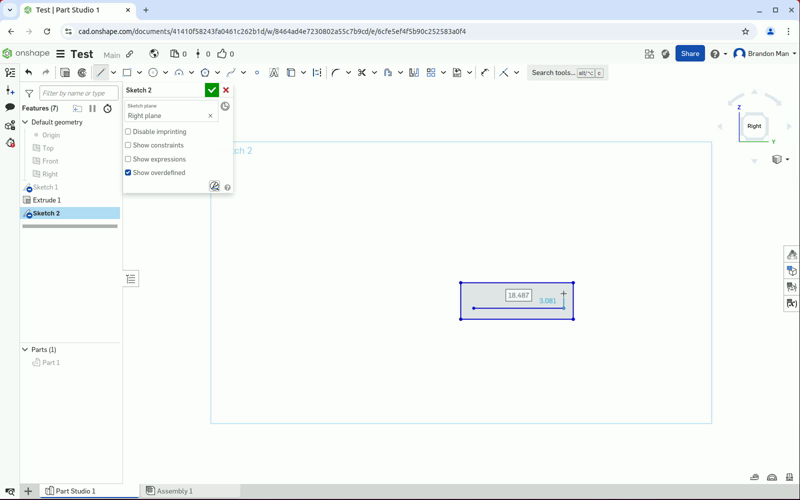
key_down(shift)
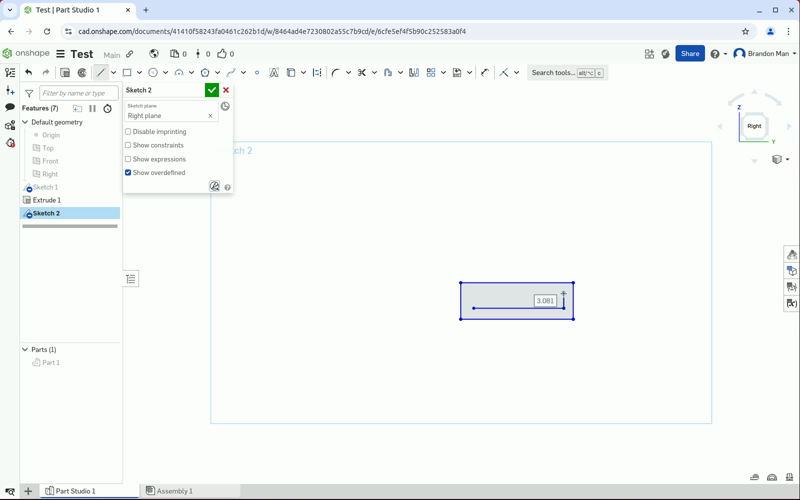
mouse_move(473, 293)
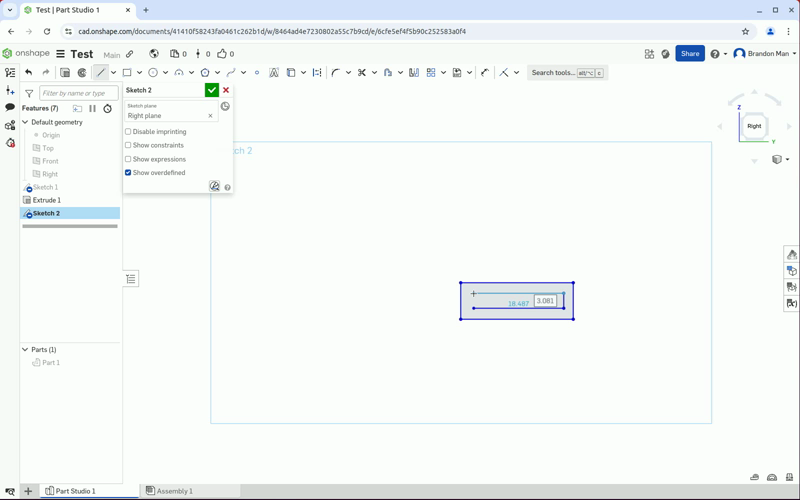
click(473, 293)
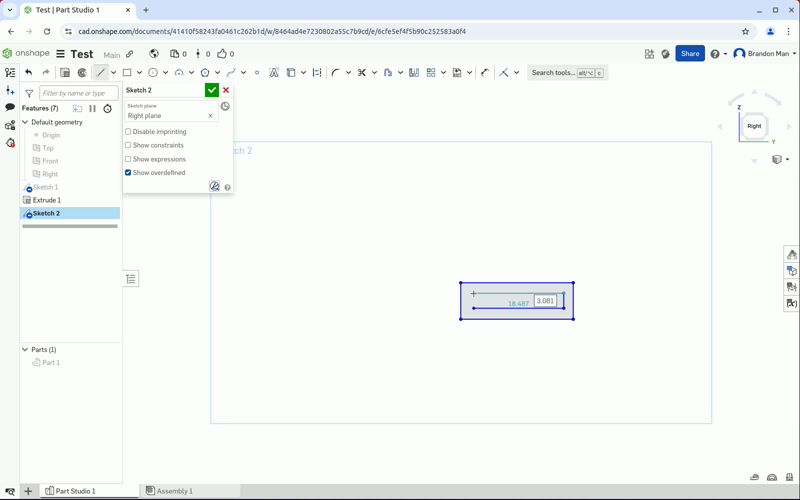
key_up(shift)
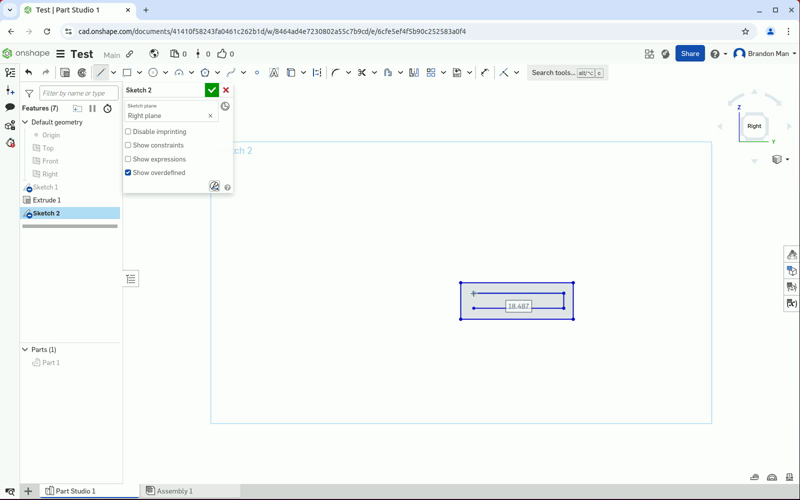
mouse_move(503, 293)
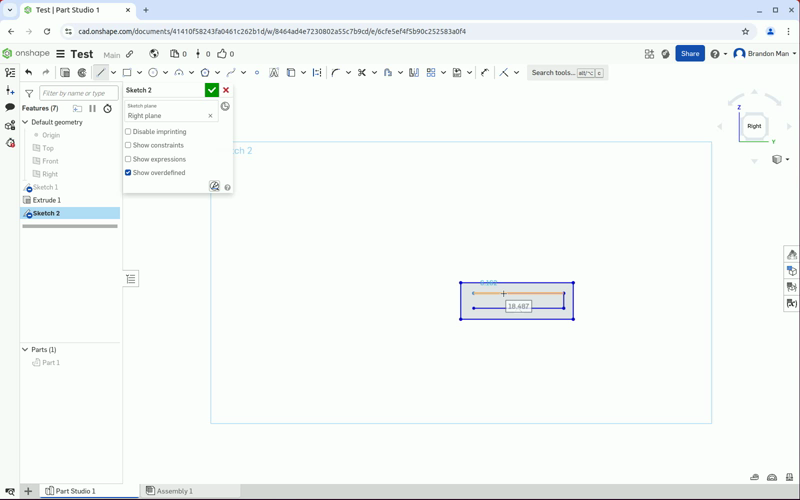
key_down(shift)
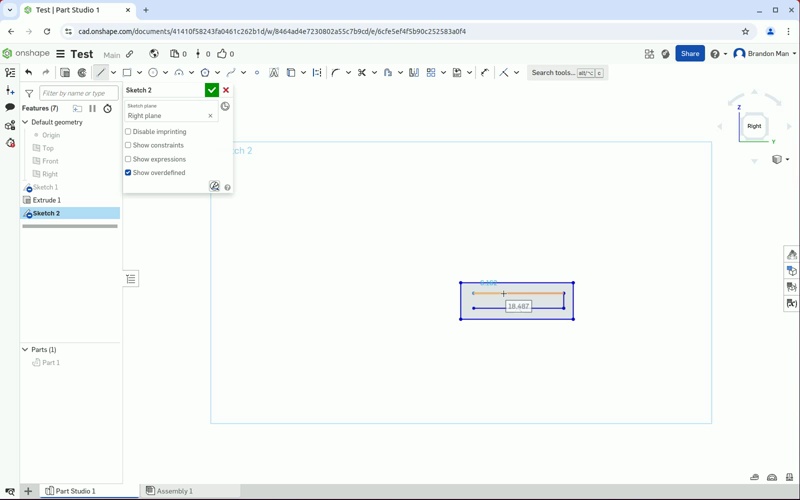
mouse_move(473, 308)
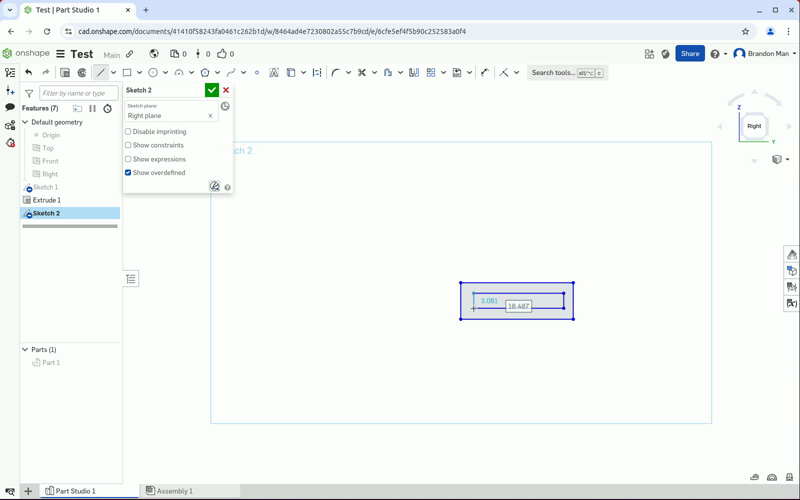
key_up(shift)
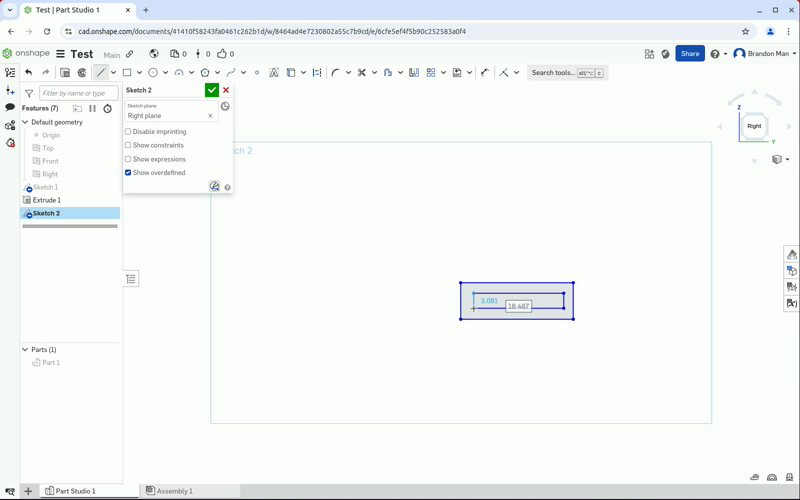
click(473, 308)
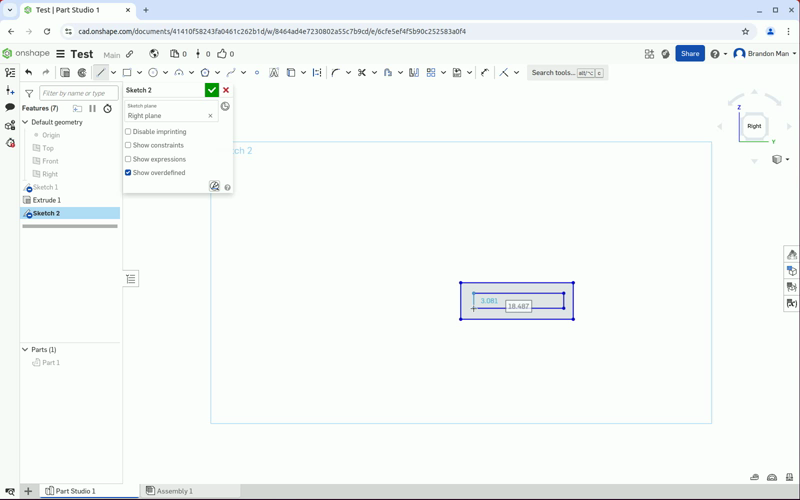
key(esc)
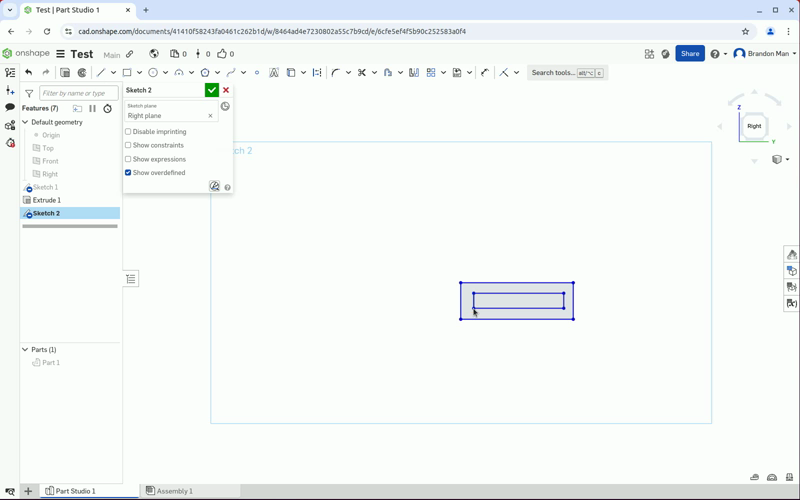
mouse_move(540, 313)
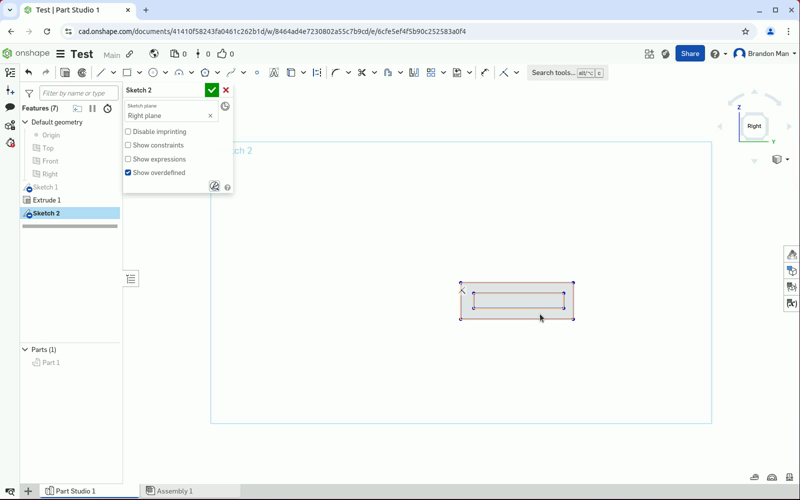
click(540, 313)
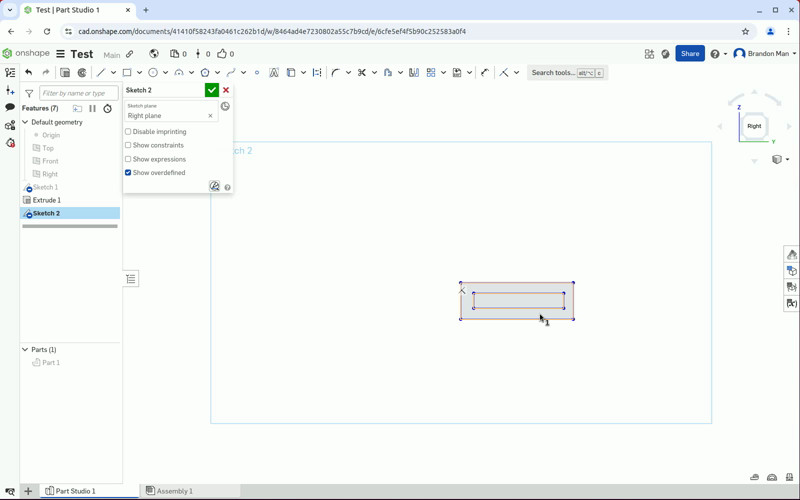
mouse_move(73, 352)
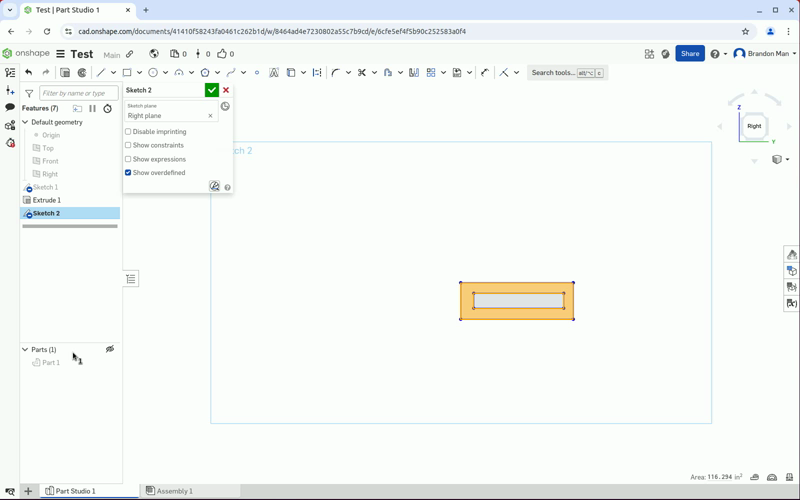
key(shift+y)
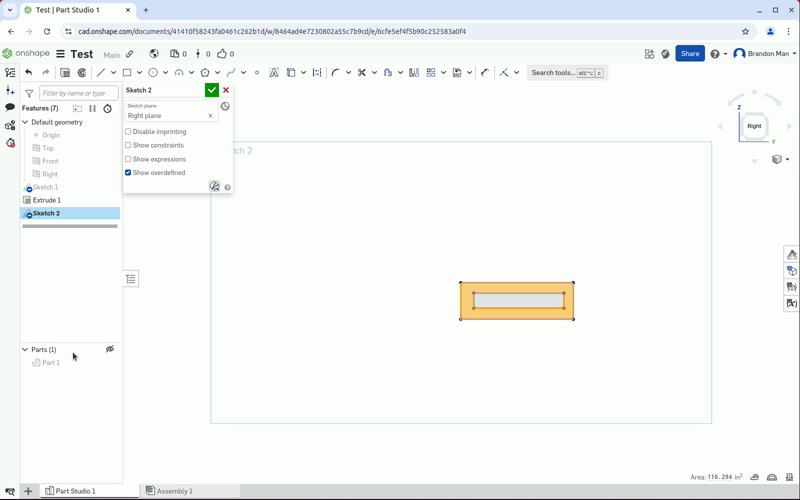
key(shift+e)
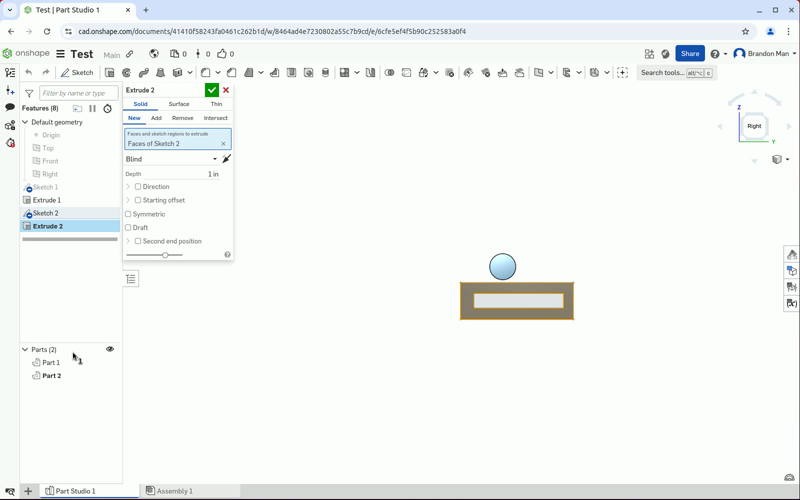
mouse_move(143, 106)
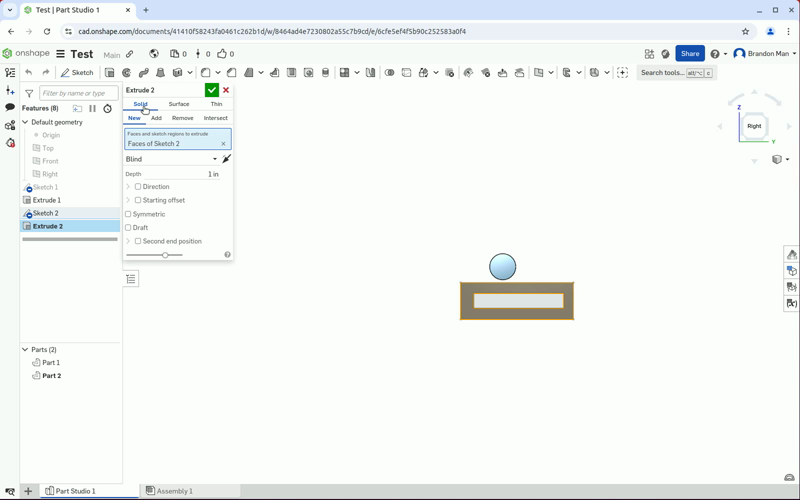
click(143, 106)
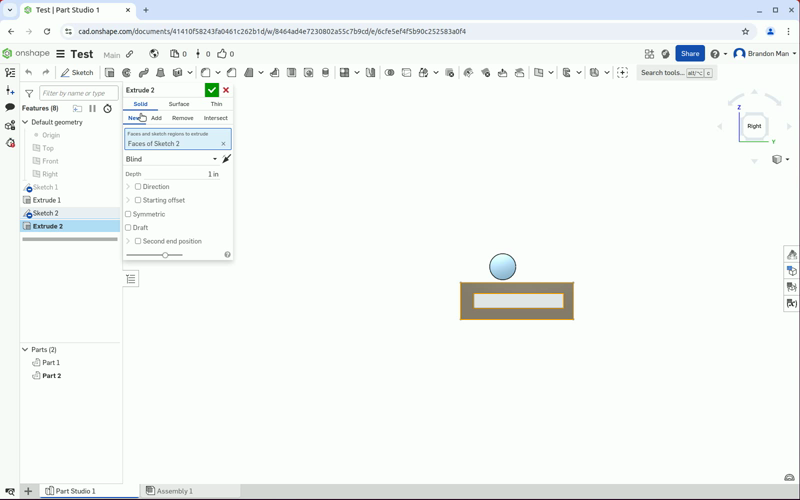
mouse_move(137, 120)
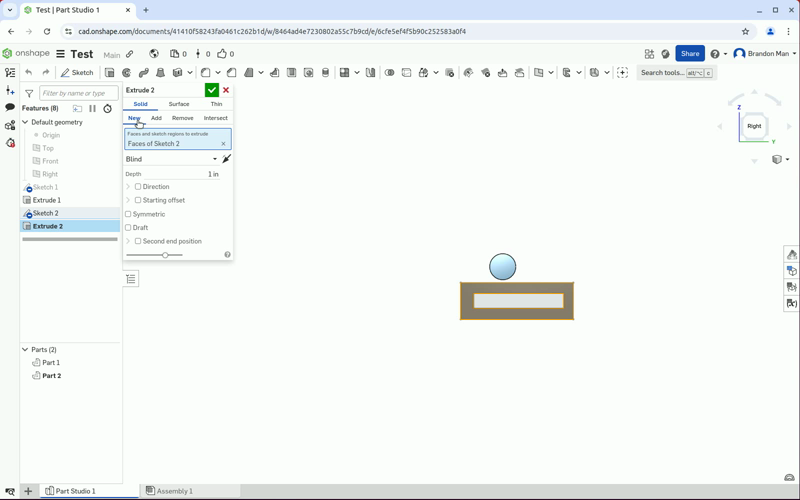
click(137, 120)
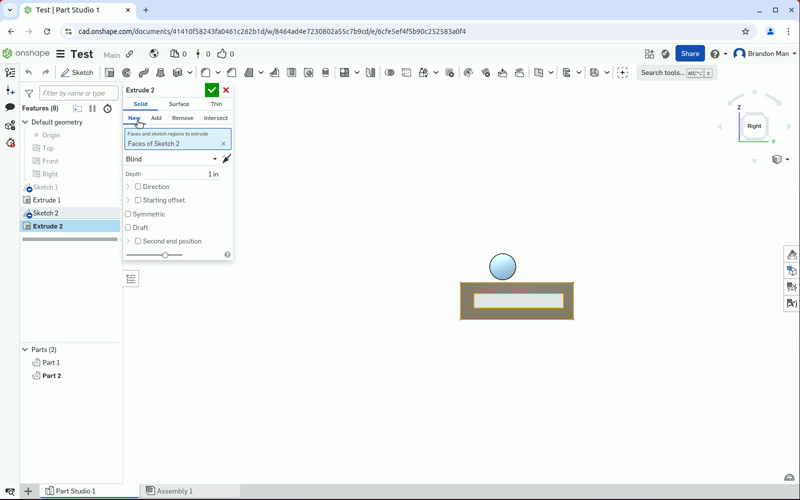
key(tab, 4)
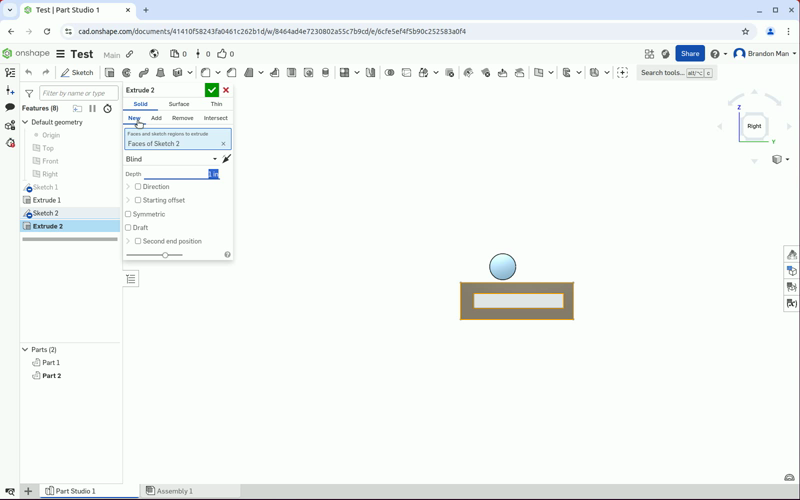
text(15.405)
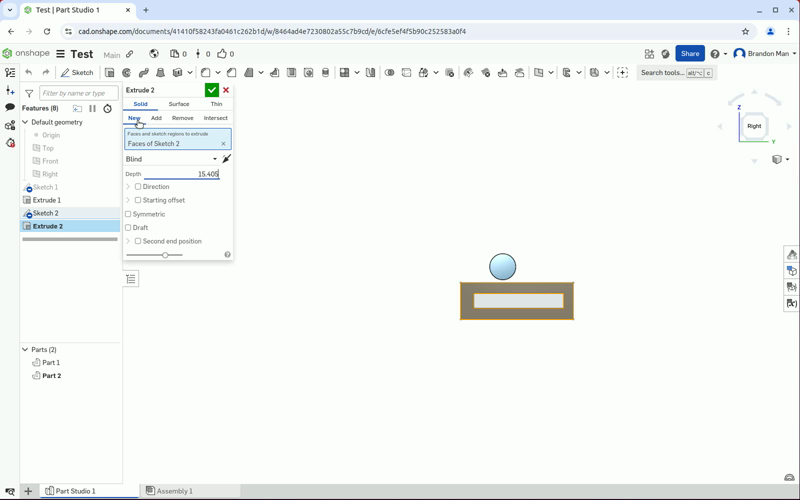
key(enter)
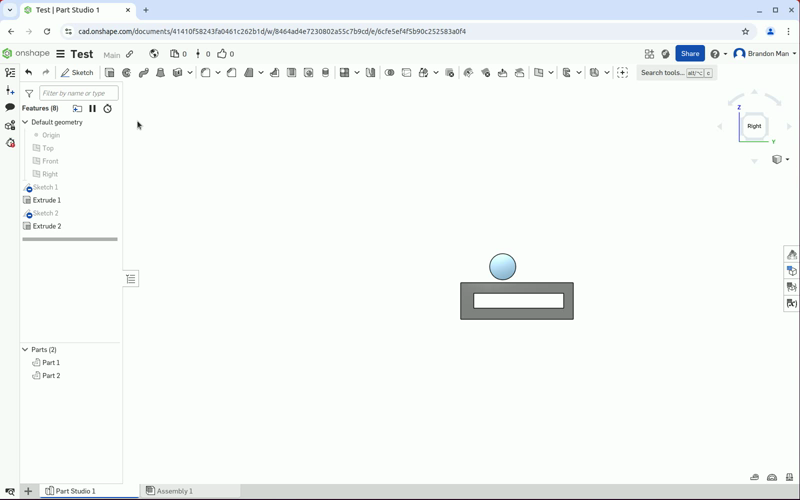
key(shift+h)
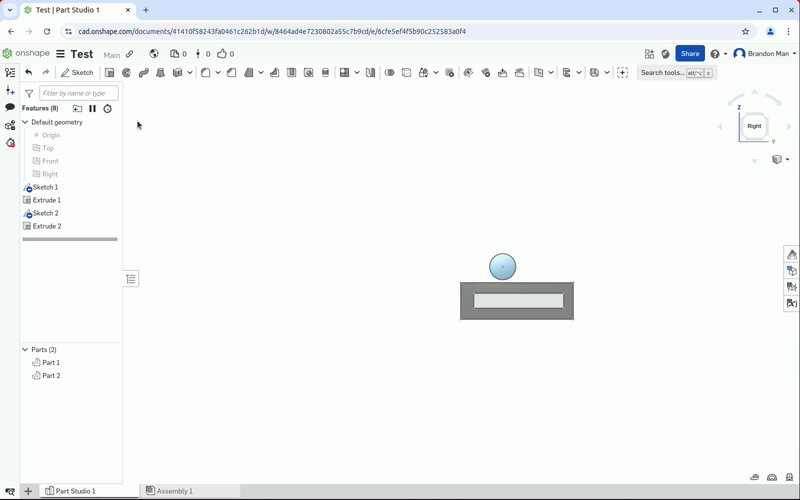
key(shift+h)
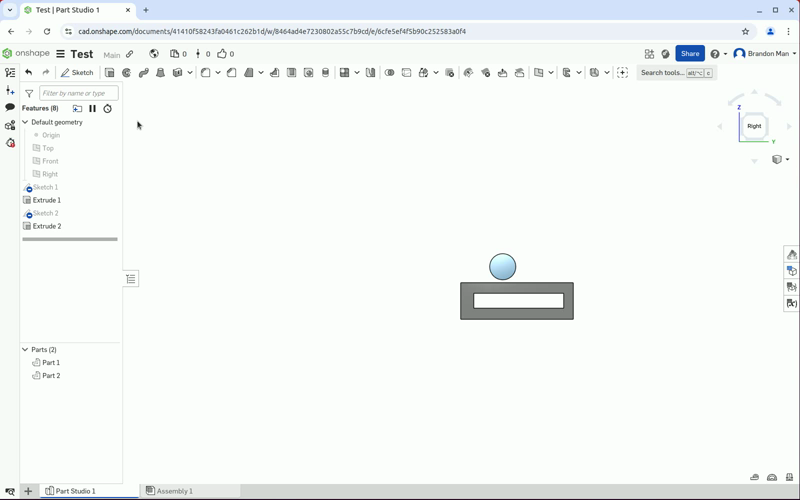
mouse_move(73, 189)
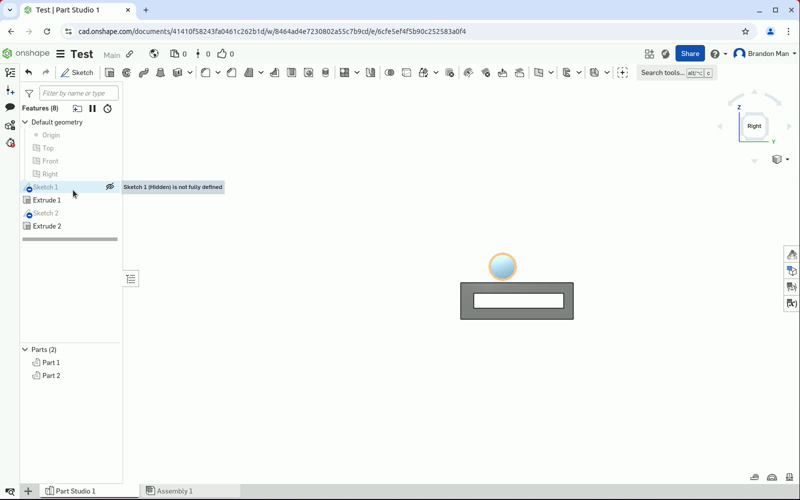
click(73, 189)
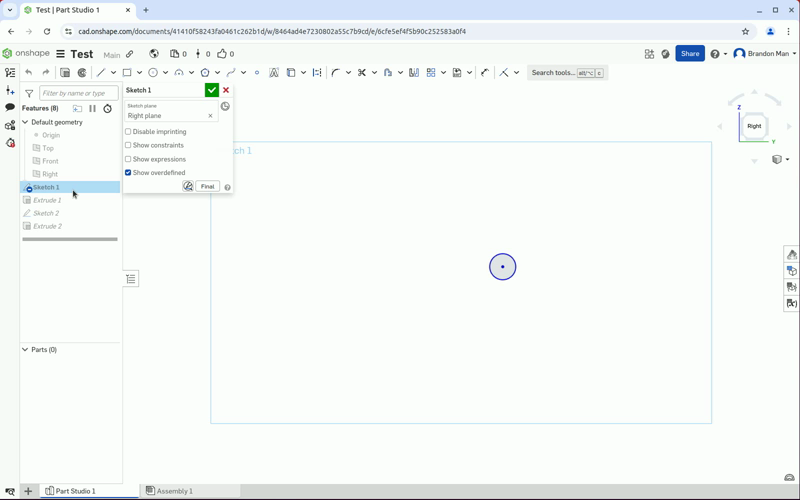
mouse_move(229, 92)
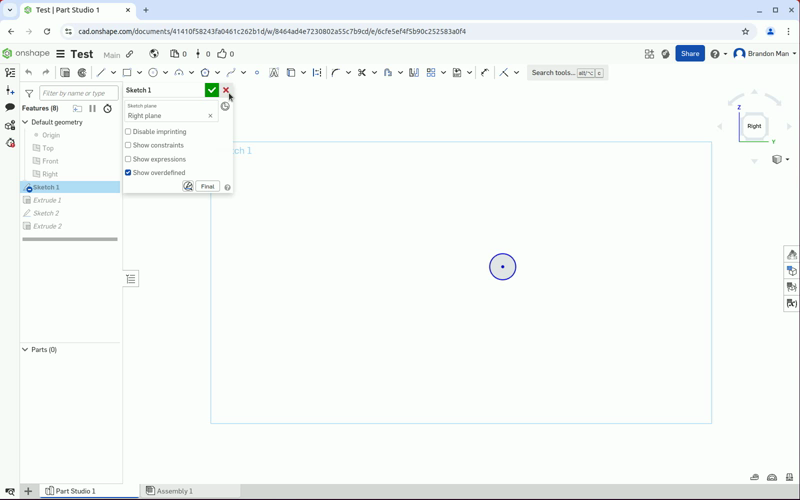
click(229, 92)
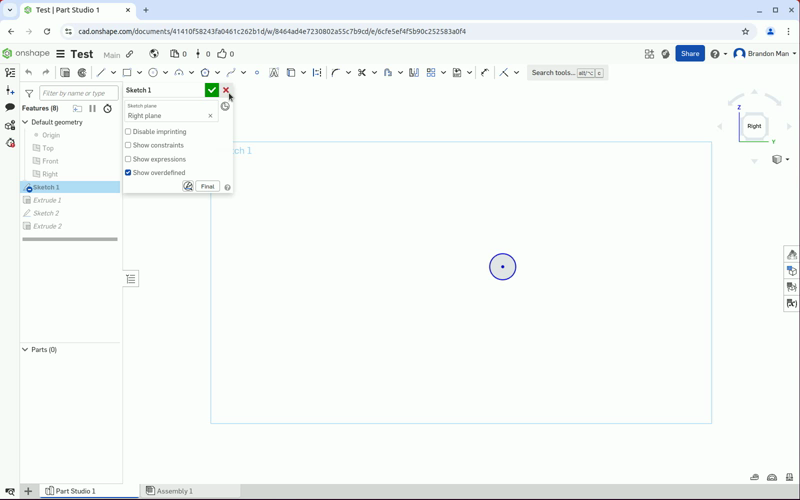
key(shift+s)
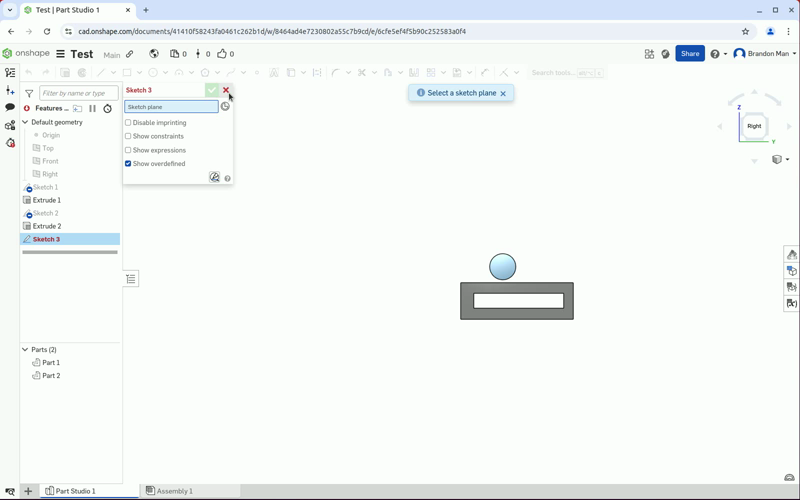
mouse_move(73, 176)
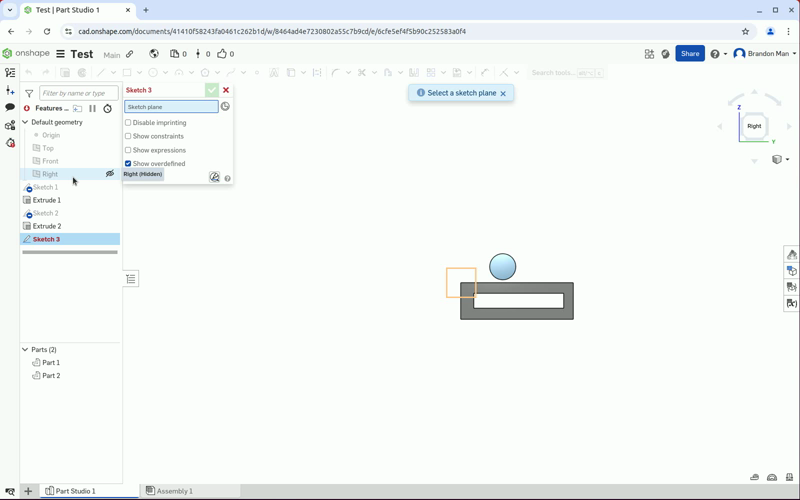
click(73, 176)
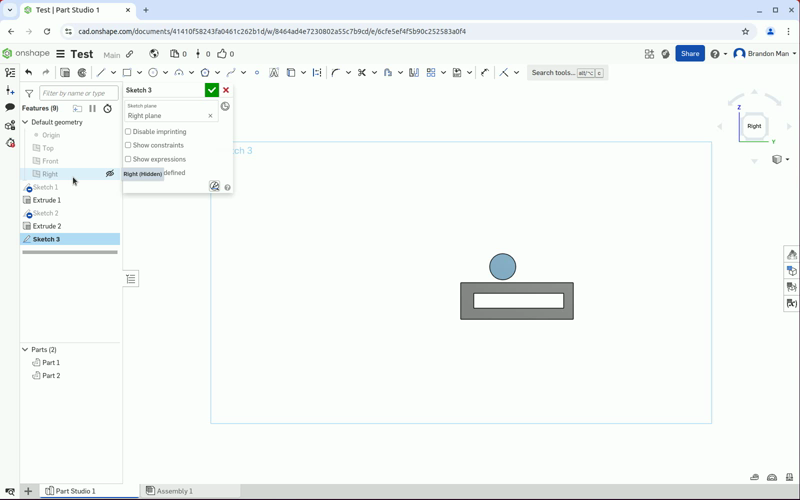
mouse_move(73, 352)
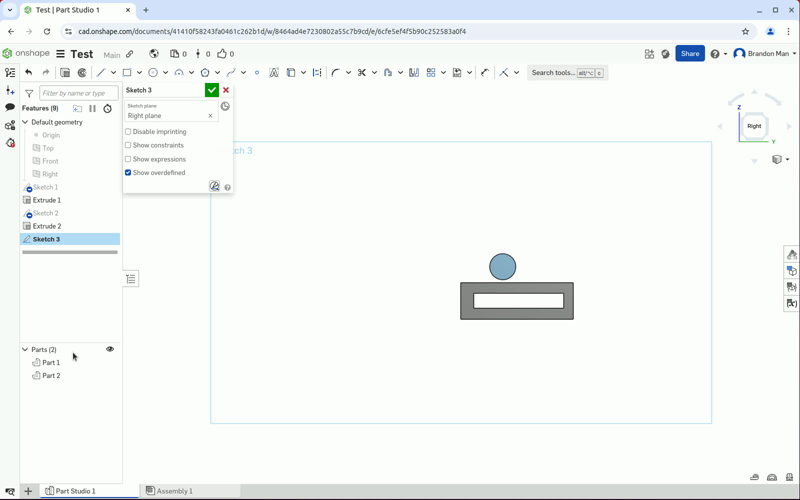
key(y)
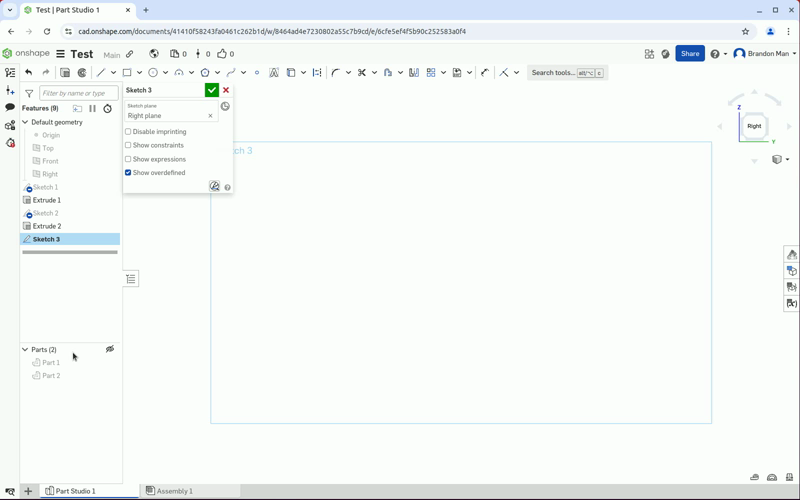
key(c)
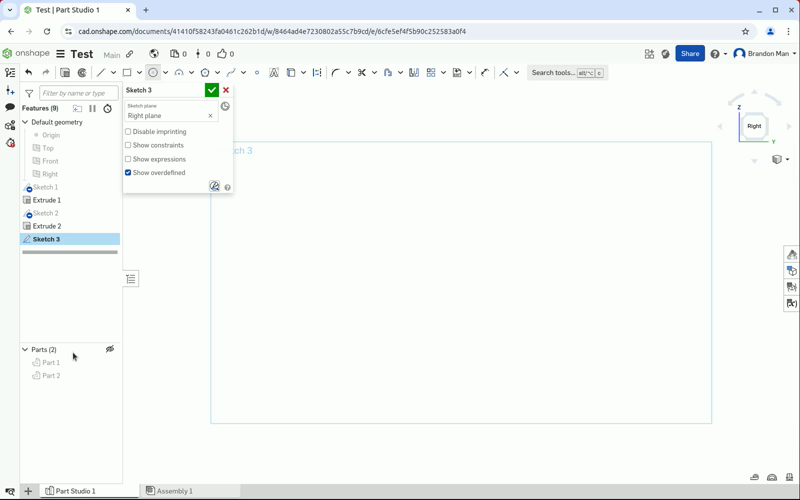
key_down(shift)
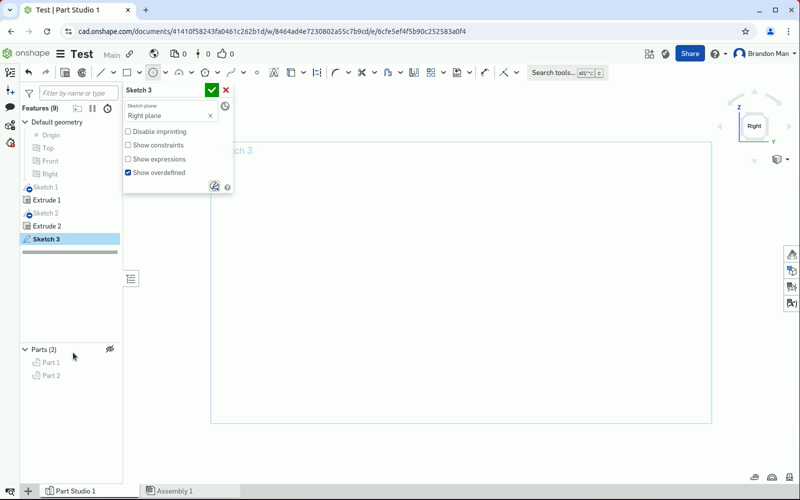
mouse_move(502, 266)
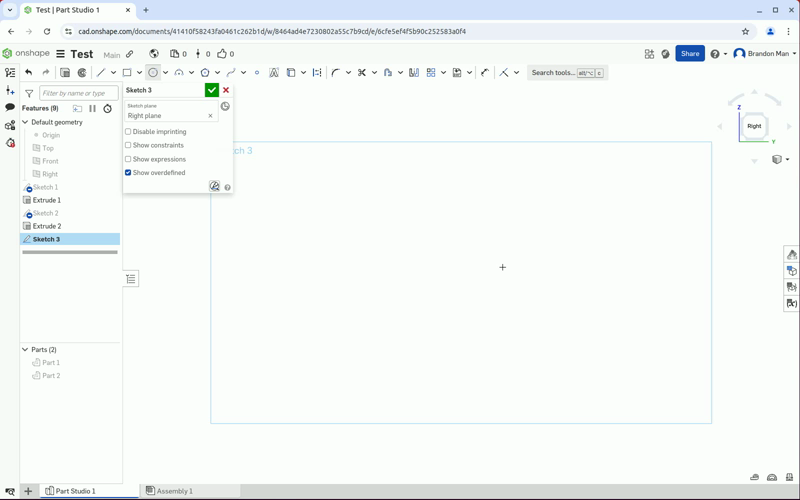
click(502, 266)
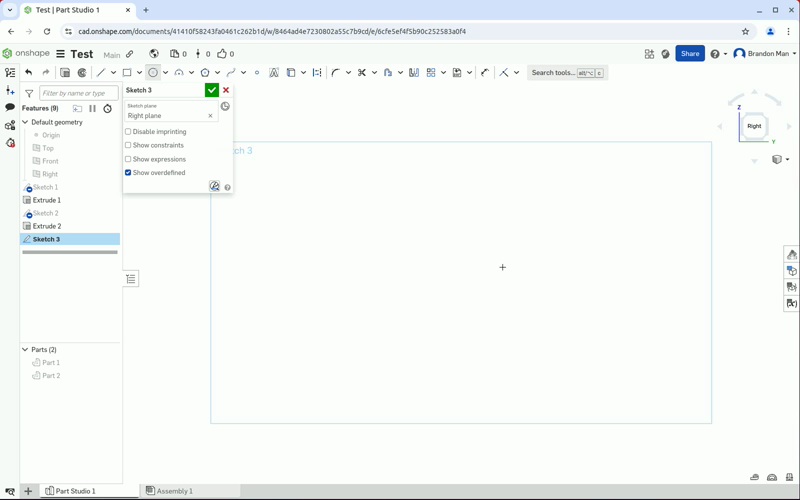
key_up(shift)
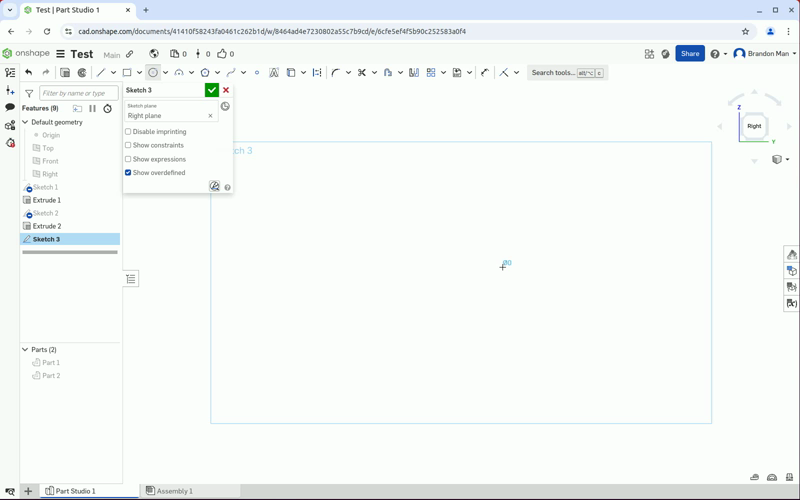
mouse_move(515, 266)
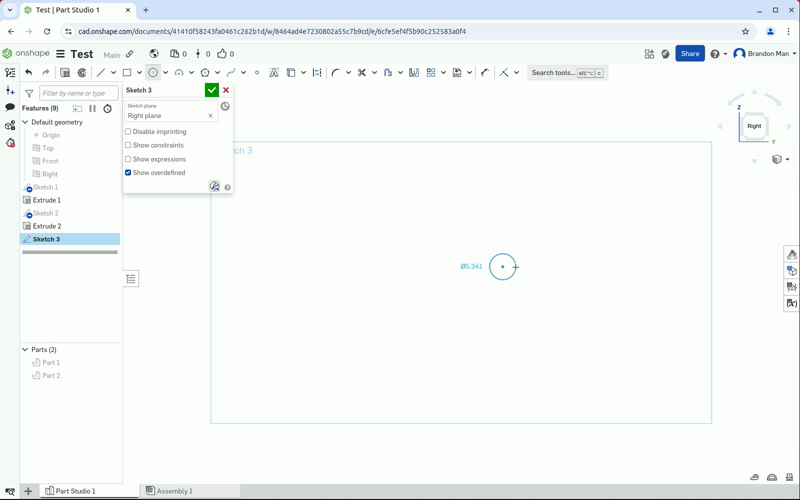
click(515, 266)
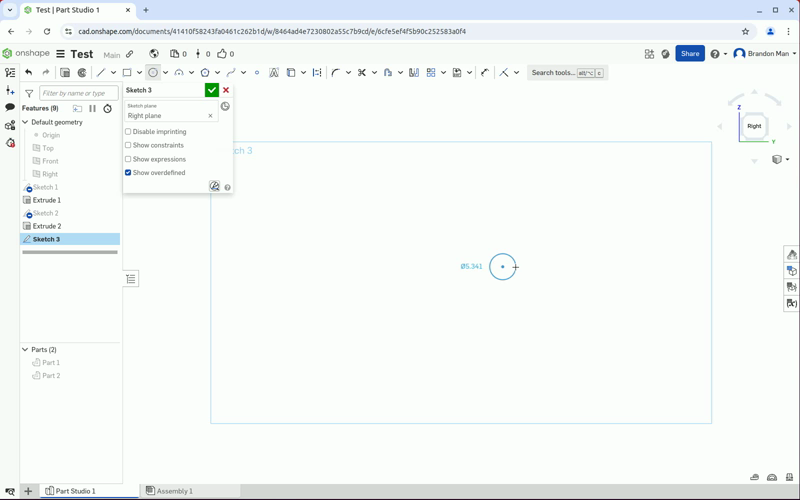
key(esc)
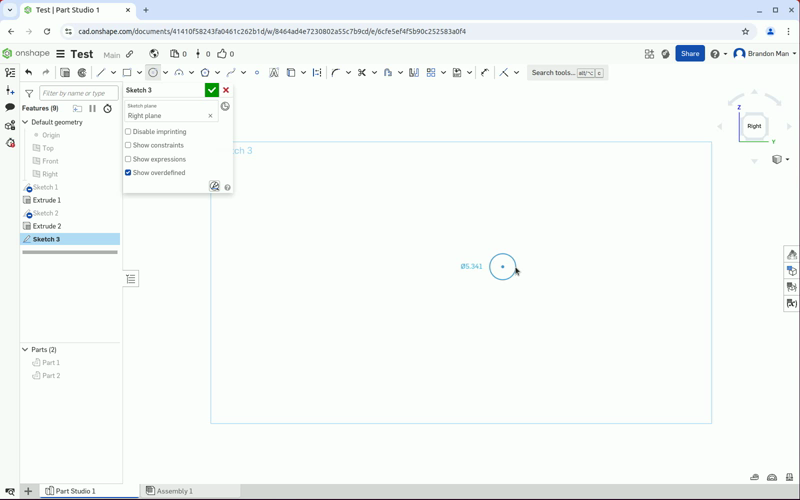
mouse_move(501, 277)
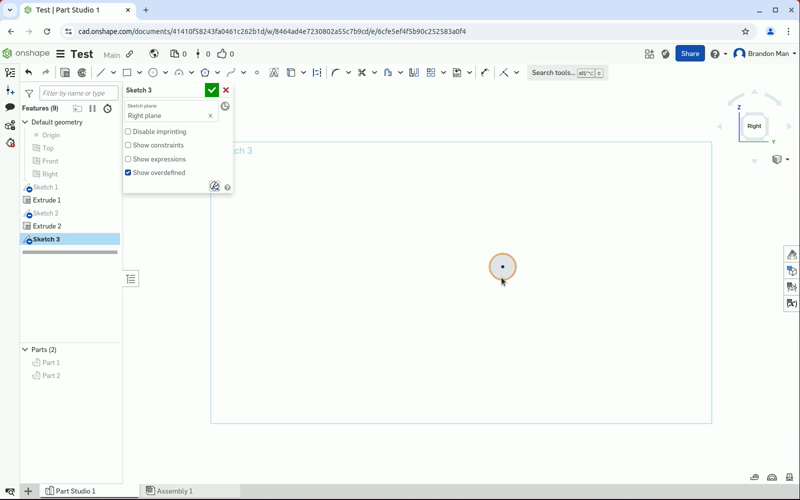
scroll(6)
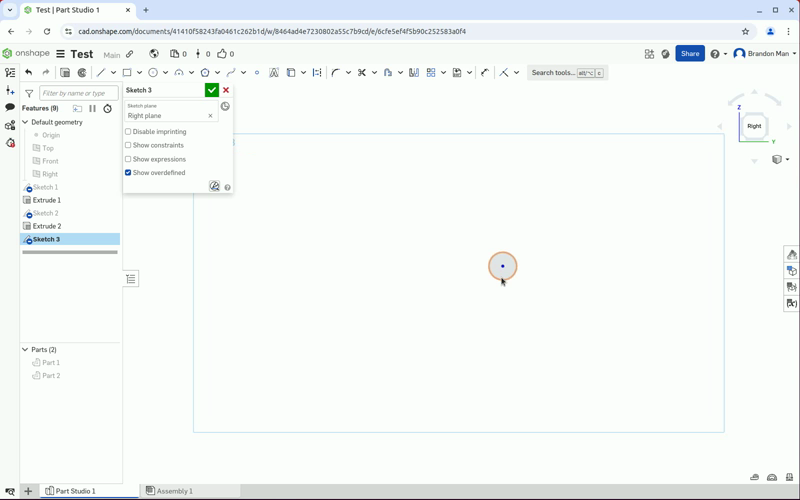
scroll(6)
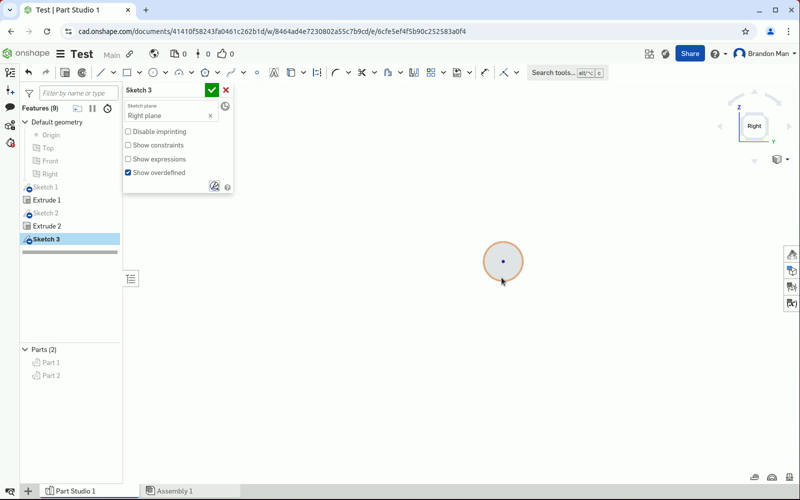
scroll(6)
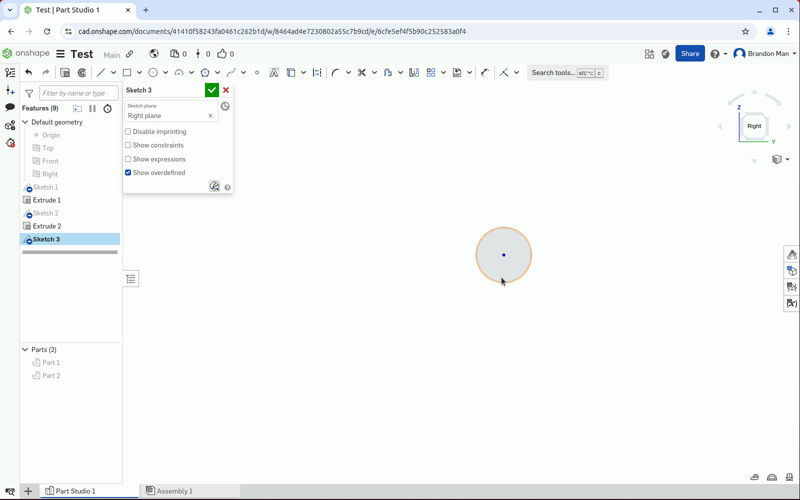
scroll(6)
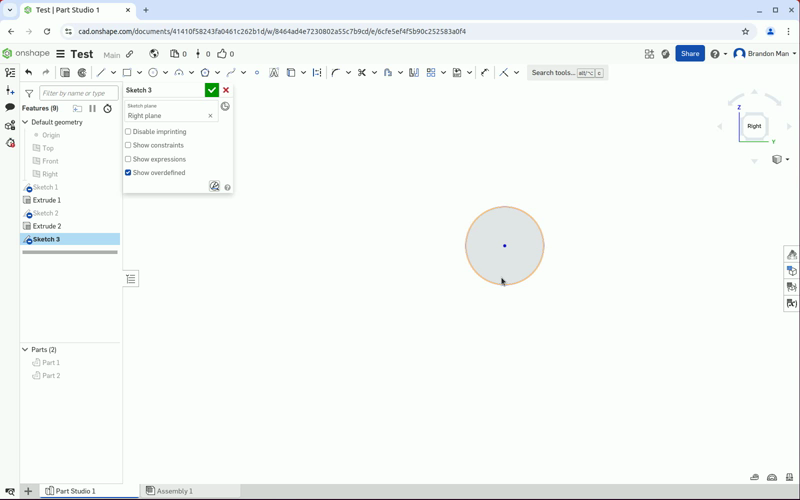
scroll(6)
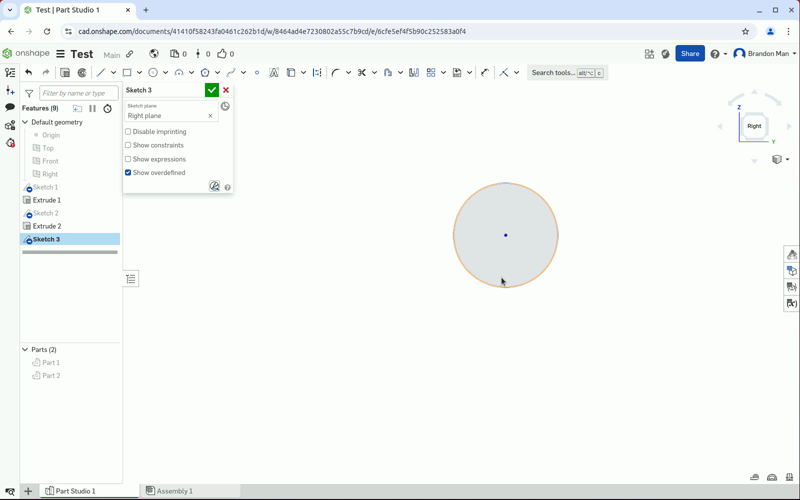
scroll(6)
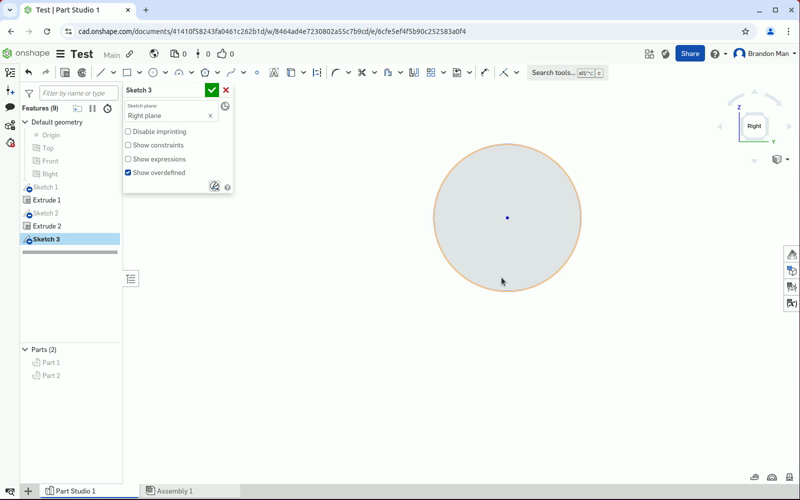
scroll(6)
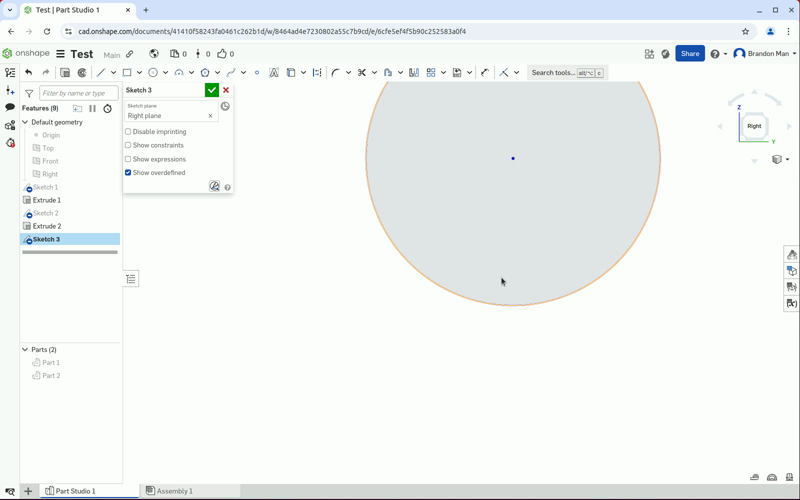
click(501, 277)
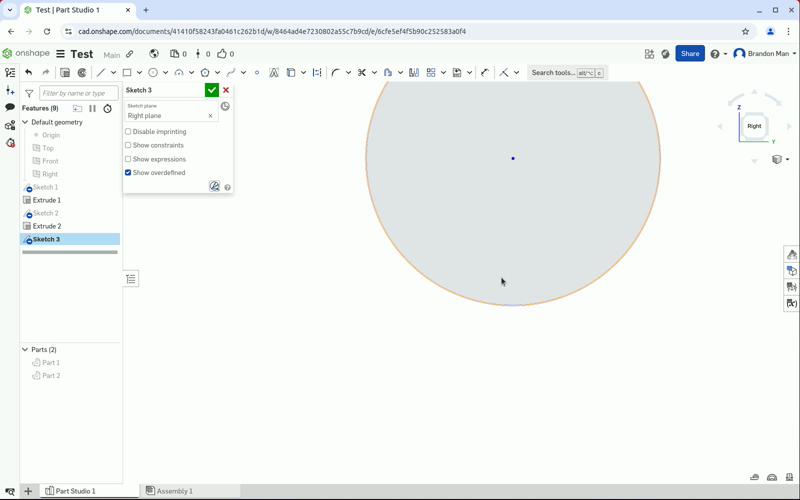
scroll(-6)
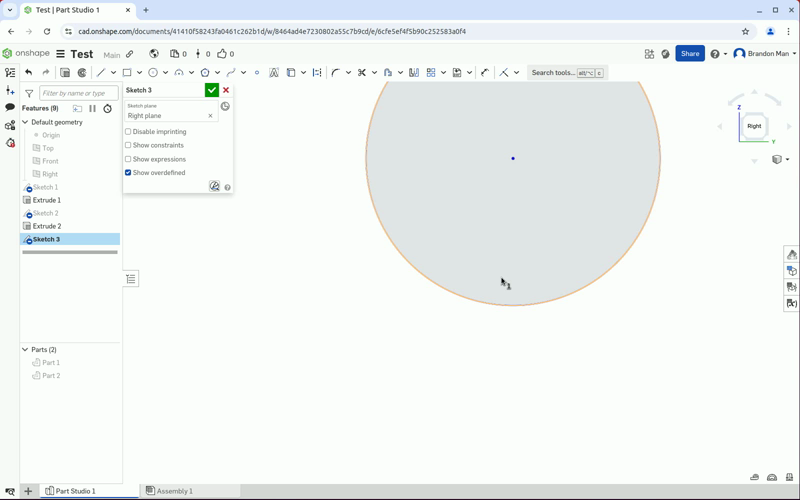
scroll(-6)
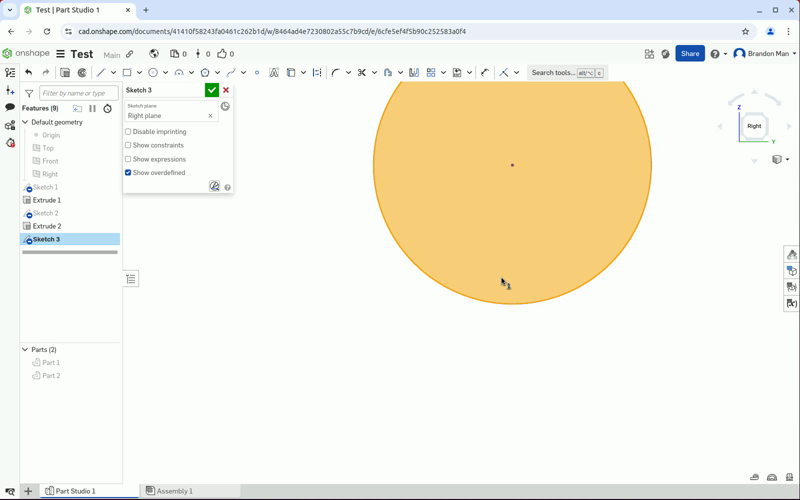
scroll(-6)
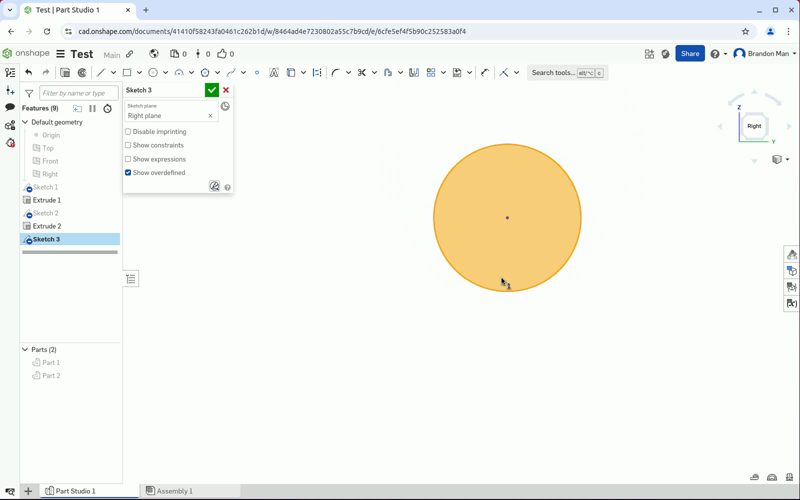
scroll(-6)
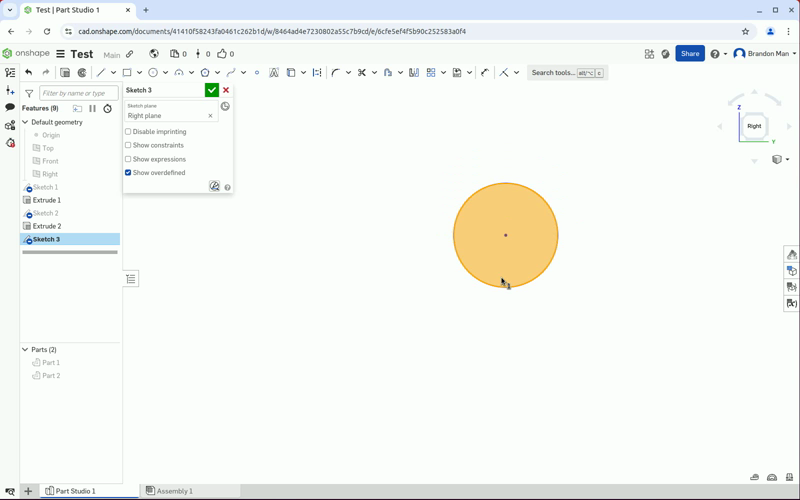
scroll(-6)
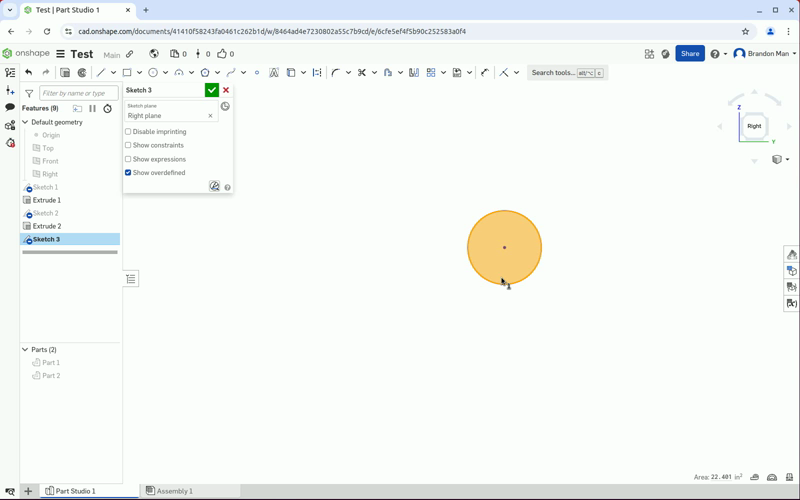
scroll(-6)
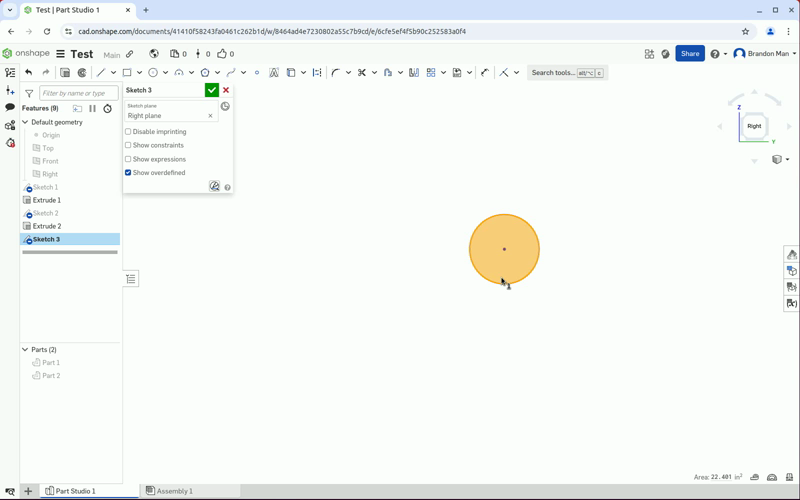
scroll(-6)
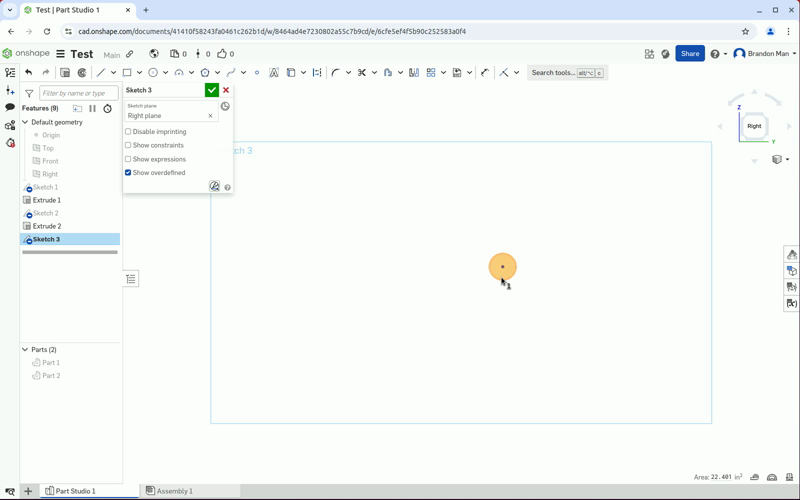
mouse_move(73, 352)
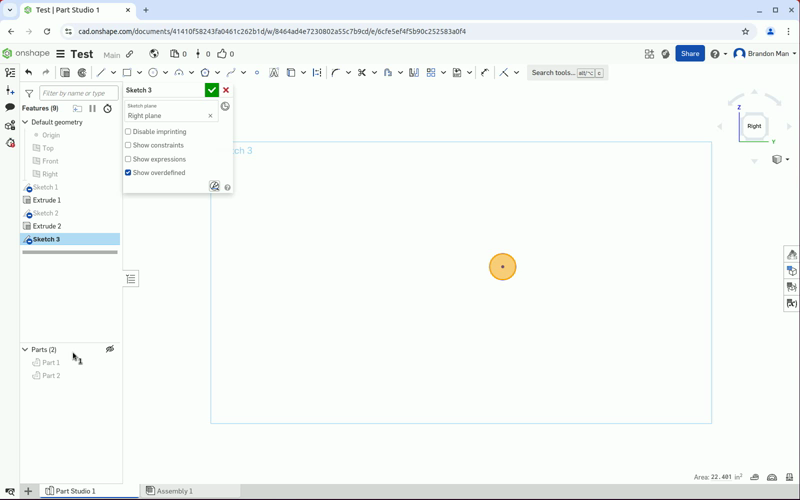
key(shift+y)
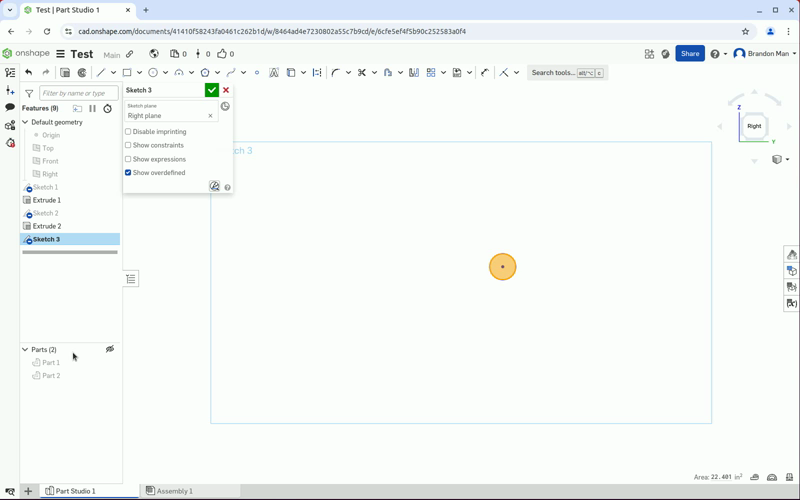
key(shift+e)
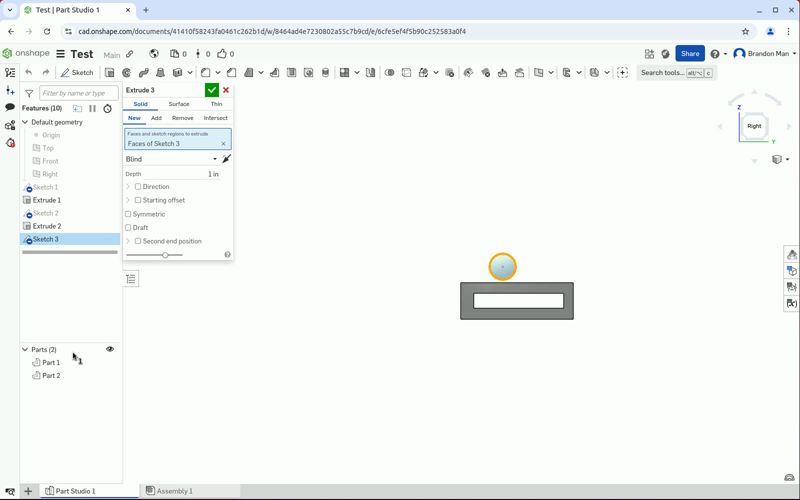
mouse_move(143, 106)
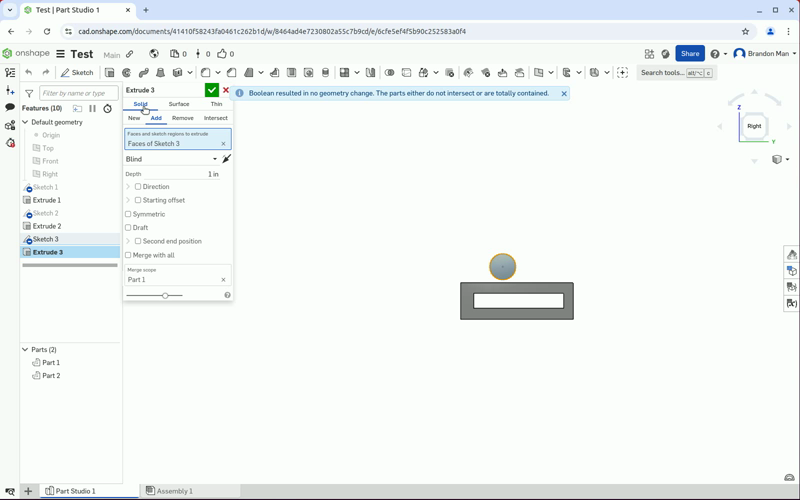
click(143, 106)
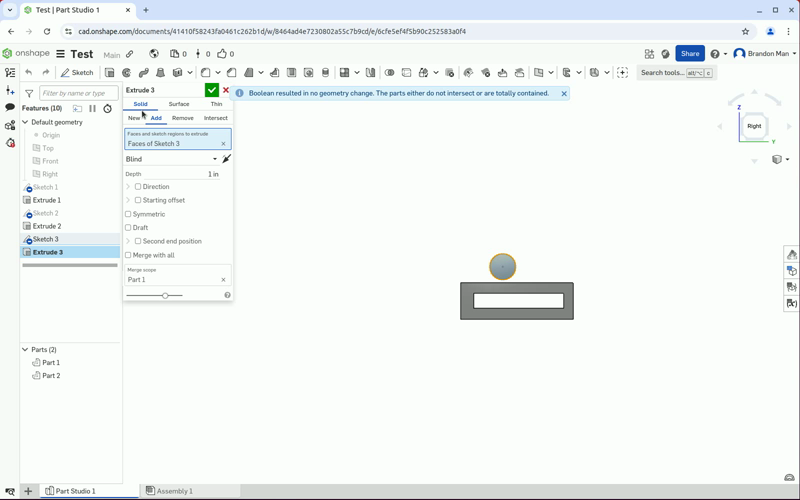
mouse_move(137, 120)
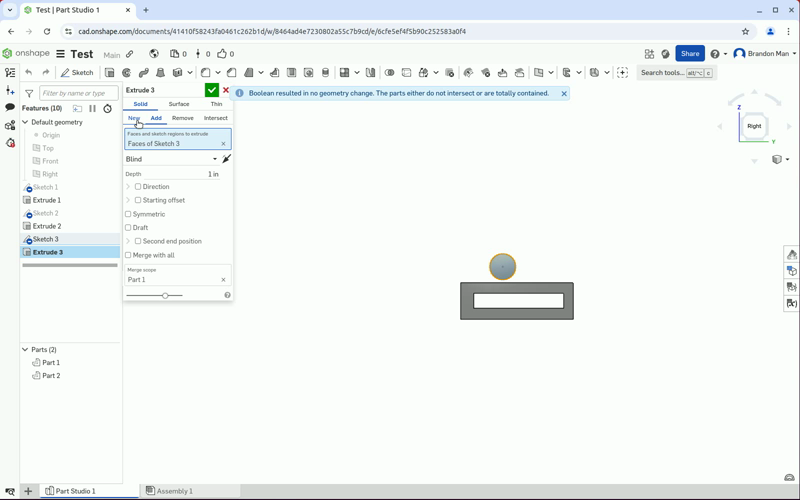
click(137, 120)
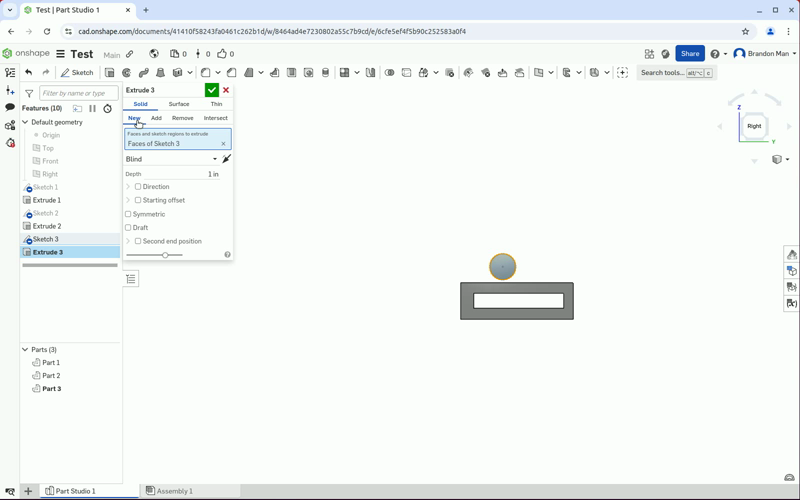
key(tab, 4)
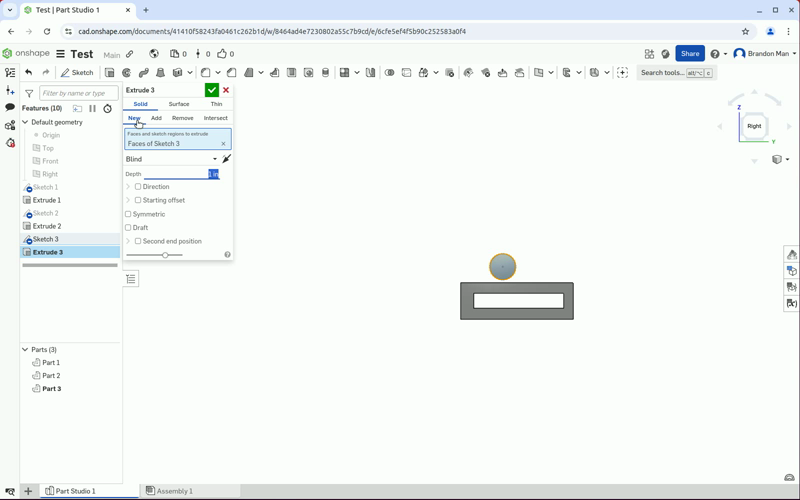
text(10.832)
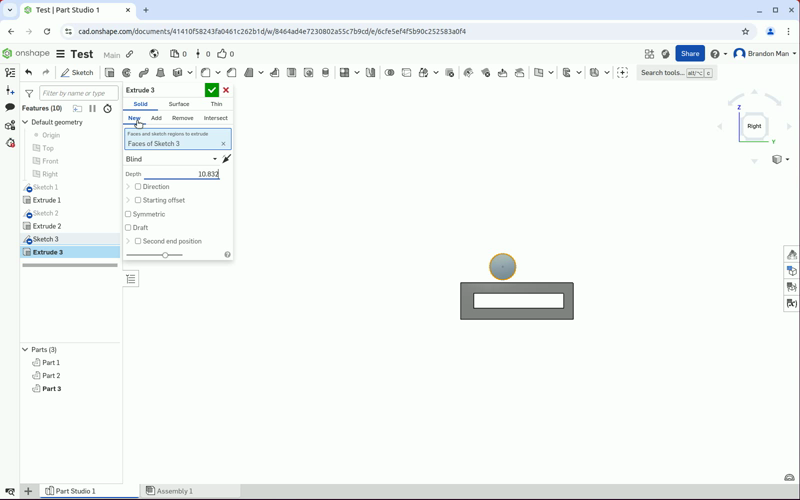
key(enter)
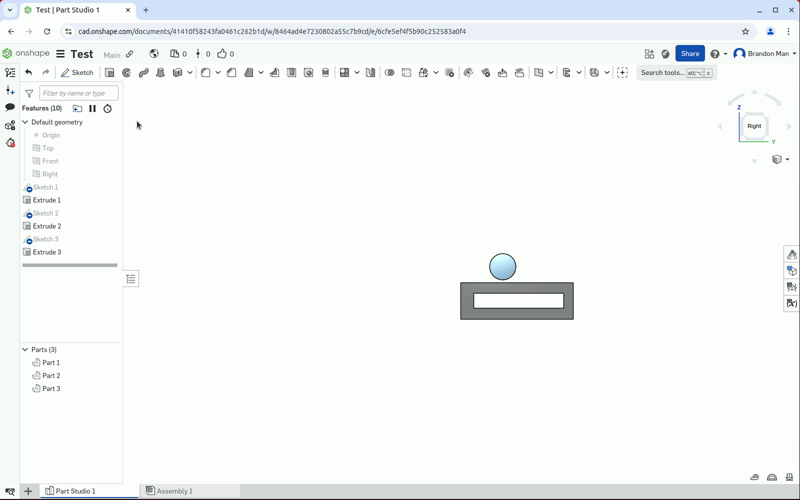
key(shift+h)
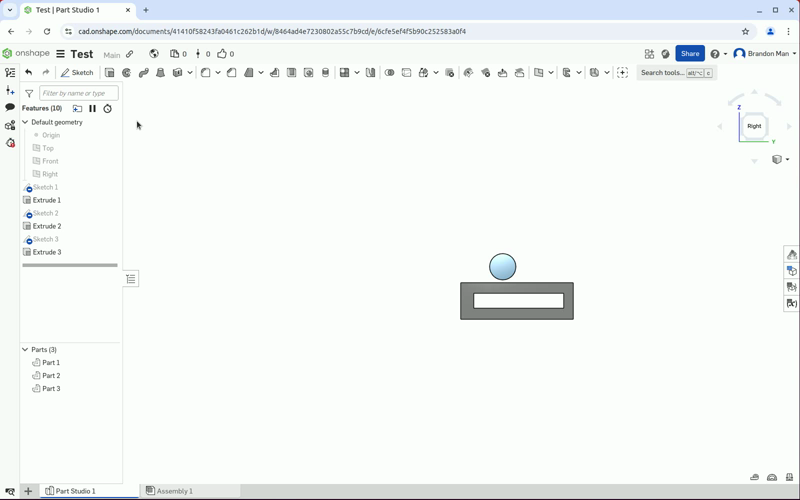
key(shift+h)
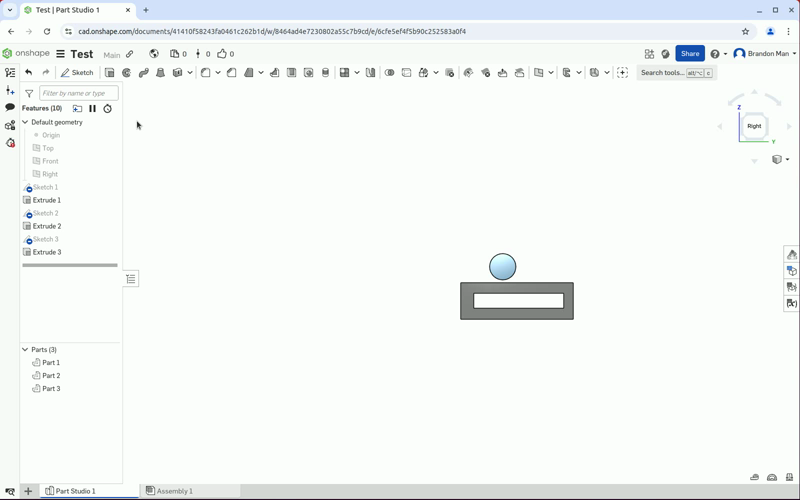
mouse_move(73, 189)
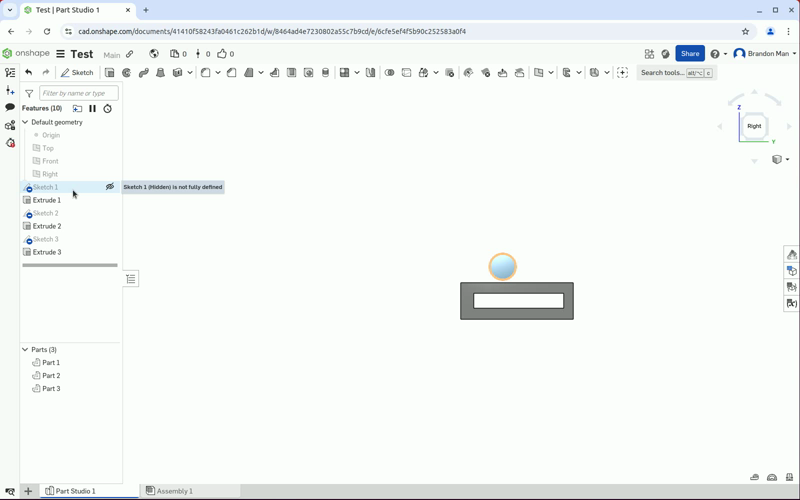
click(73, 189)
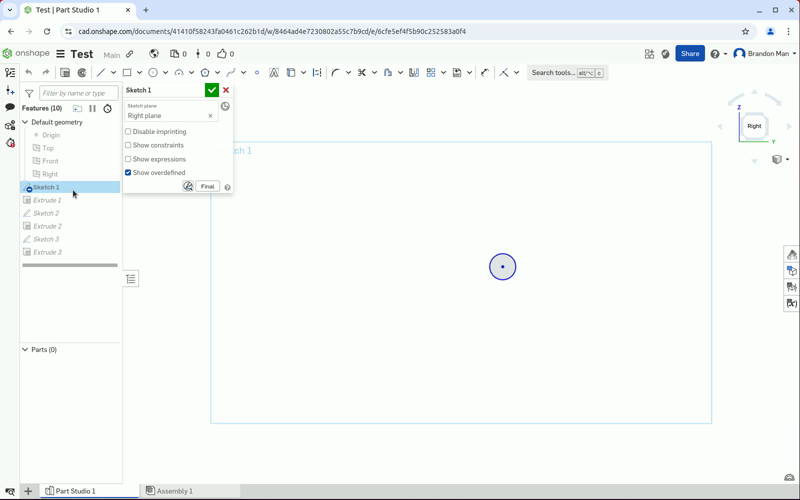
mouse_move(229, 92)
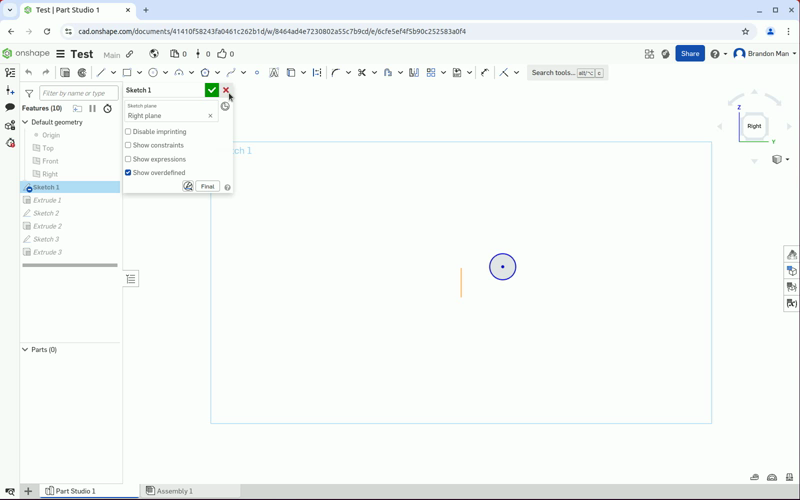
click(229, 92)
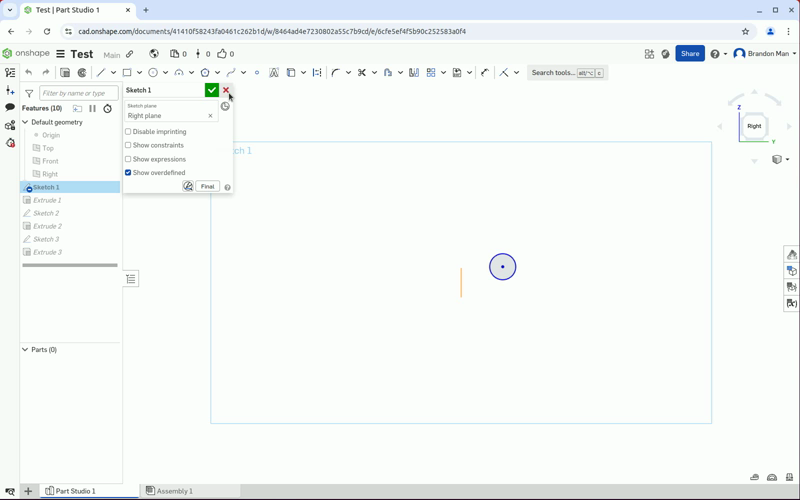
key(shift+s)
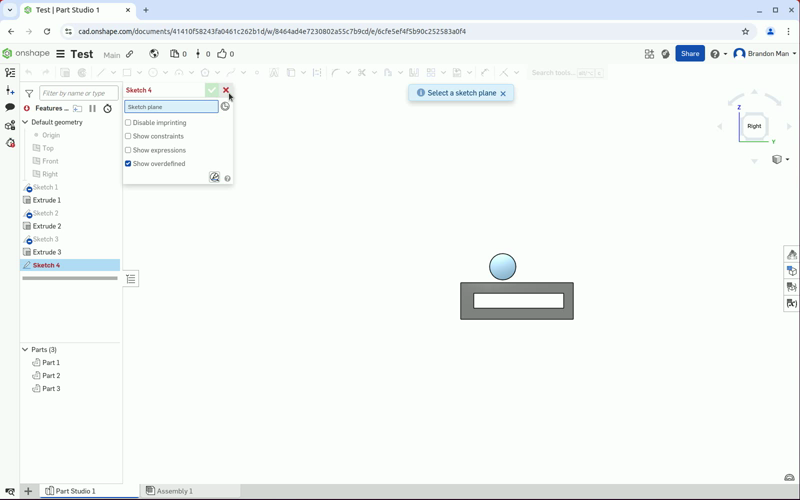
mouse_move(73, 176)
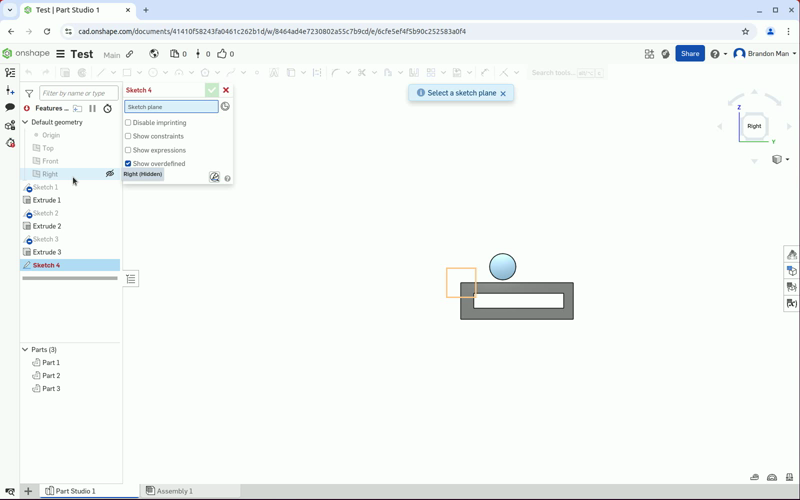
click(73, 176)
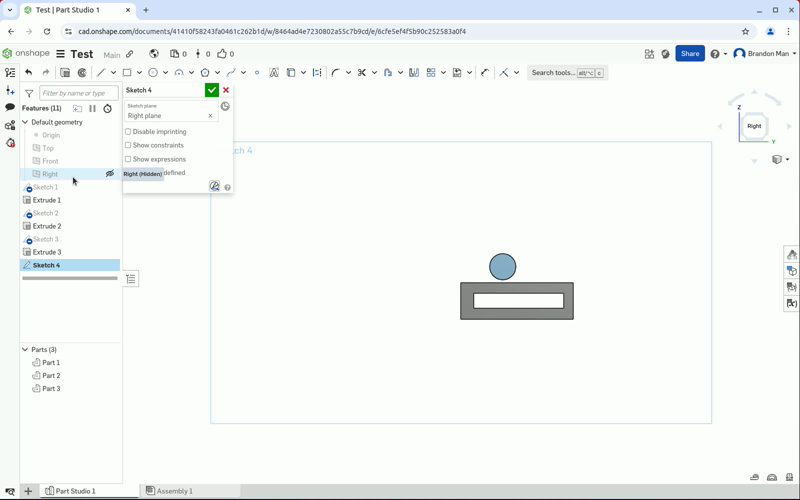
mouse_move(73, 352)
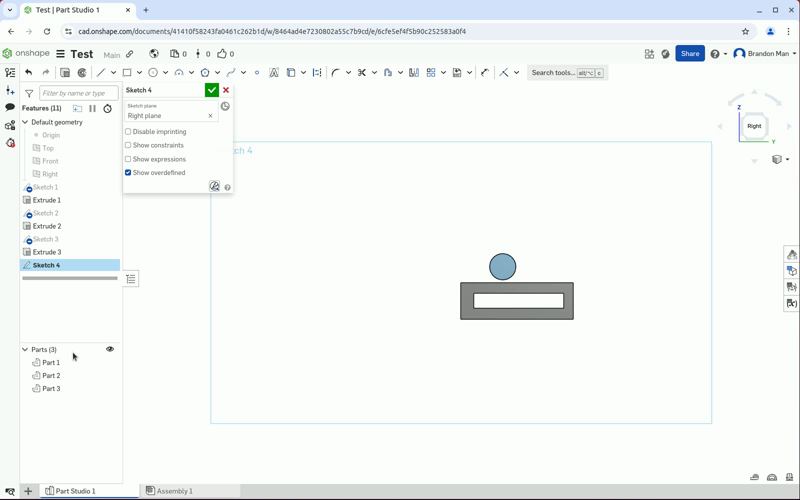
key(y)
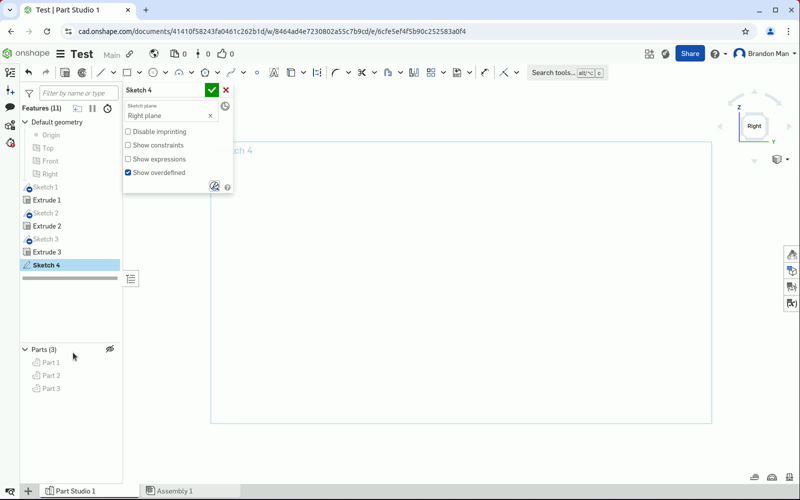
key(l)
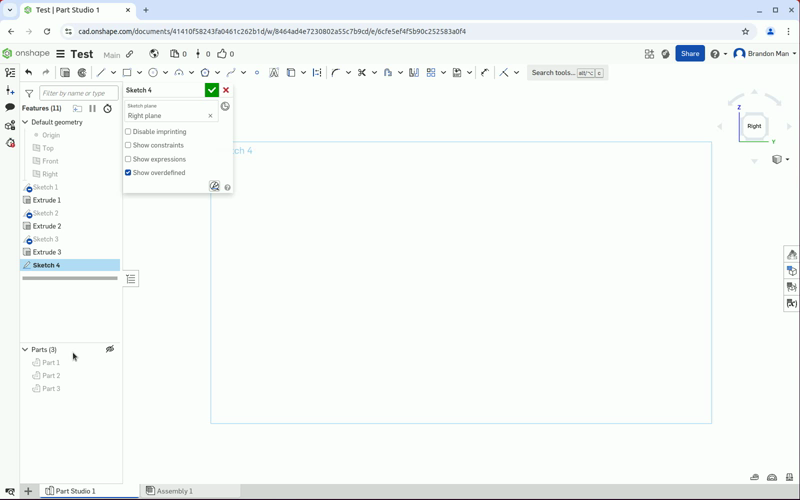
key_down(shift)
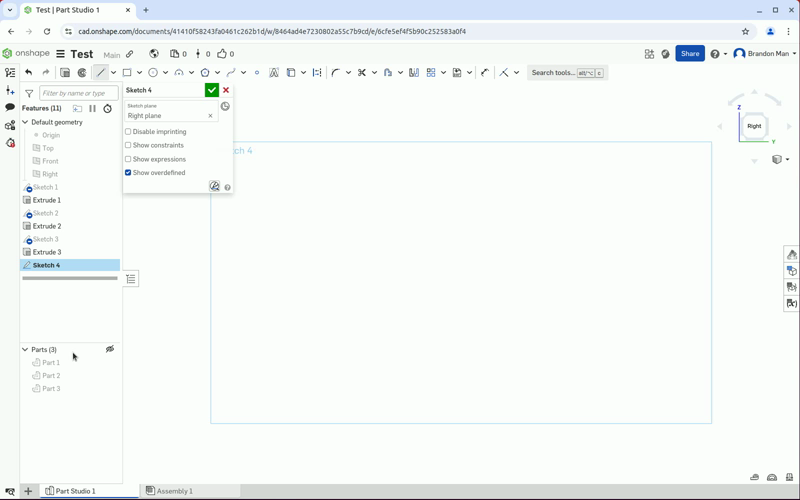
mouse_move(460, 319)
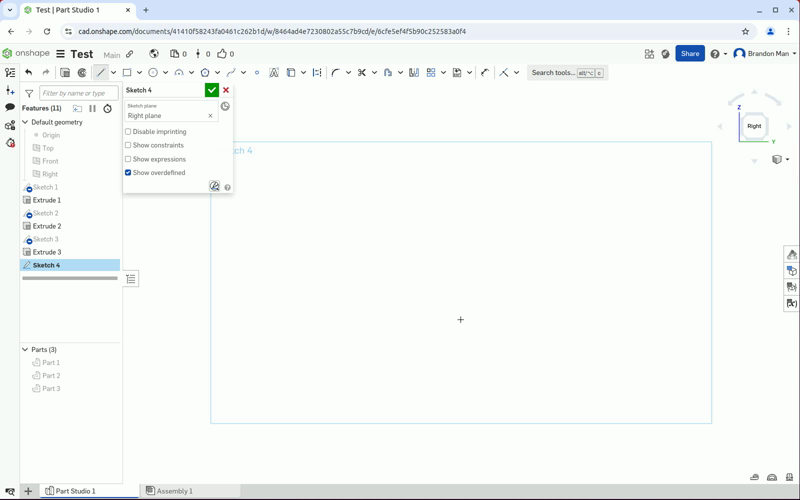
click(460, 319)
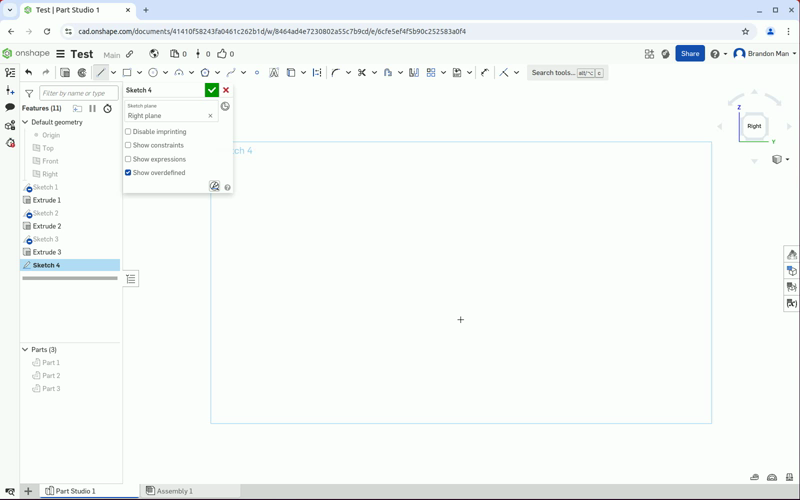
key_up(shift)
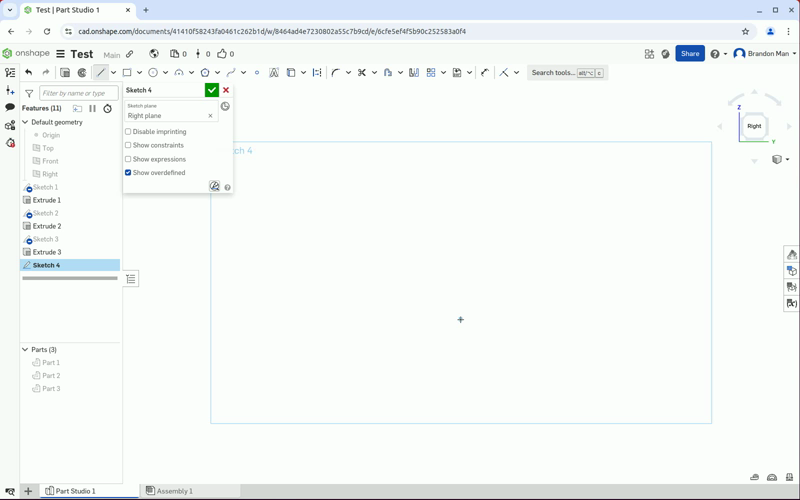
key_down(shift)
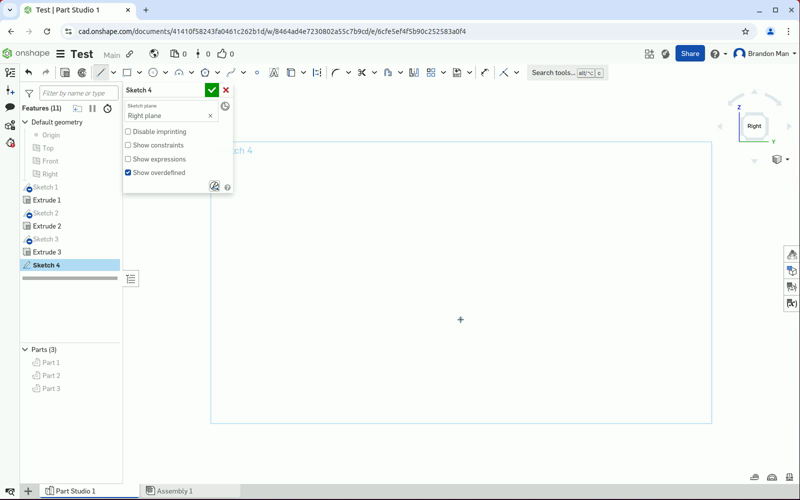
mouse_move(573, 319)
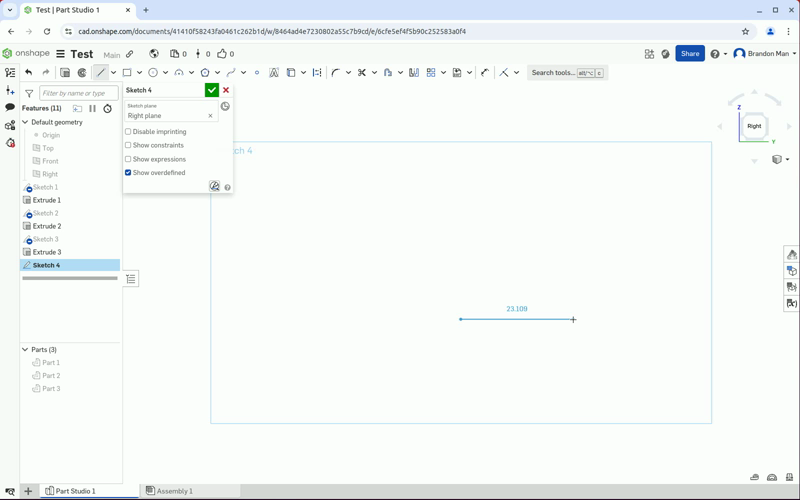
click(573, 319)
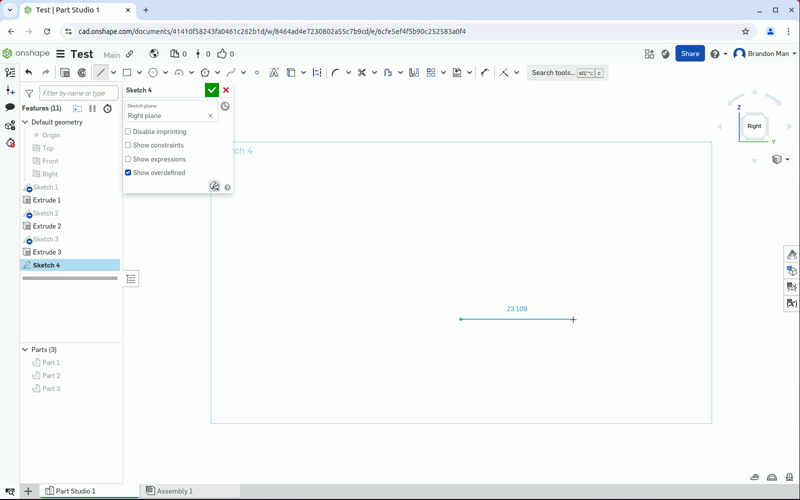
key_up(shift)
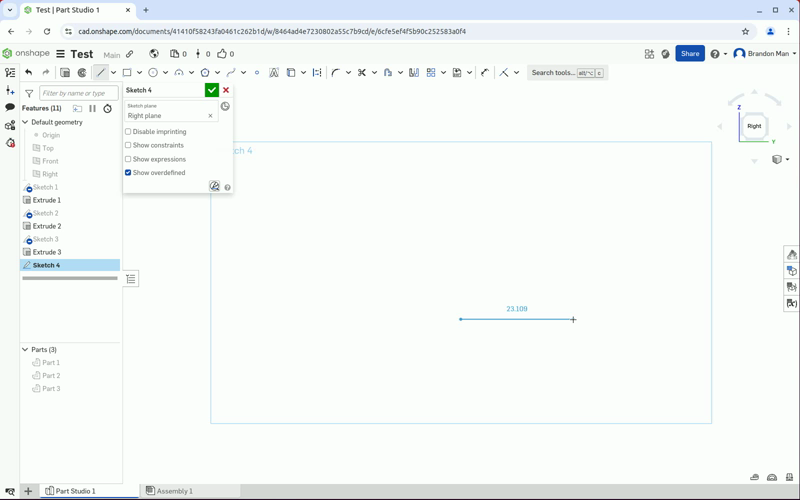
key_down(shift)
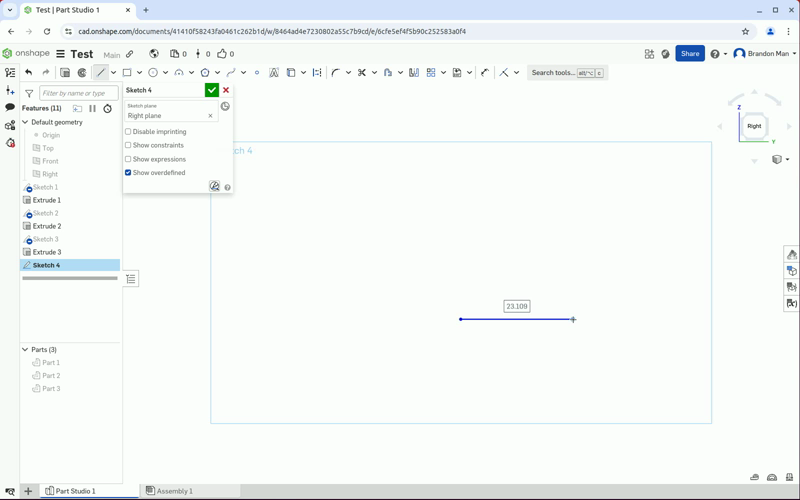
mouse_move(589, 319)
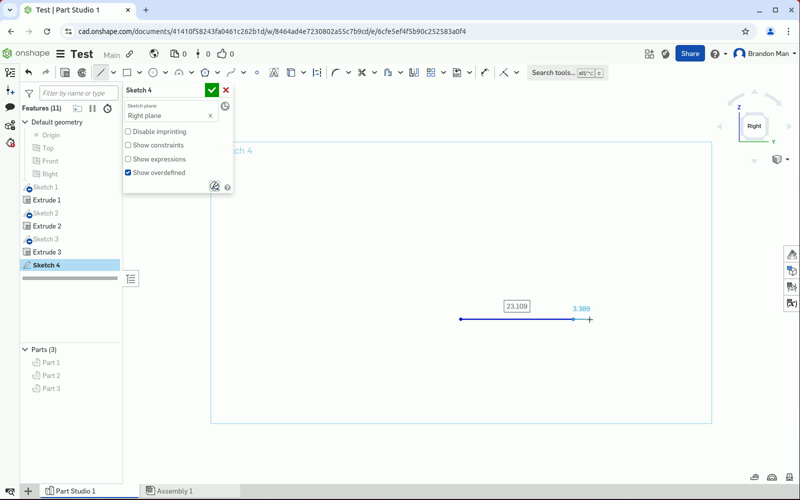
mouse_move(573, 282)
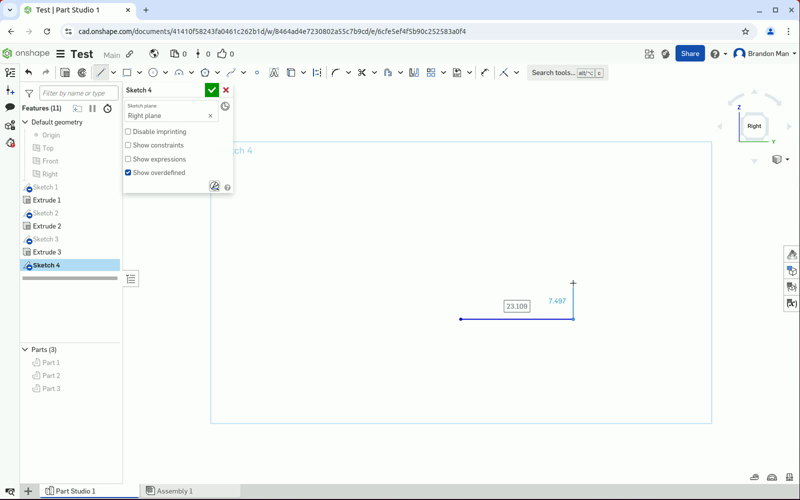
click(573, 282)
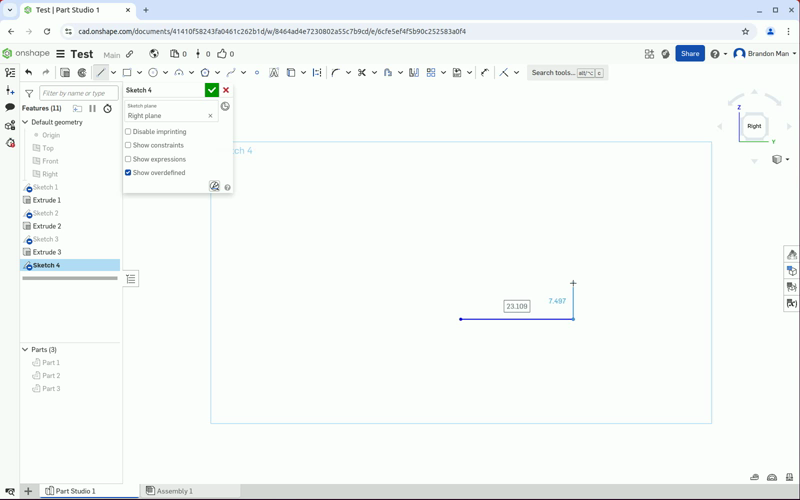
key_up(shift)
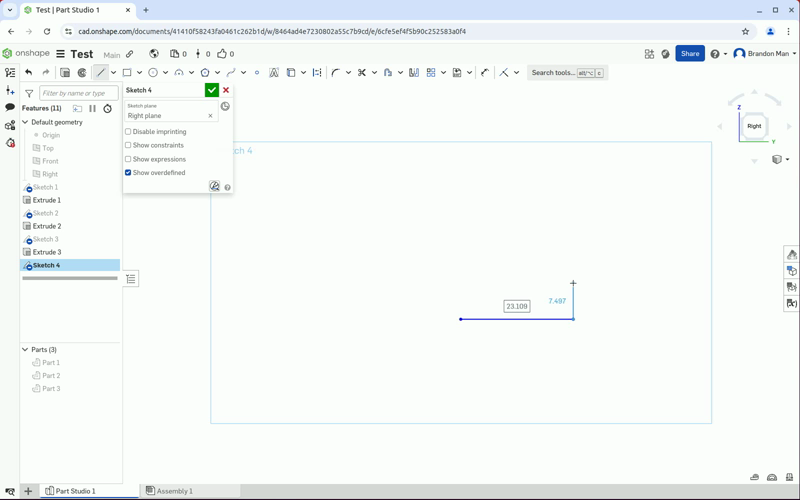
key_down(shift)
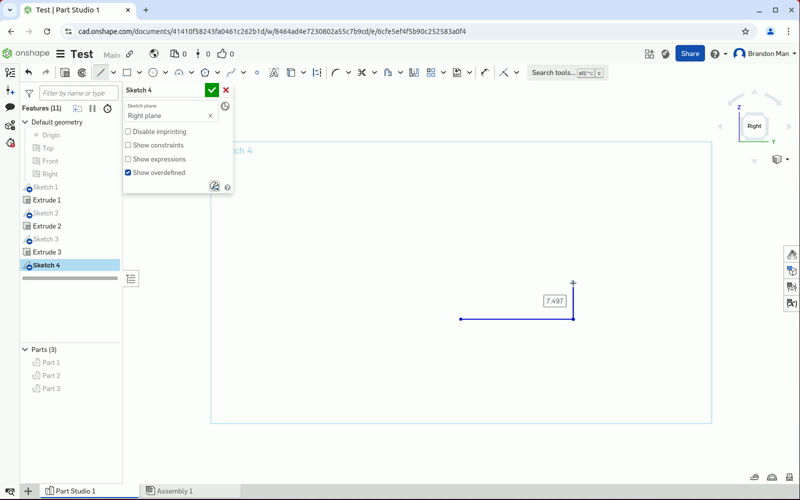
mouse_move(460, 282)
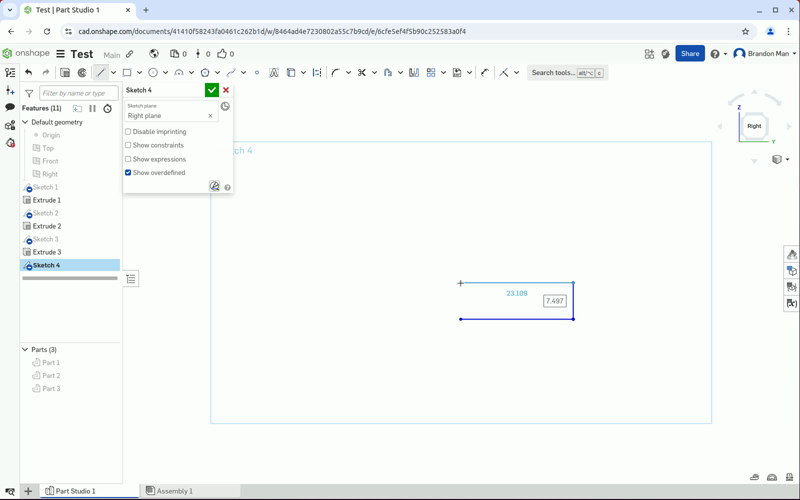
click(460, 282)
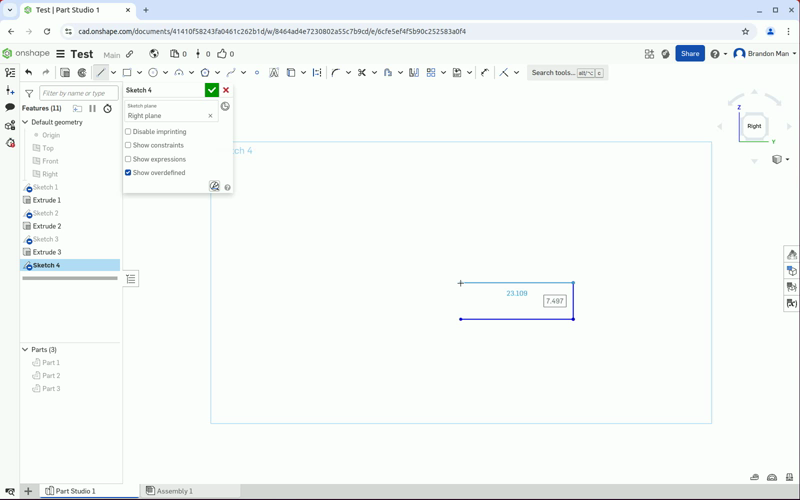
key_up(shift)
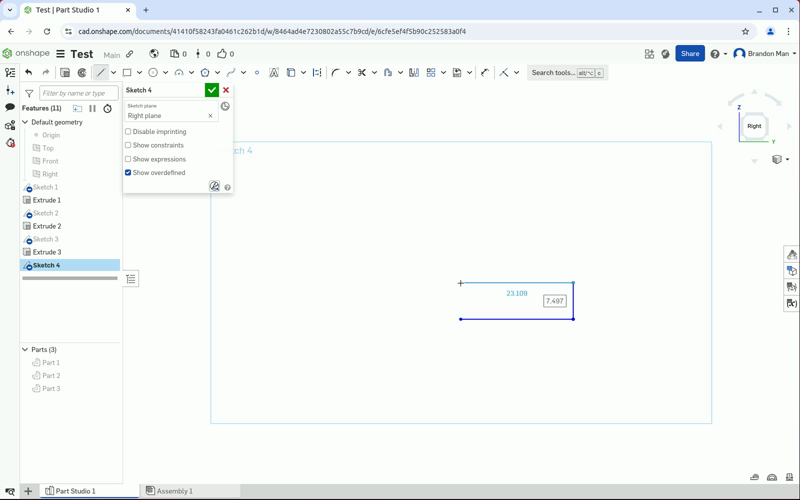
mouse_move(490, 282)
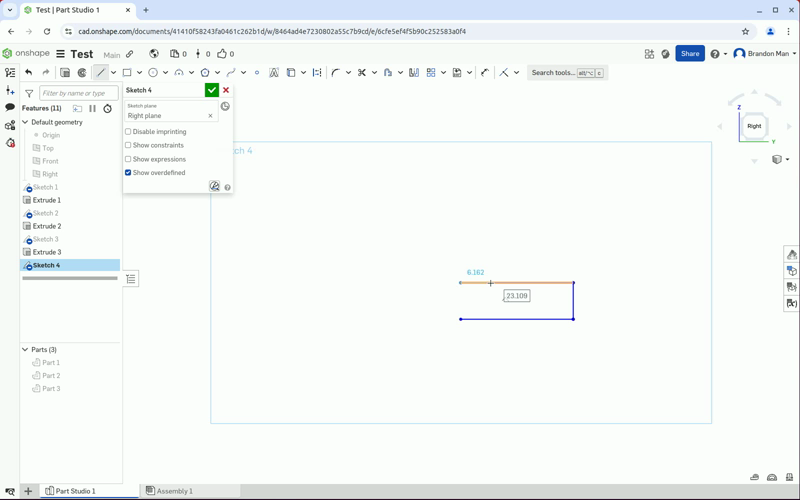
key_down(shift)
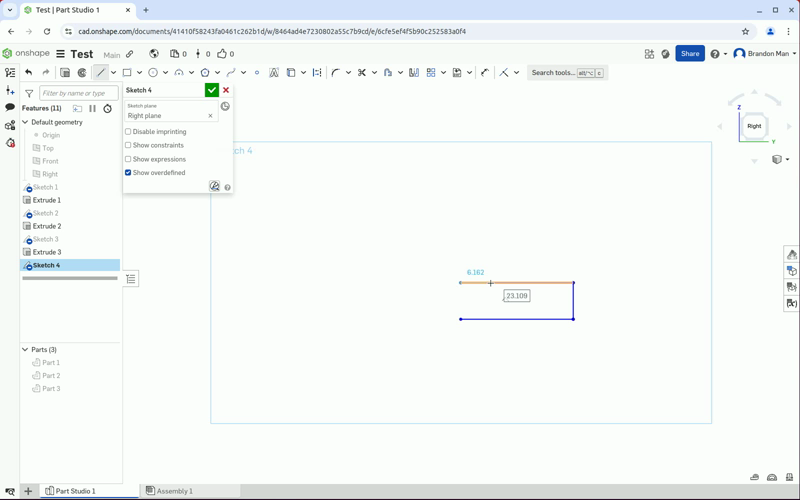
mouse_move(460, 319)
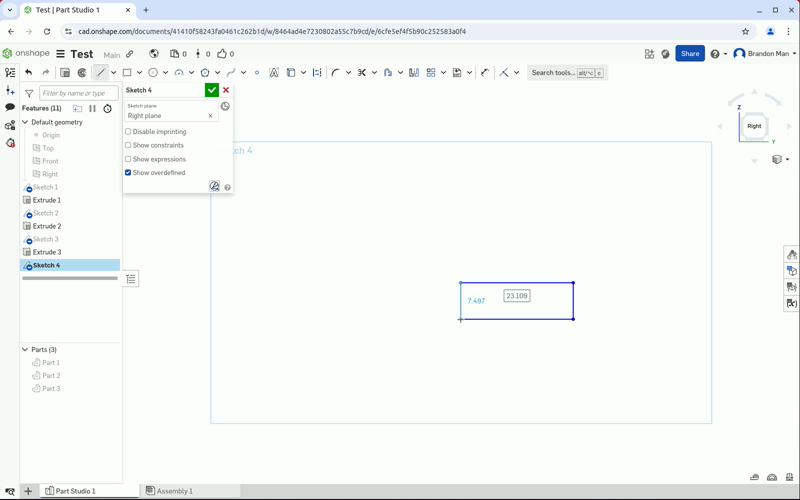
key_up(shift)
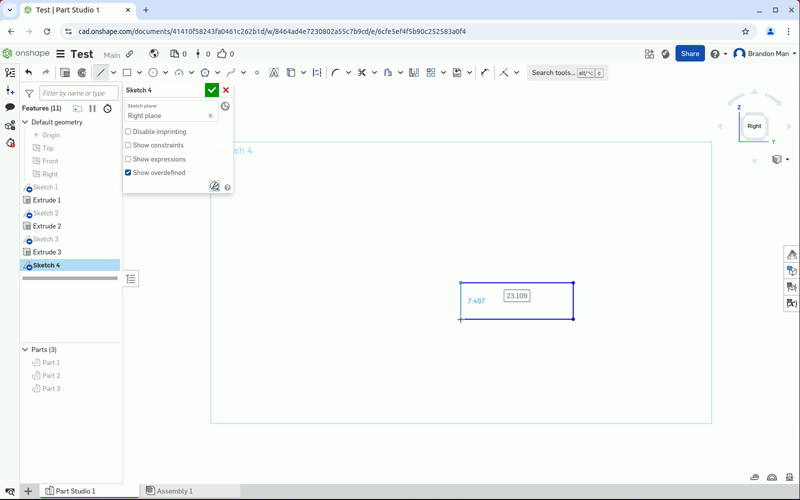
click(460, 319)
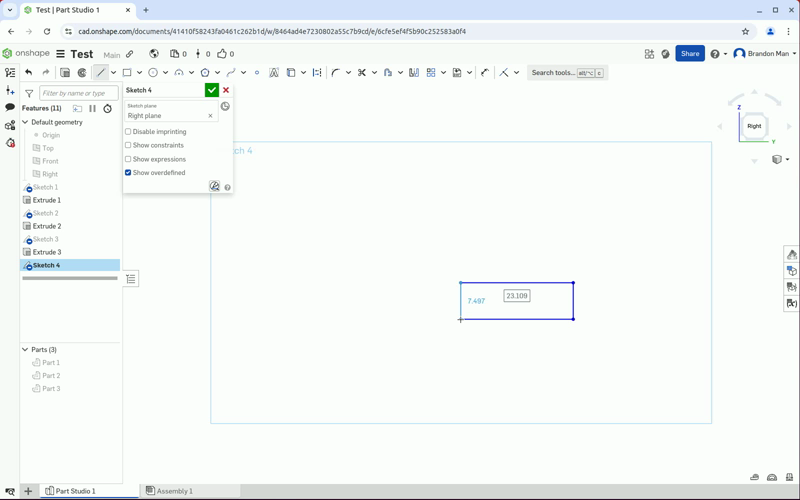
key(esc)
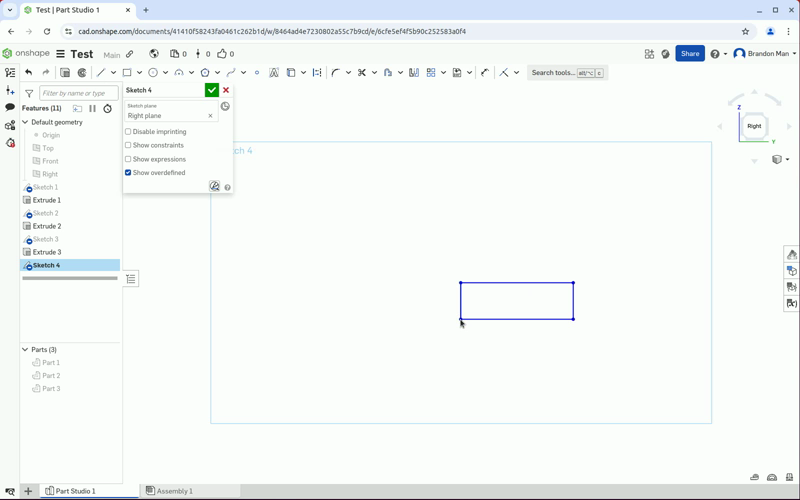
key(l)
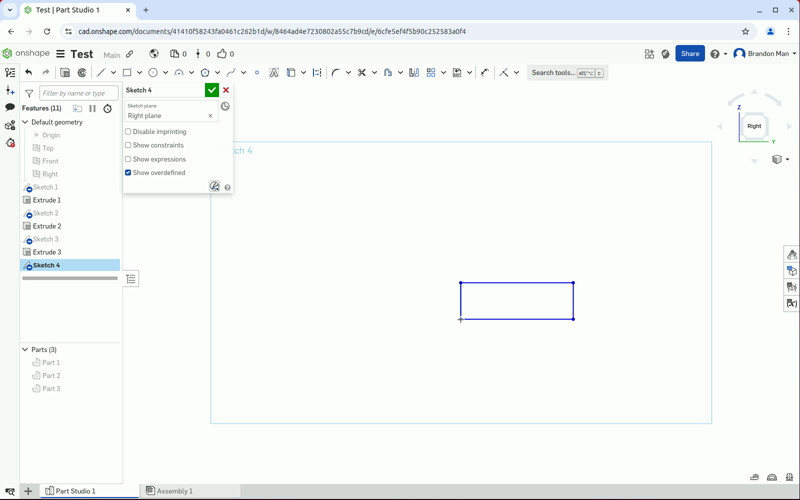
key_down(shift)
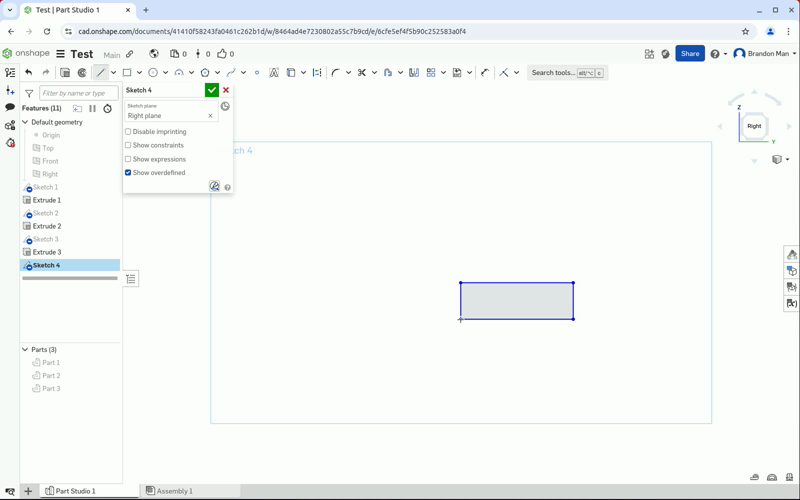
mouse_move(473, 308)
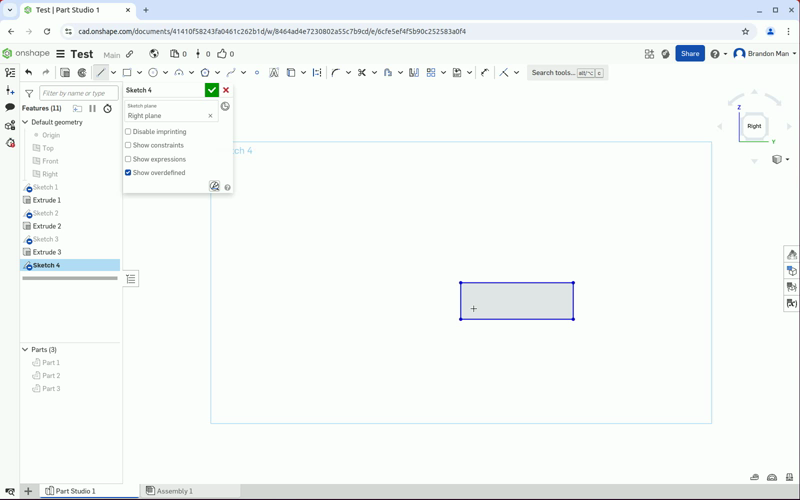
click(473, 308)
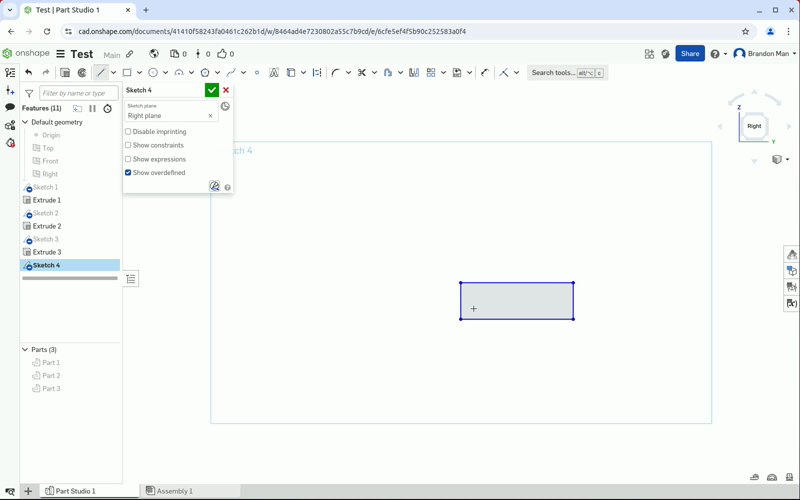
key_up(shift)
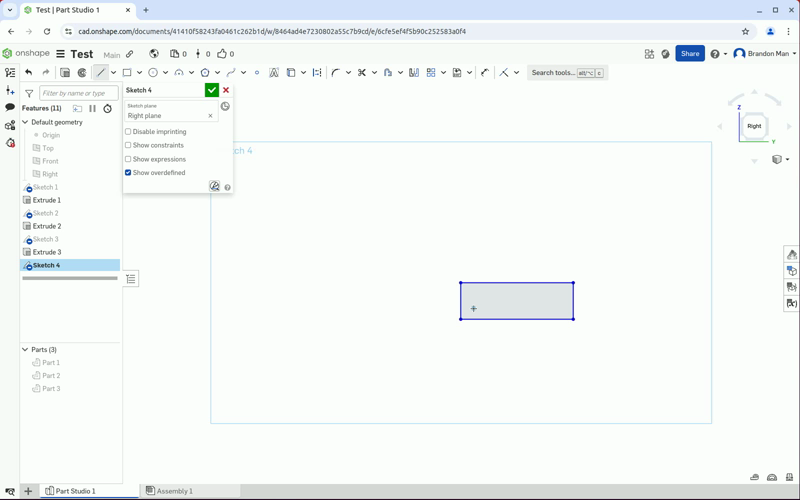
key_down(shift)
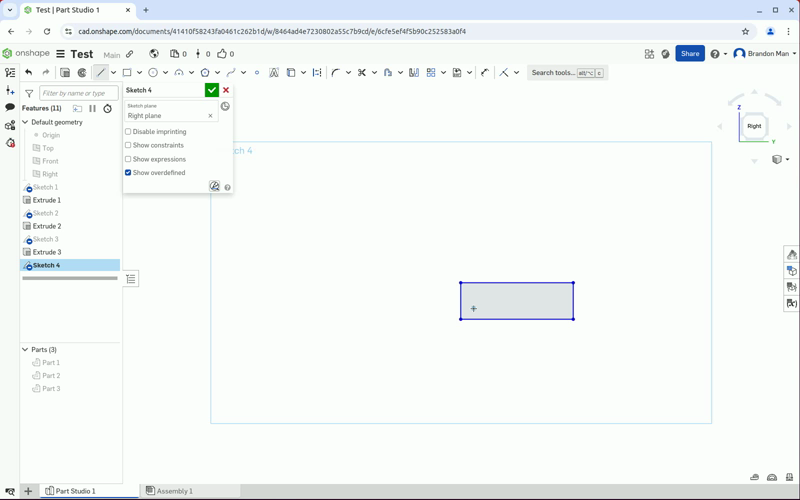
mouse_move(563, 308)
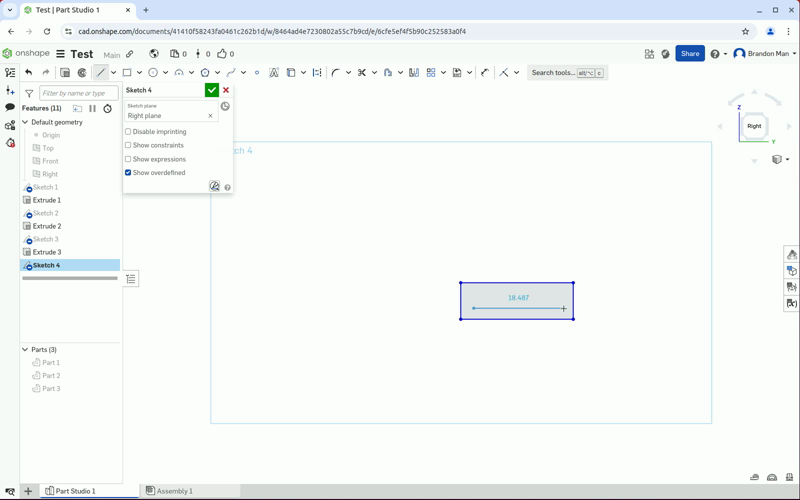
click(563, 308)
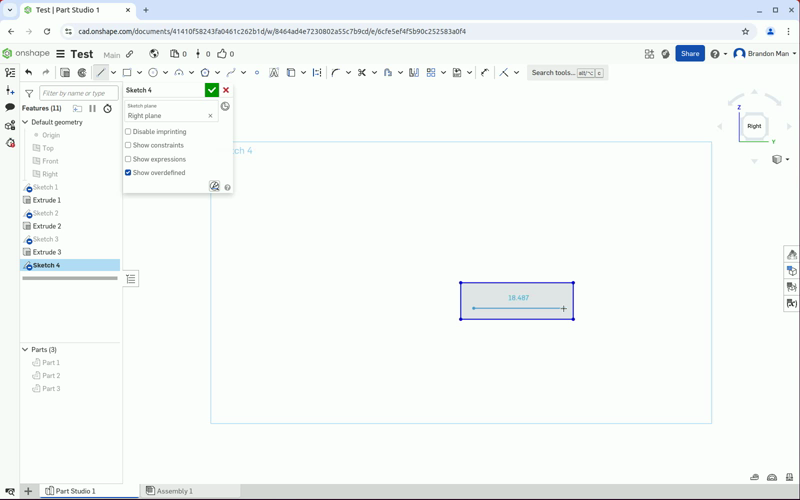
key_up(shift)
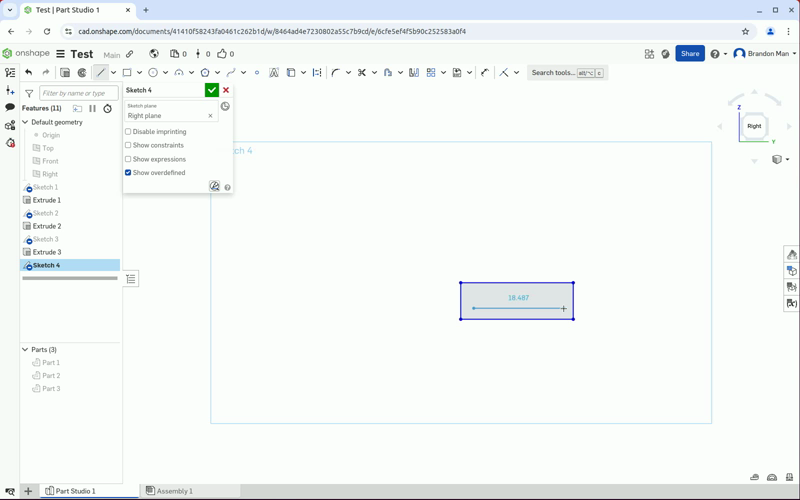
key_down(shift)
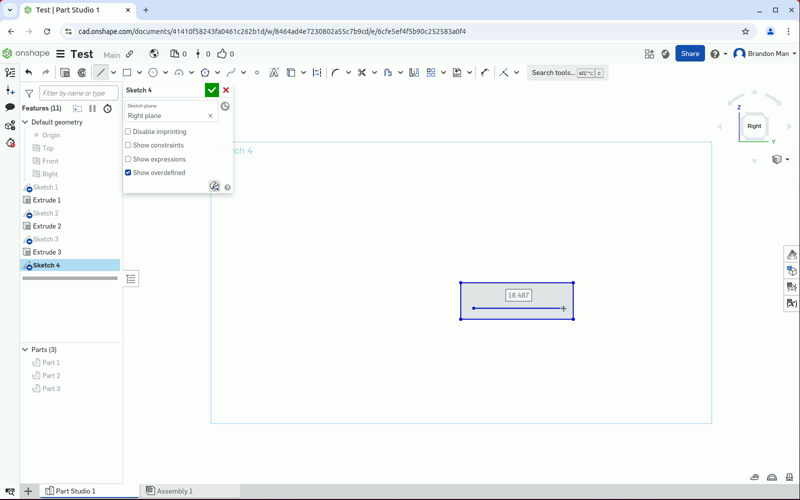
mouse_move(589, 308)
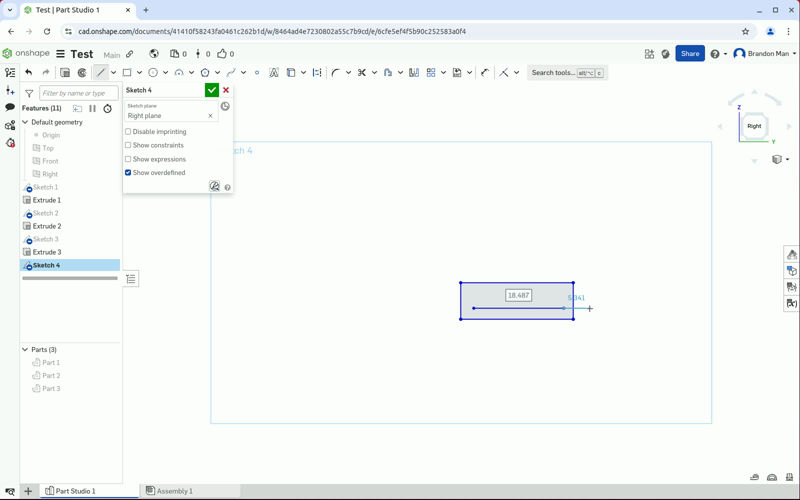
mouse_move(563, 293)
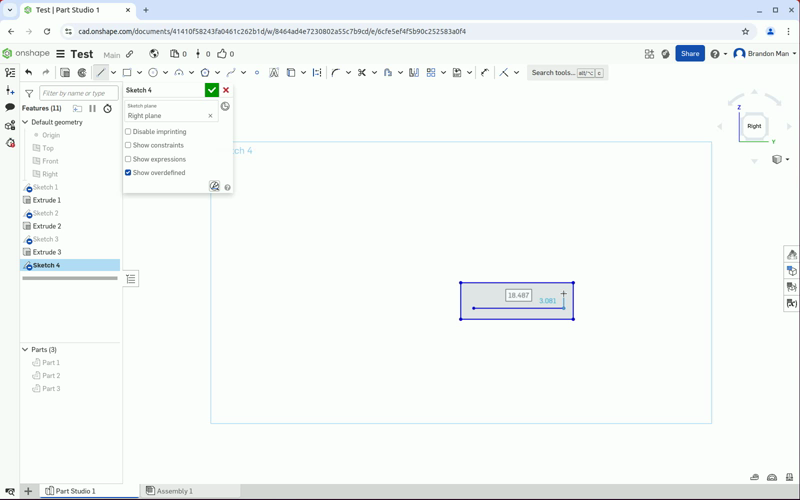
click(563, 293)
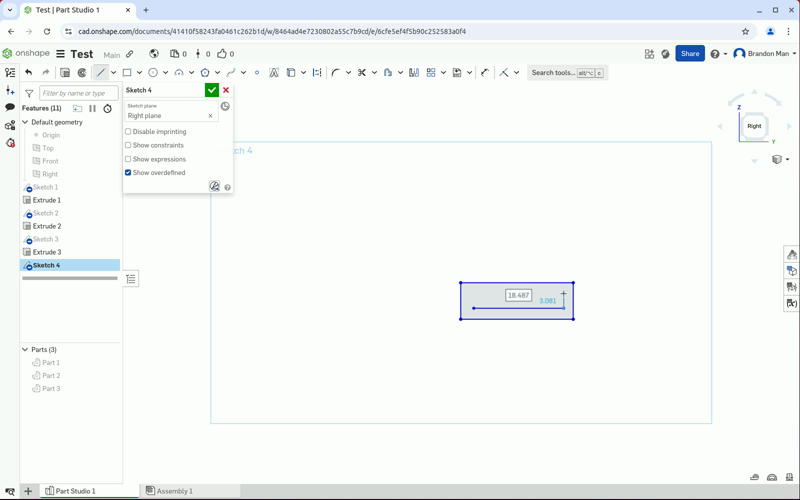
key_up(shift)
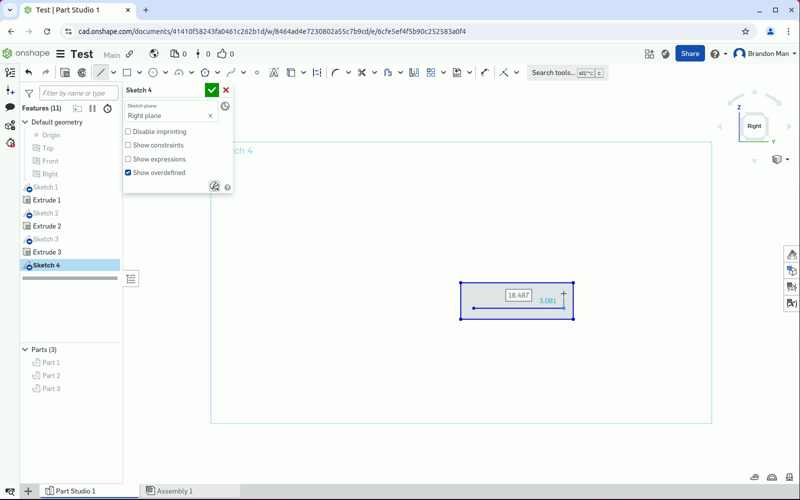
key_down(shift)
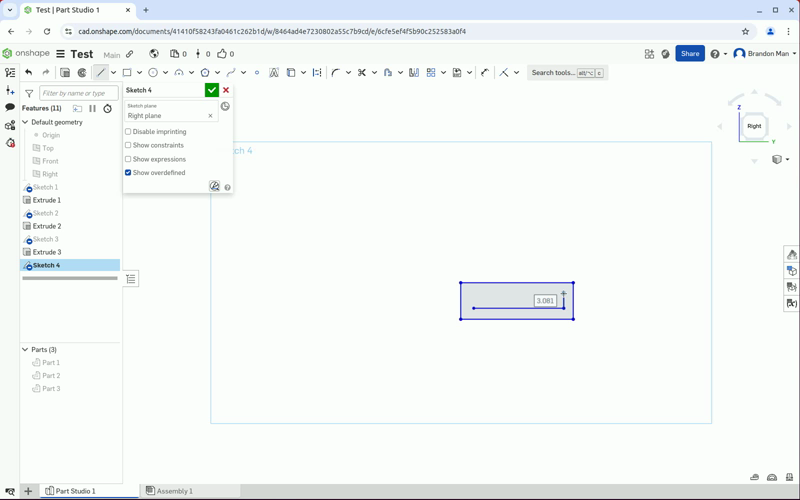
mouse_move(473, 293)
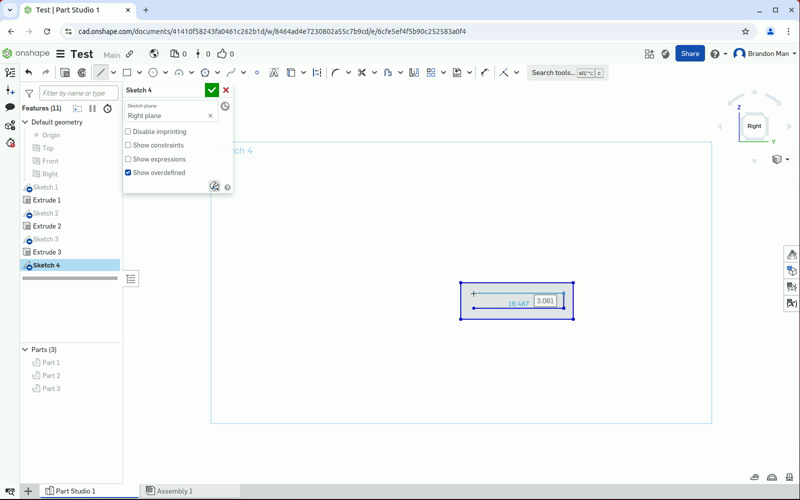
click(473, 293)
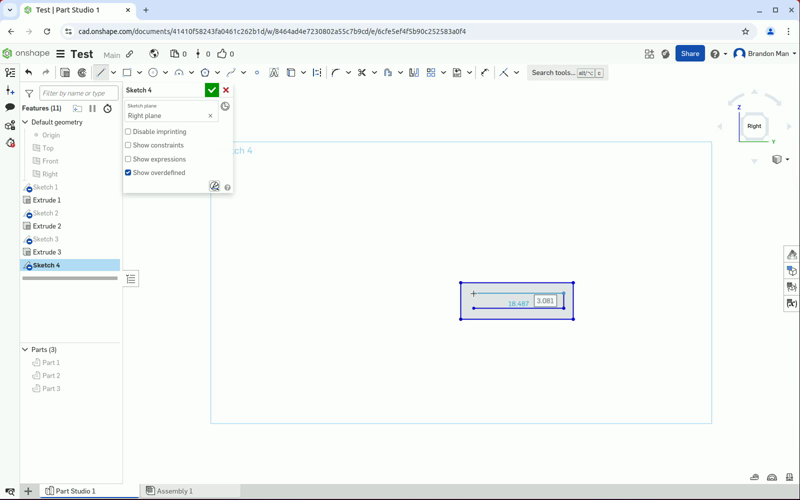
key_up(shift)
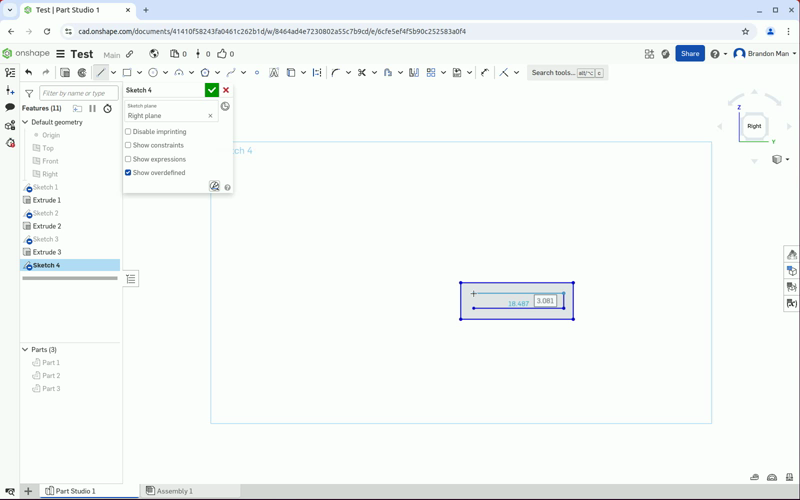
mouse_move(503, 293)
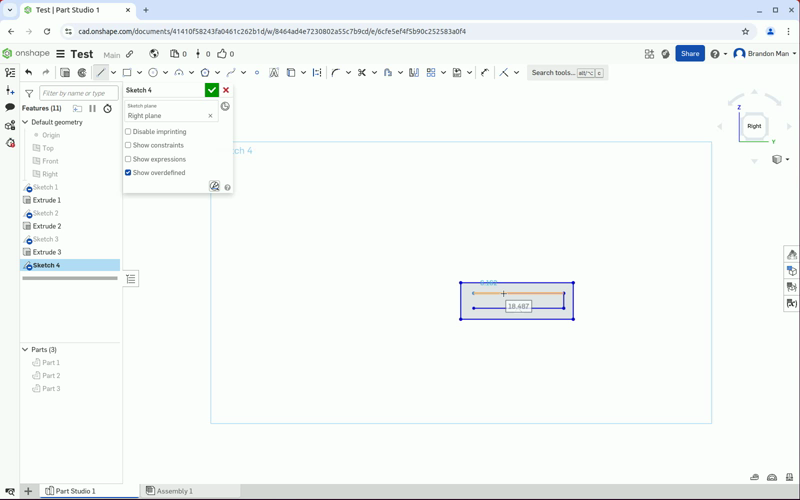
key_down(shift)
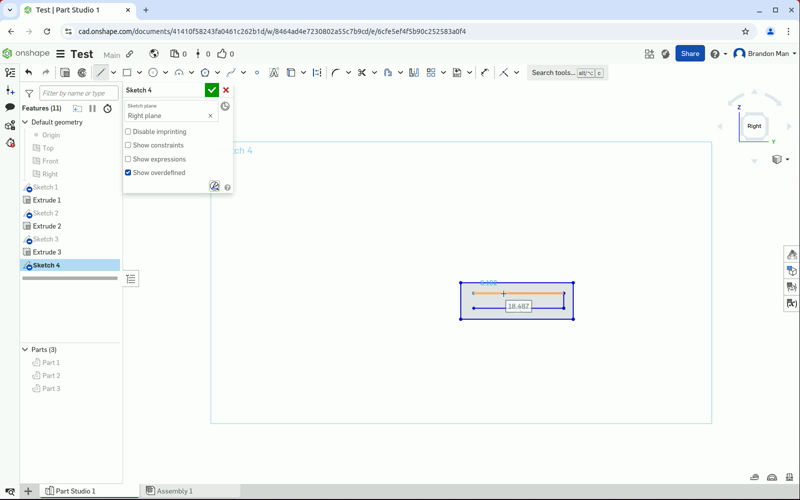
mouse_move(473, 308)
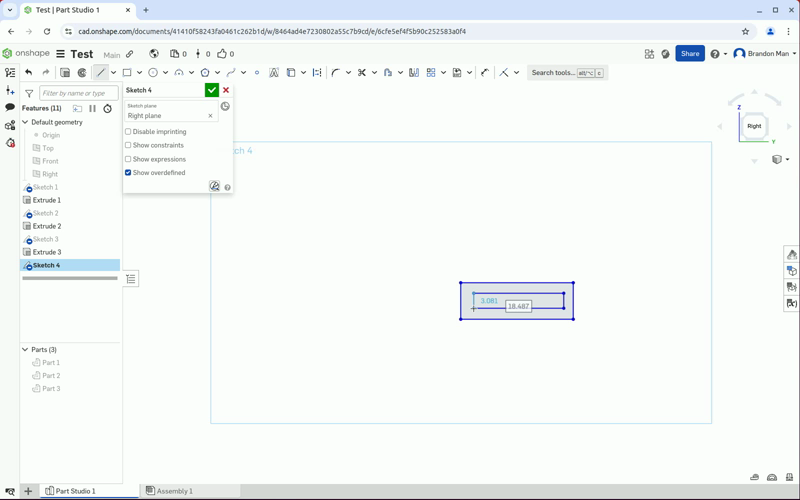
key_up(shift)
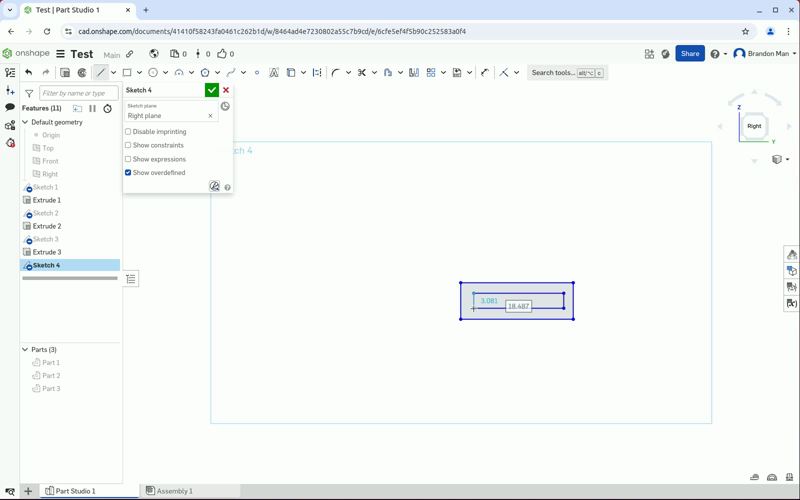
click(473, 308)
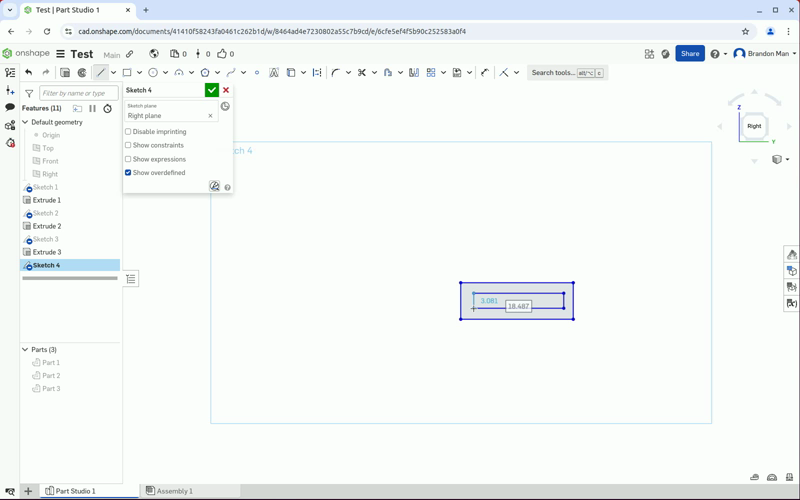
key(esc)
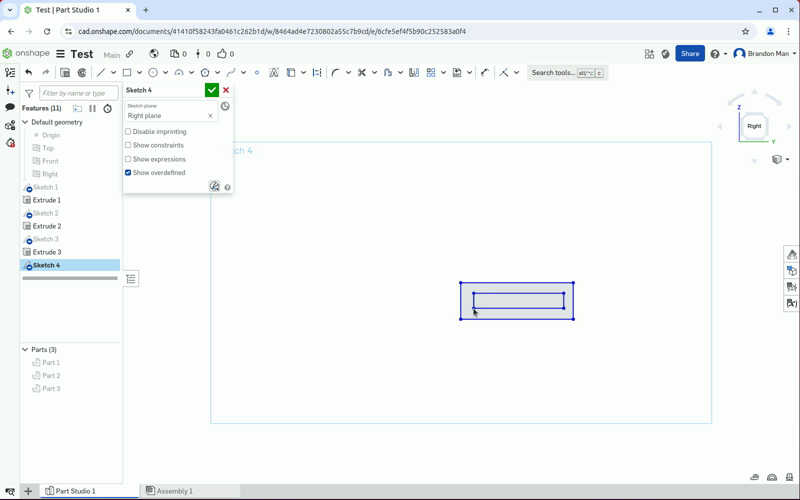
mouse_move(522, 290)
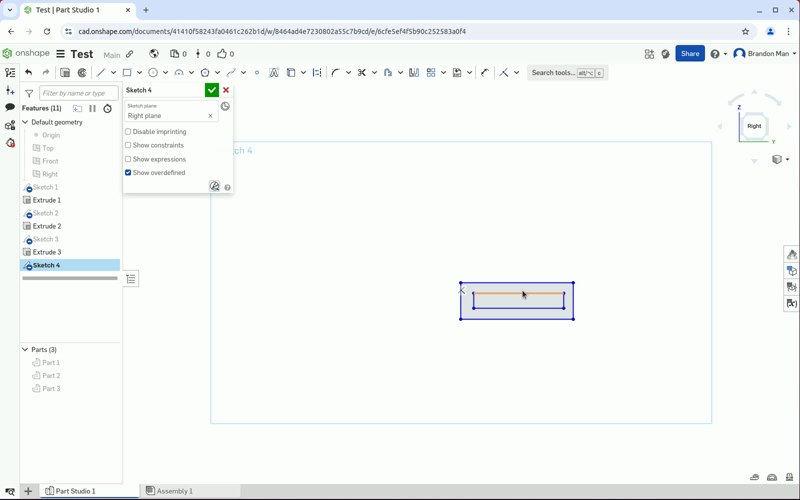
click(522, 290)
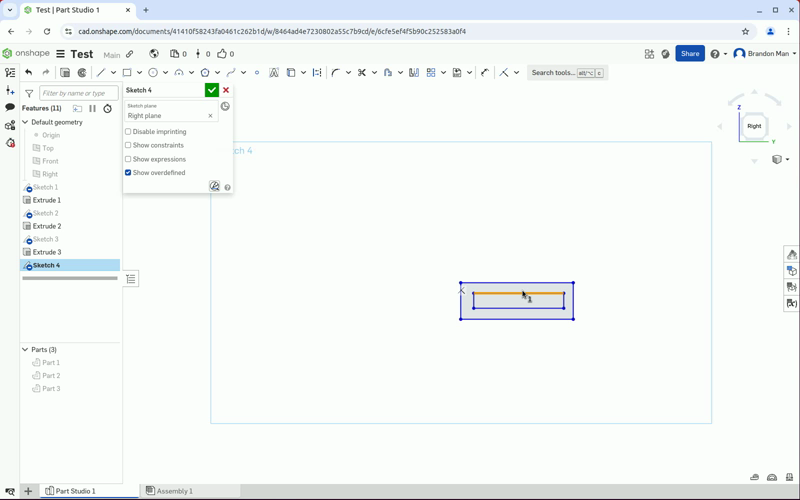
mouse_move(73, 352)
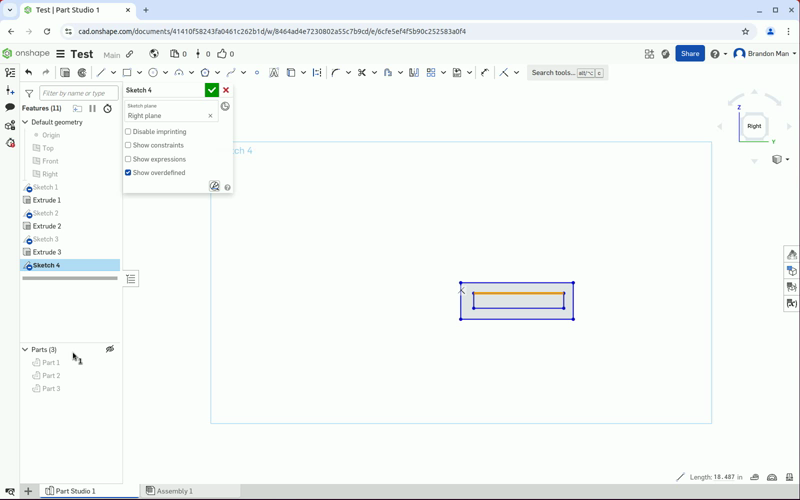
key(shift+y)
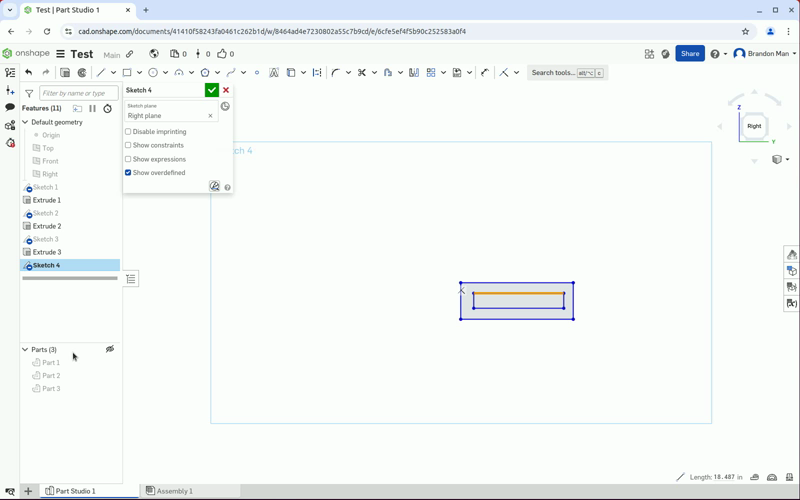
key(shift+e)
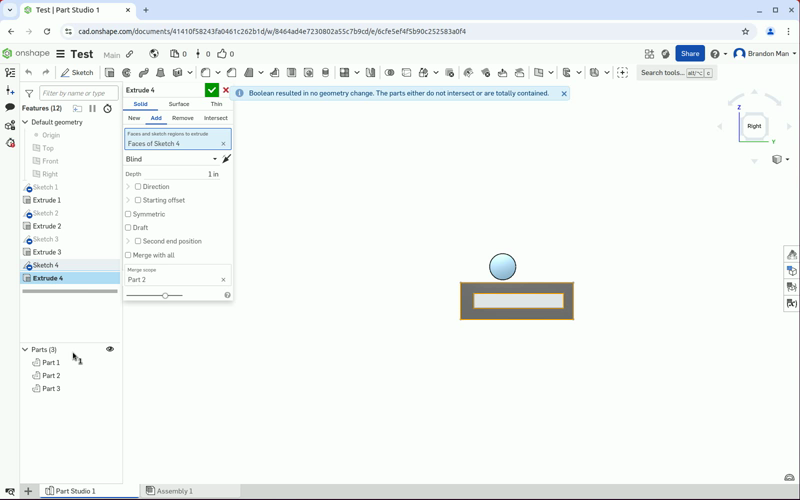
mouse_move(143, 106)
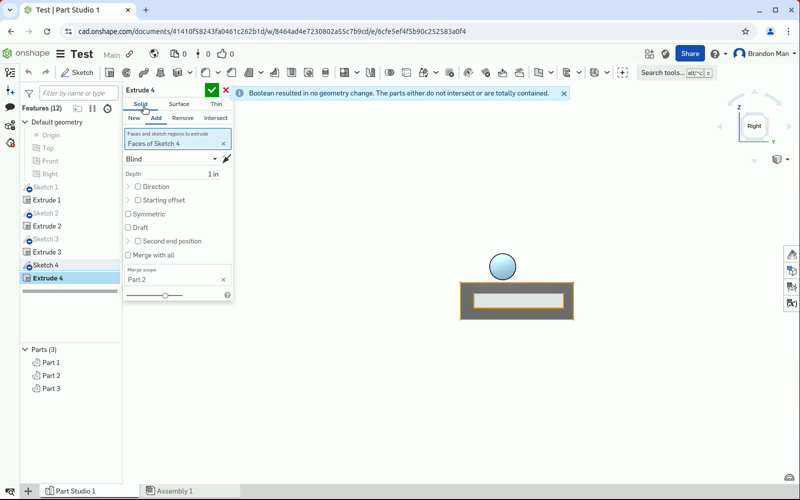
click(143, 106)
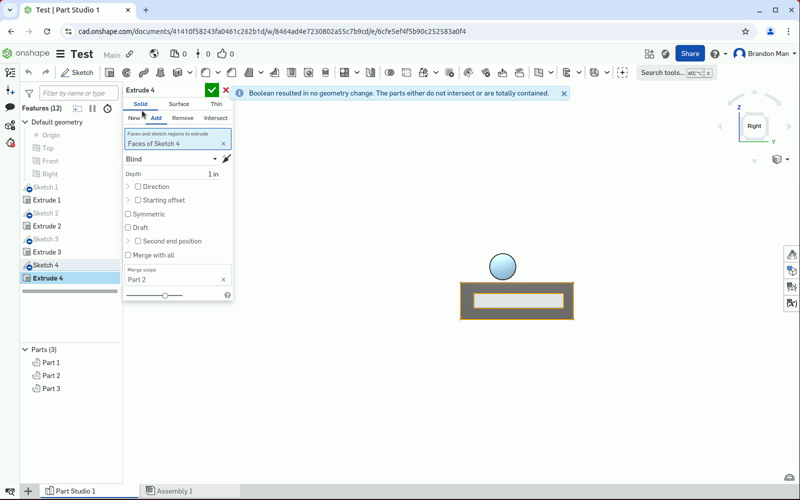
mouse_move(137, 120)
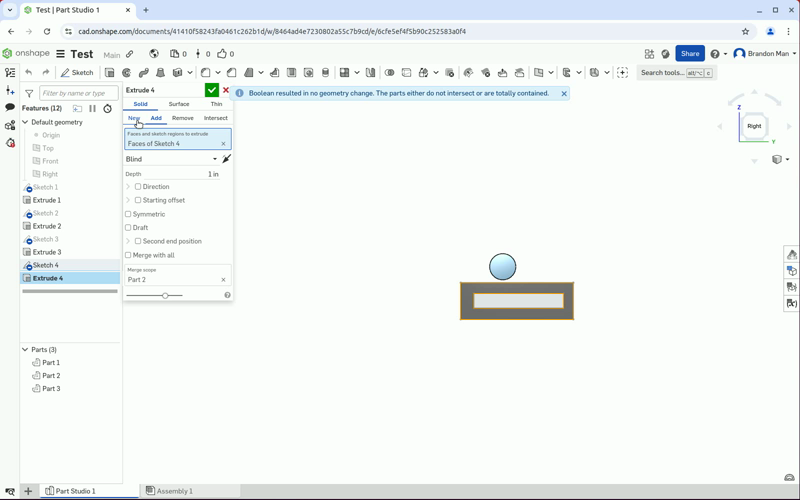
click(137, 120)
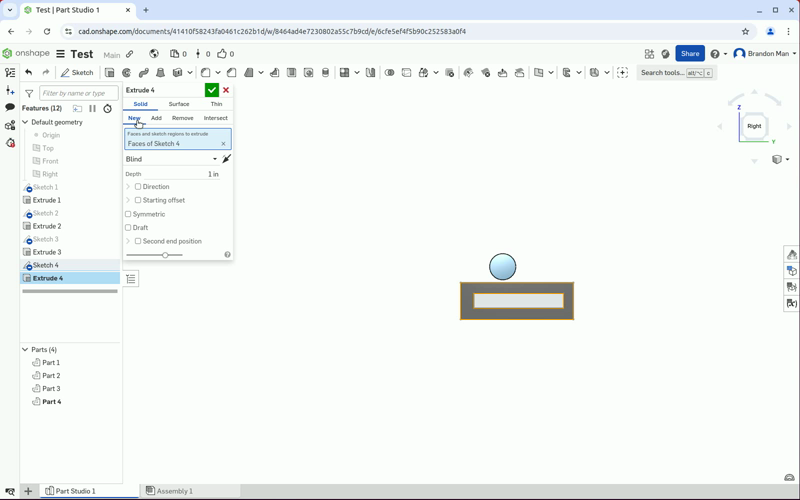
key(tab, 4)
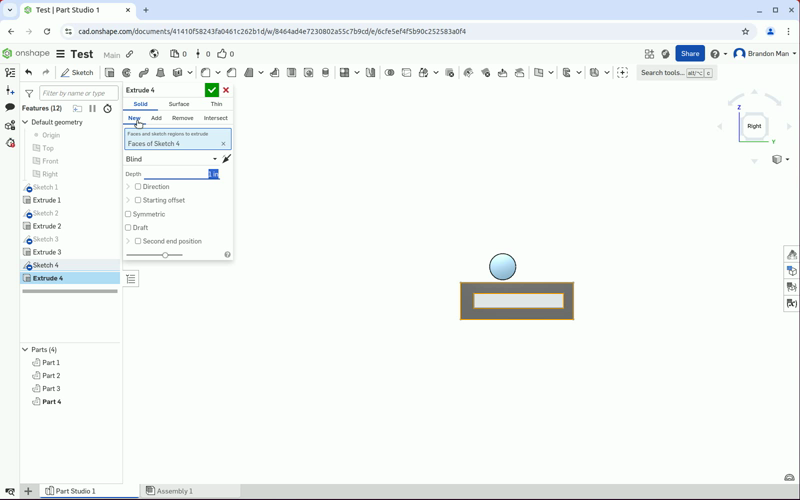
text(10.832)
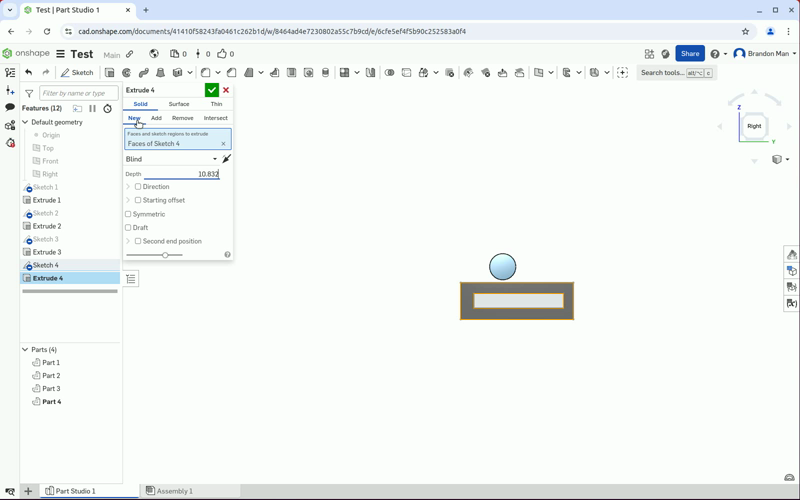
key(enter)
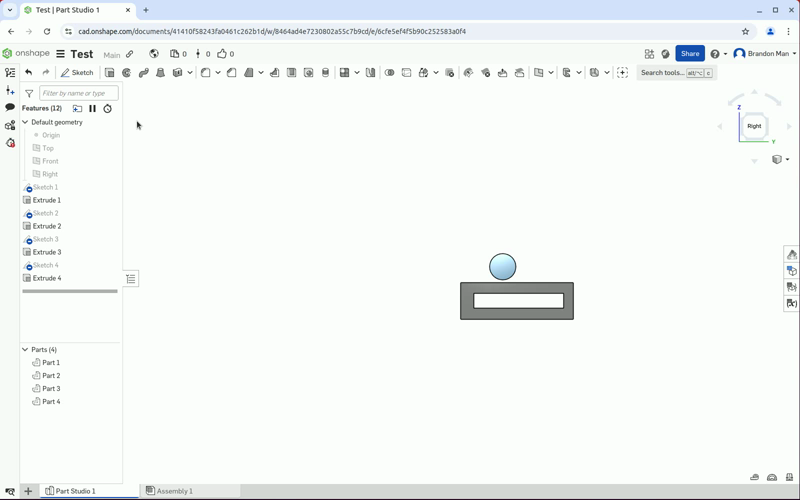
key(shift+h)
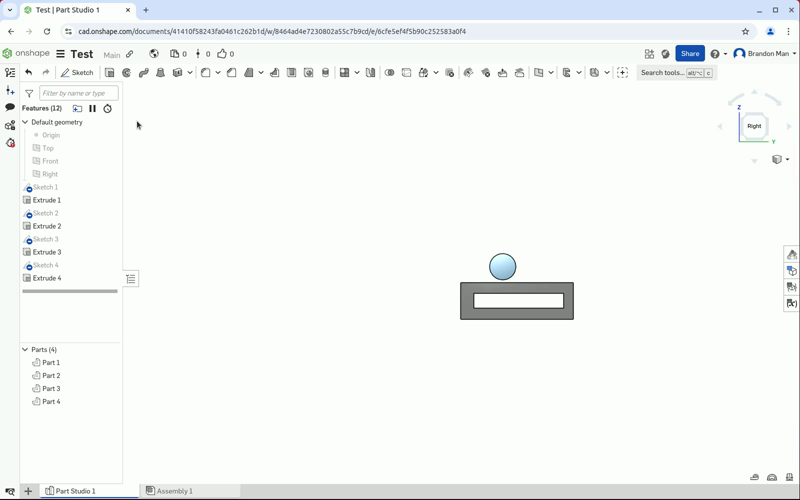
key(shift+h)
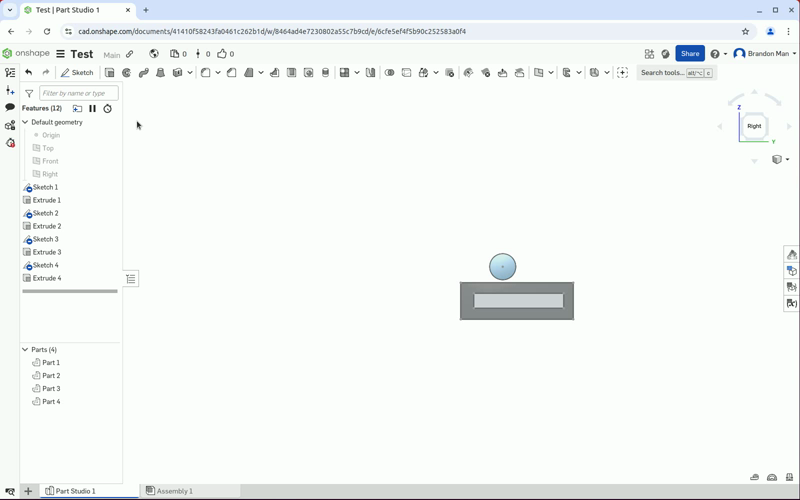
key(shift+7)
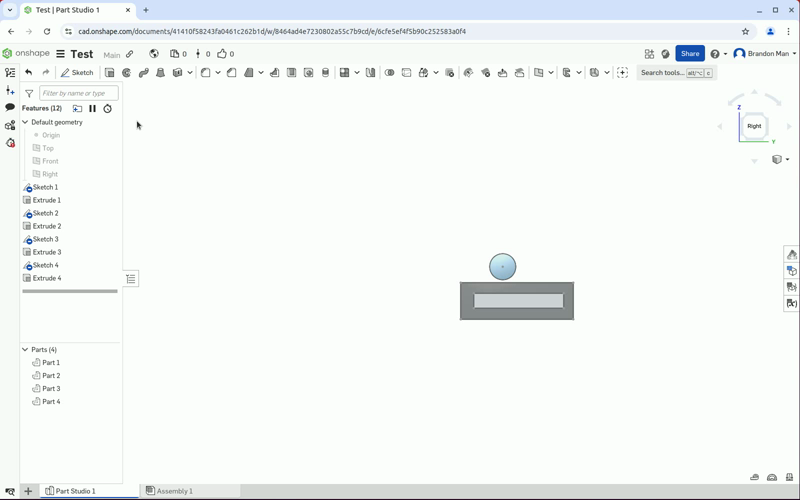
key(right, 2)
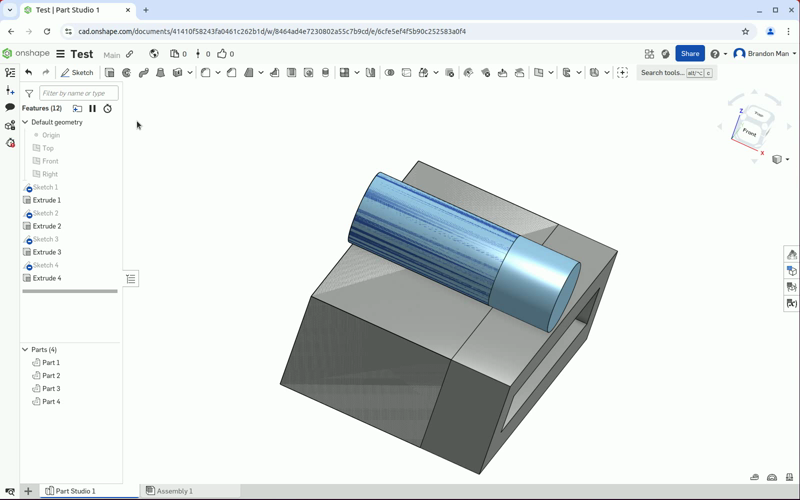
key(down, 2)
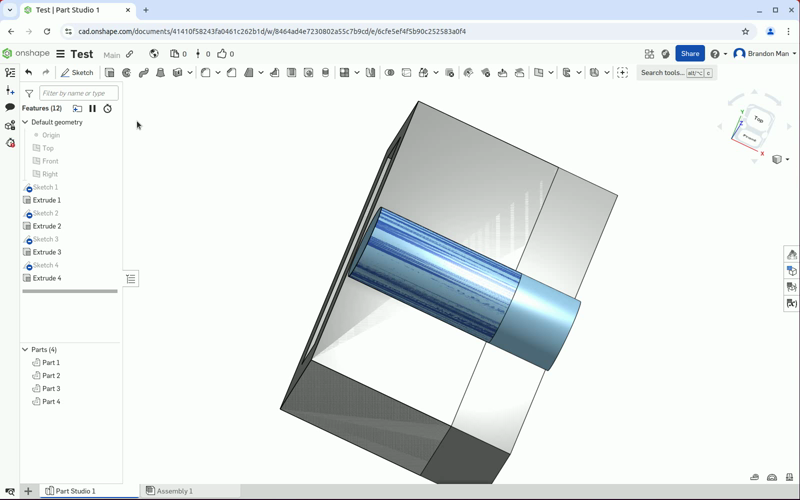
key(up, 2)
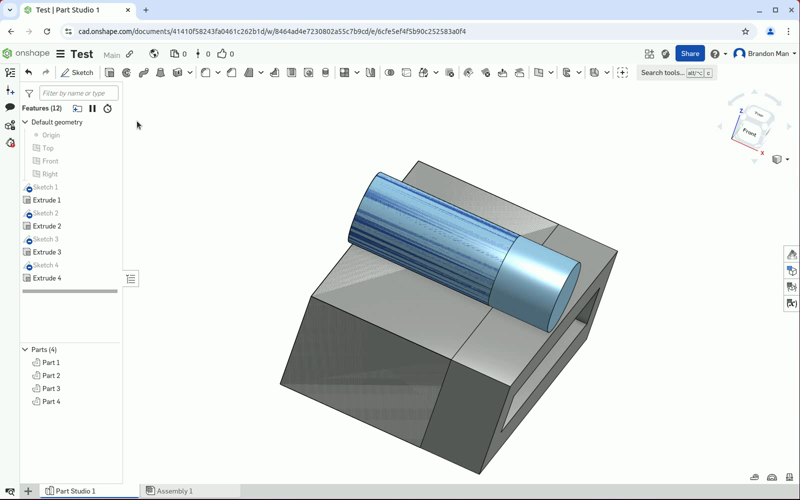
key(left, 2)
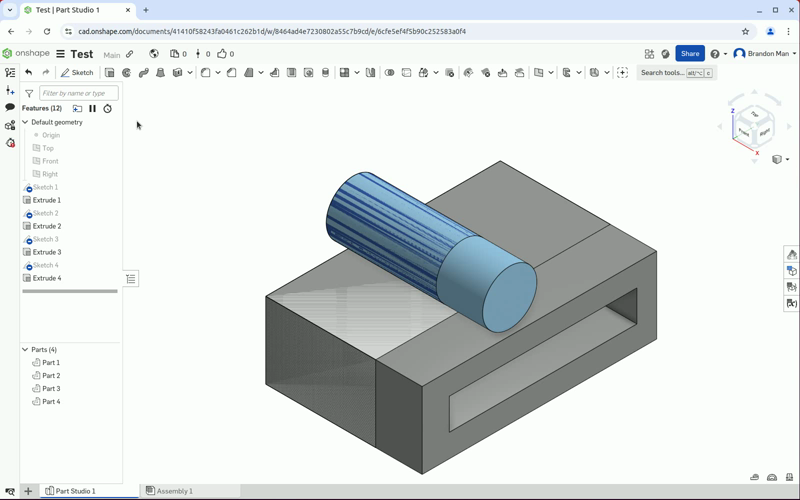
mouse_move(73, 189)
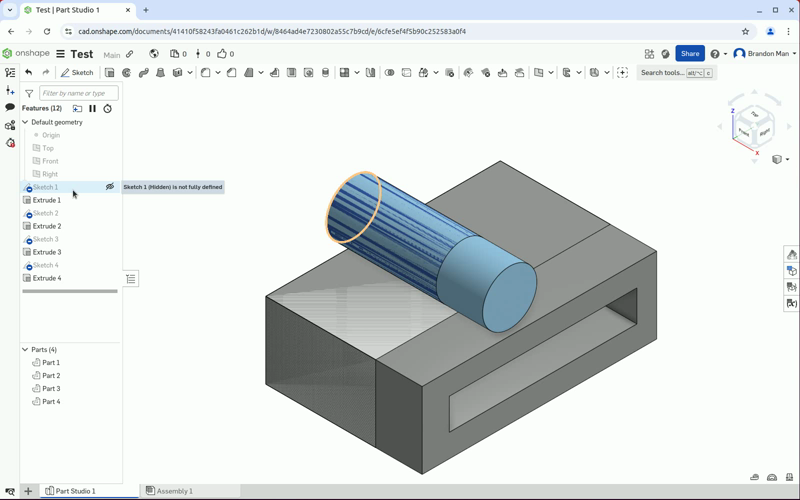
click(73, 189)